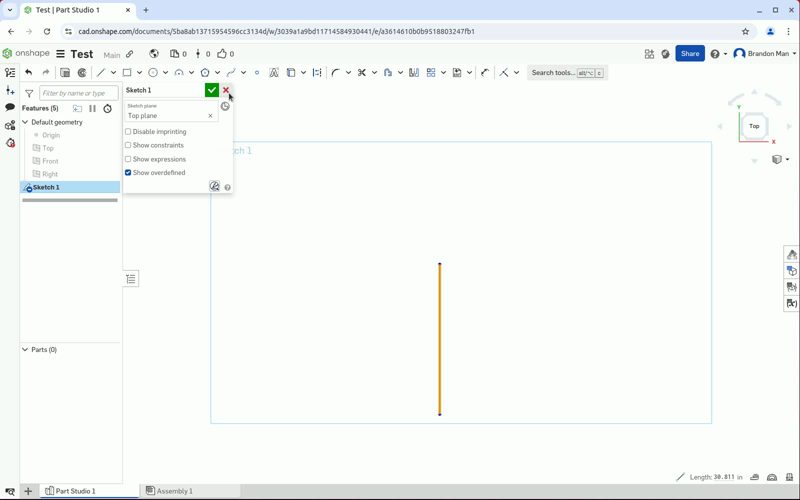
key(shift+h)
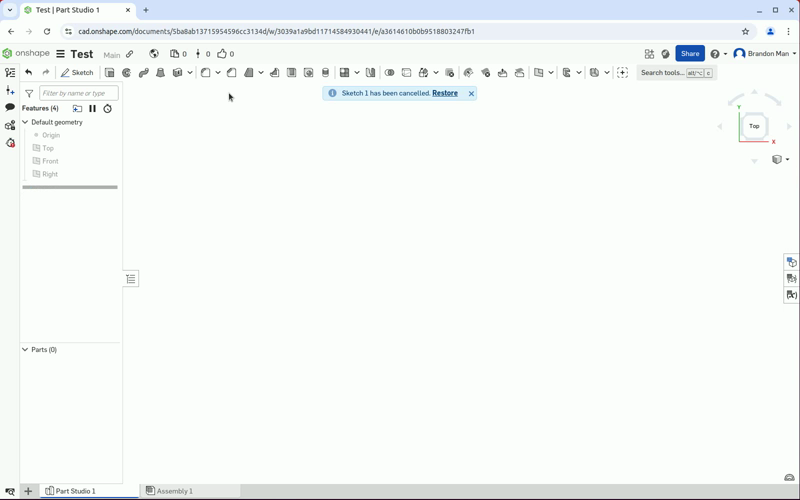
mouse_move(73, 352)
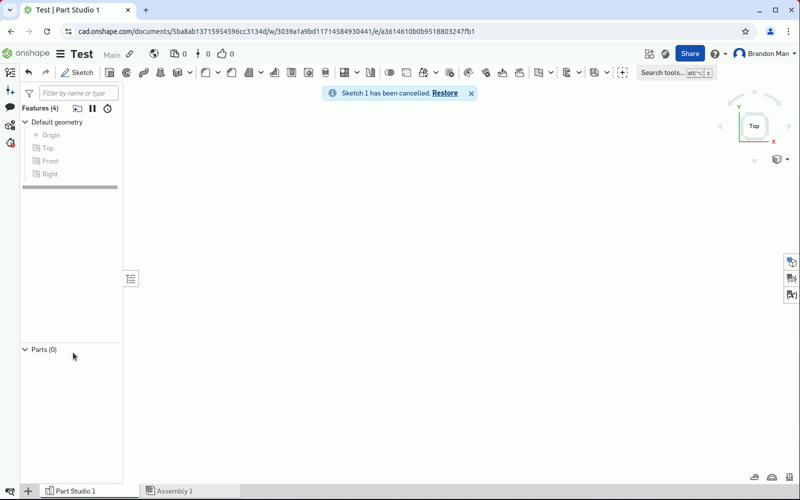
key(y)
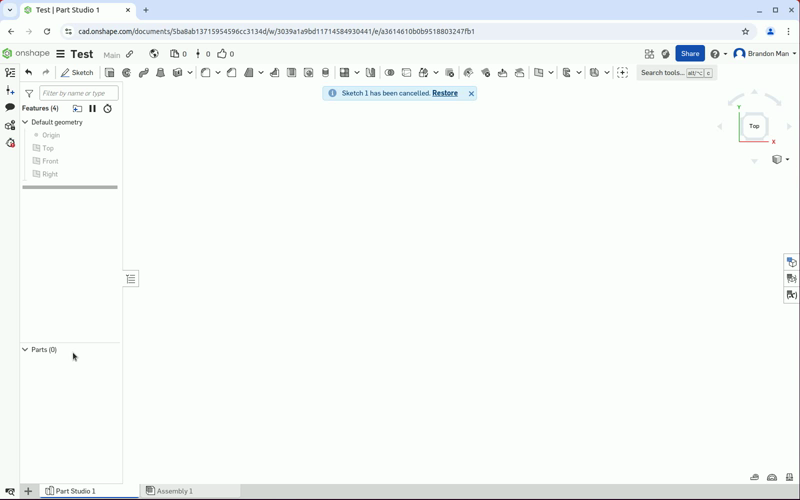
key(shift+p)
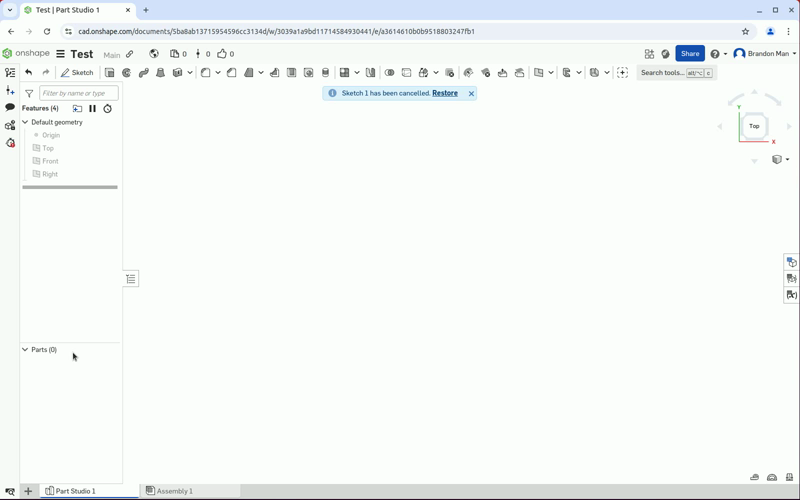
key(space)
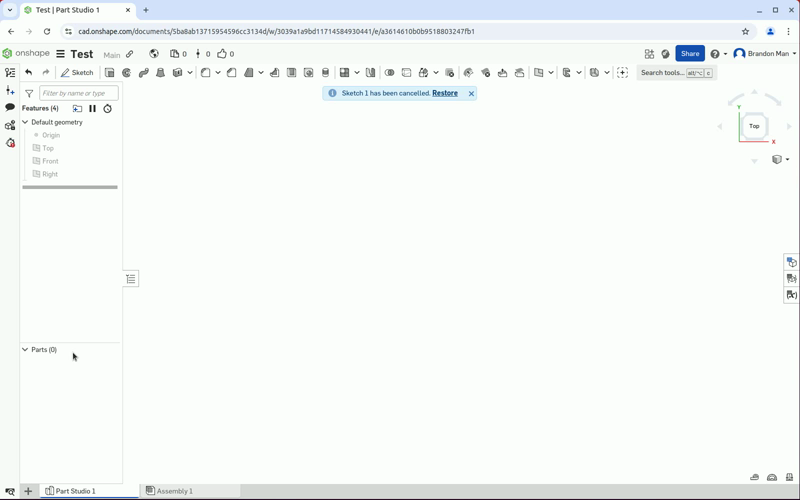
key_down(shift)
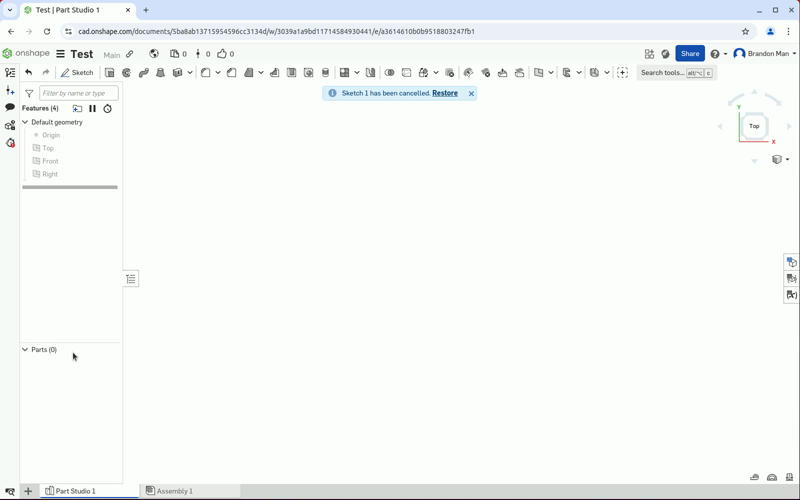
key(up)
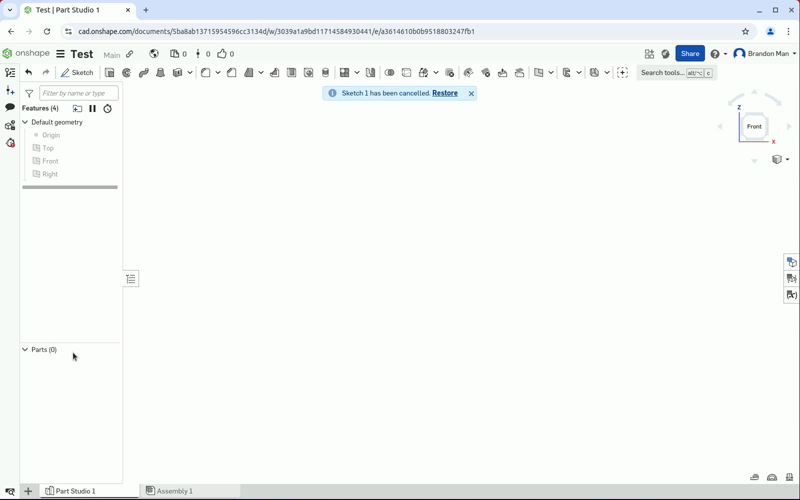
key_up(shift)
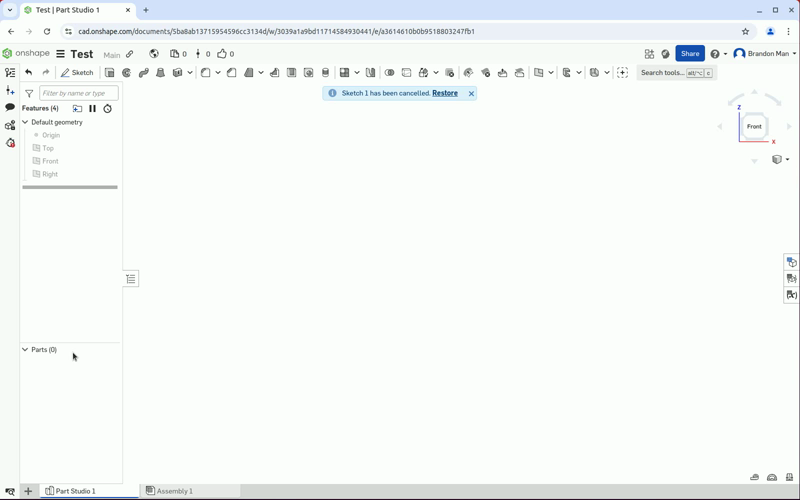
mouse_move(73, 352)
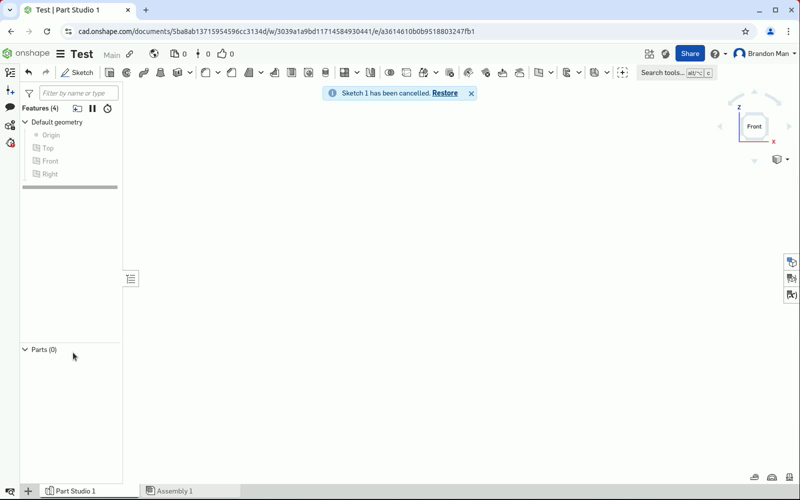
key(shift+y)
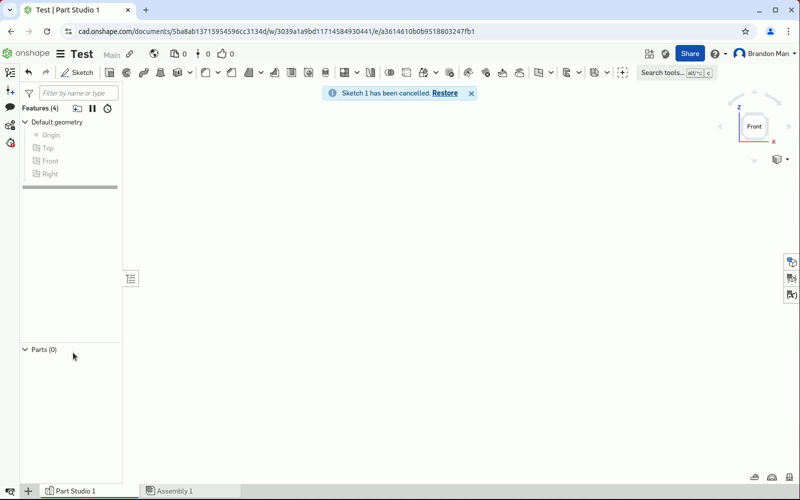
key(shift+s)
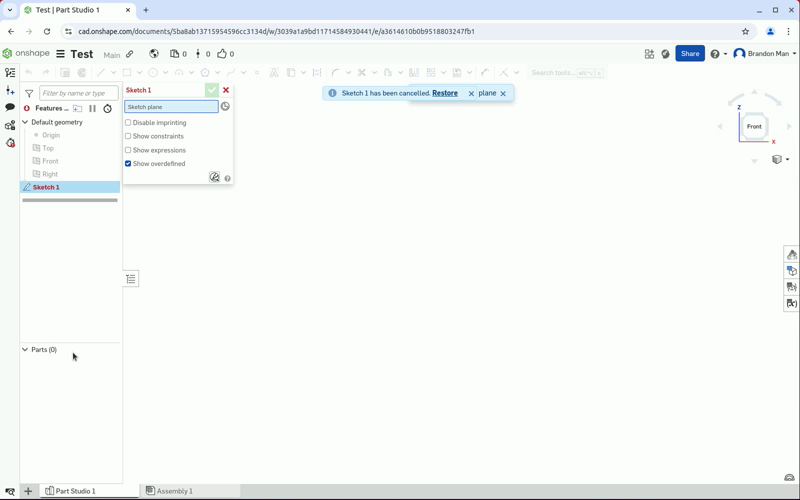
mouse_move(73, 163)
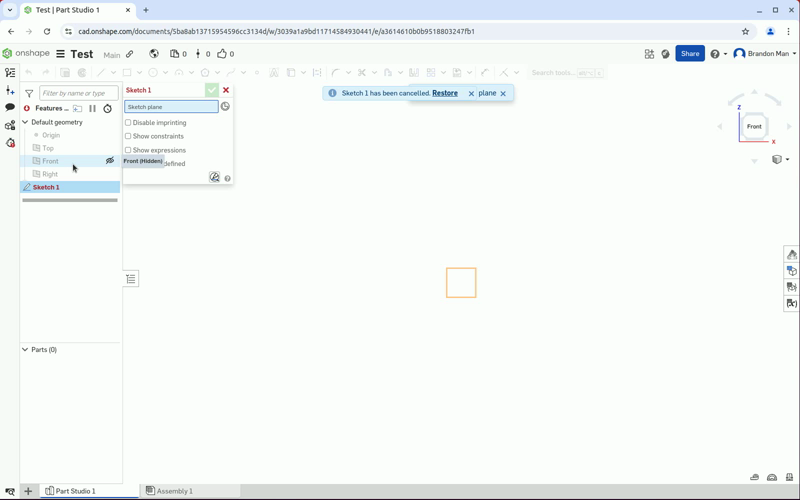
click(73, 163)
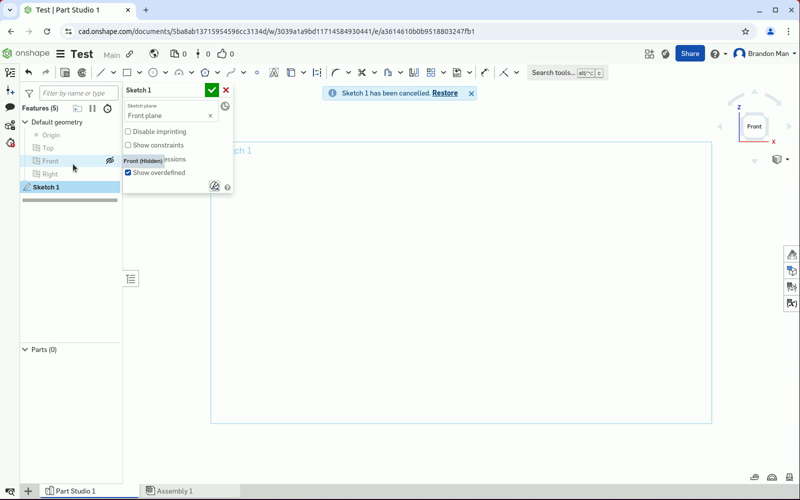
mouse_move(73, 352)
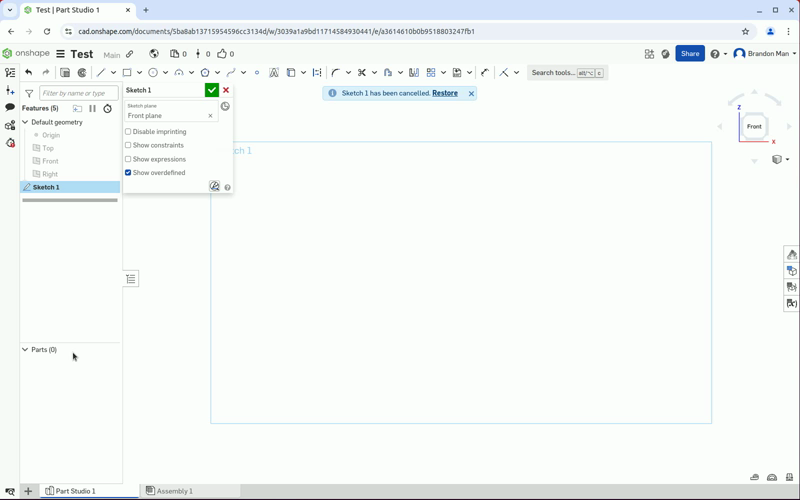
key(y)
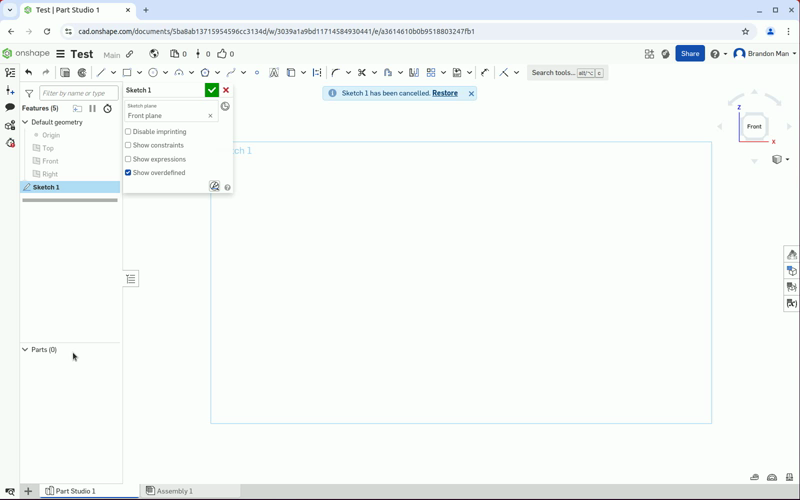
key(c)
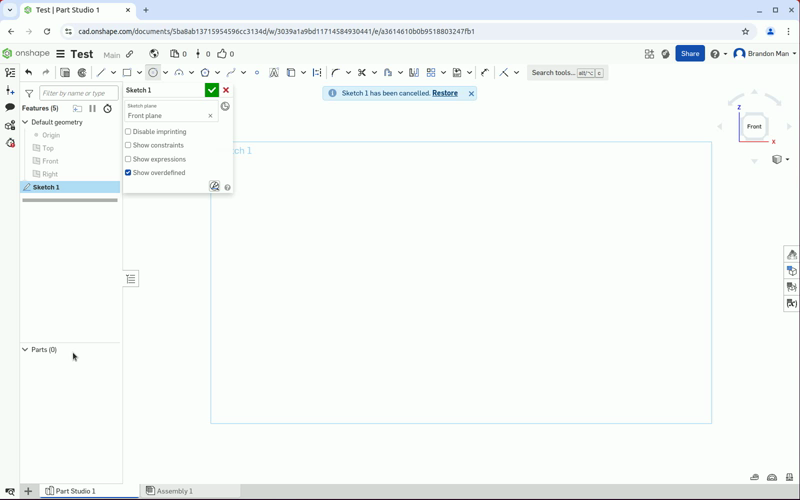
key_down(shift)
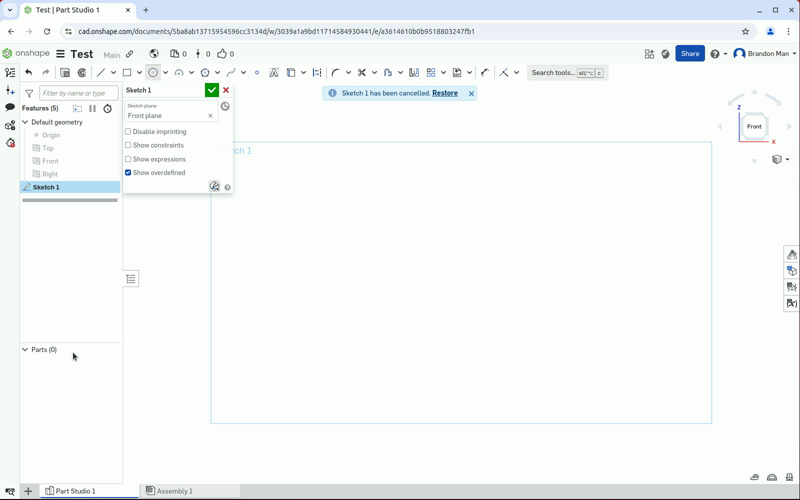
mouse_move(461, 282)
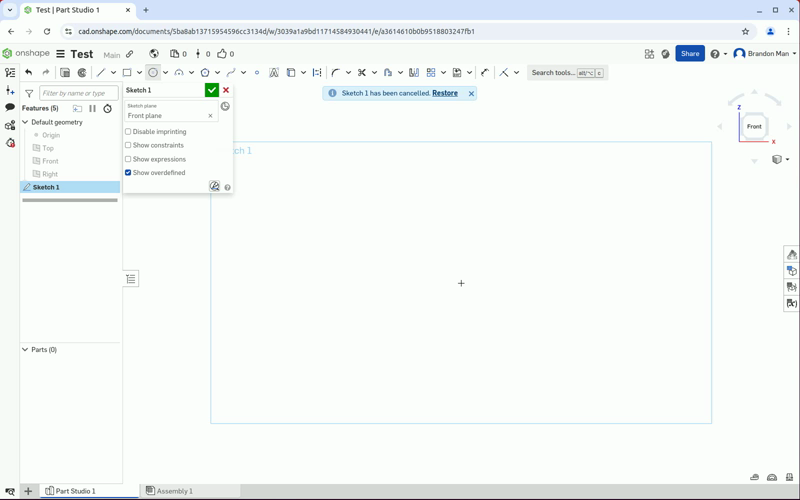
click(461, 282)
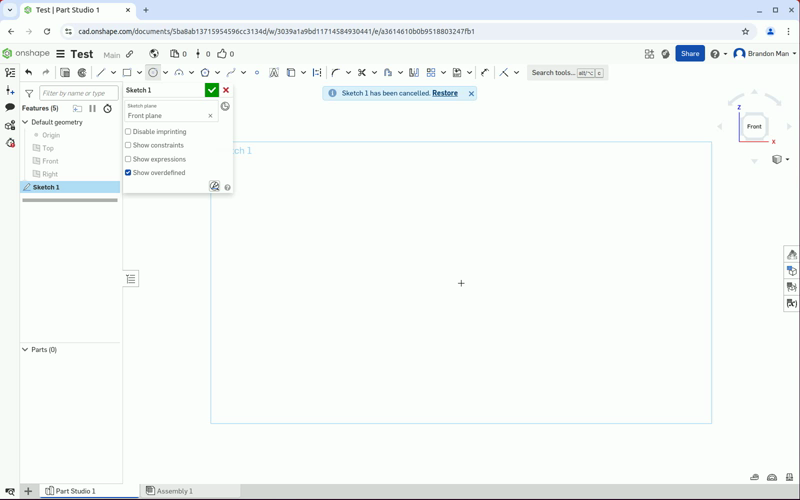
key_up(shift)
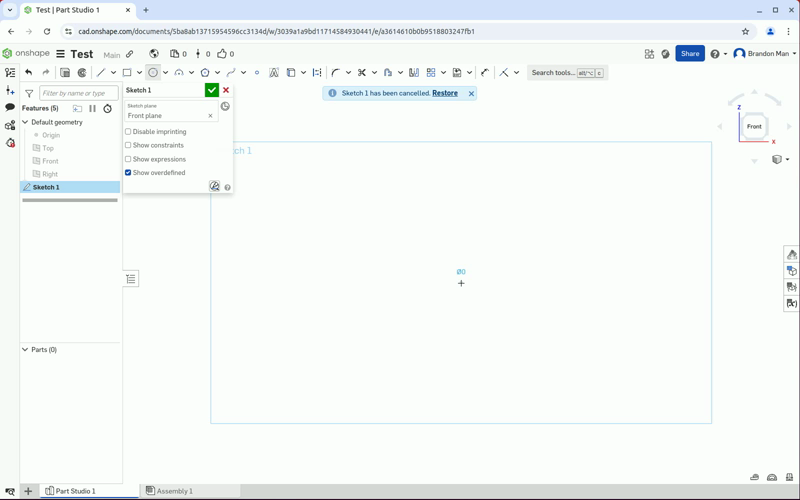
mouse_move(503, 282)
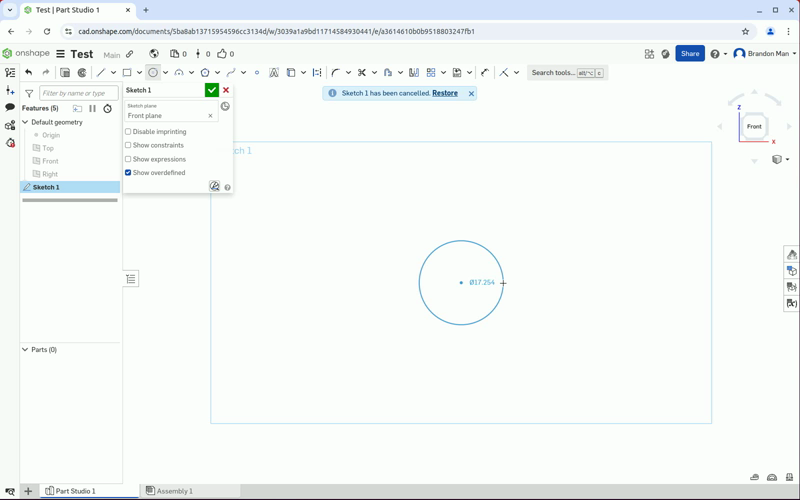
click(503, 282)
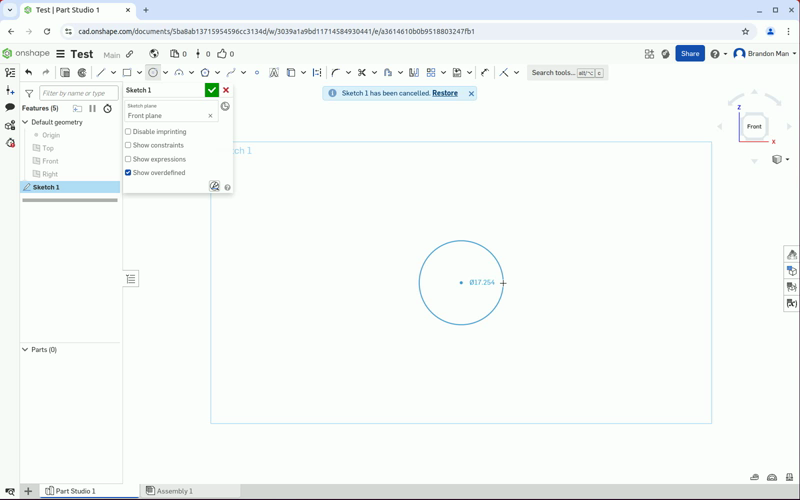
key(esc)
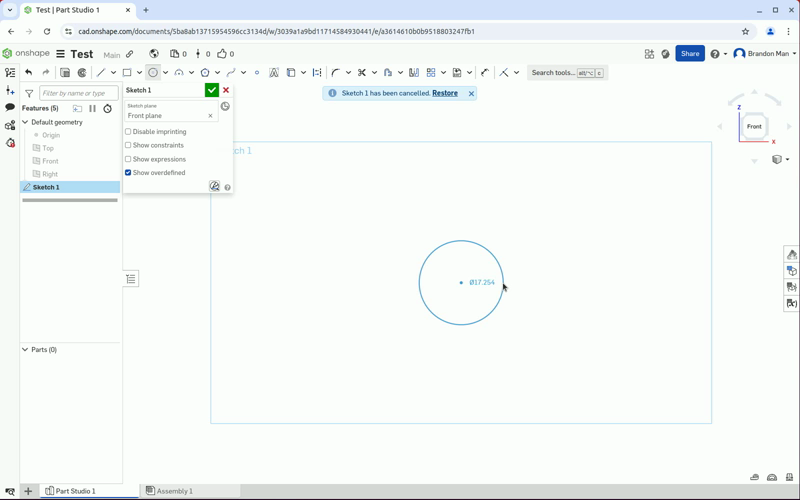
mouse_move(447, 289)
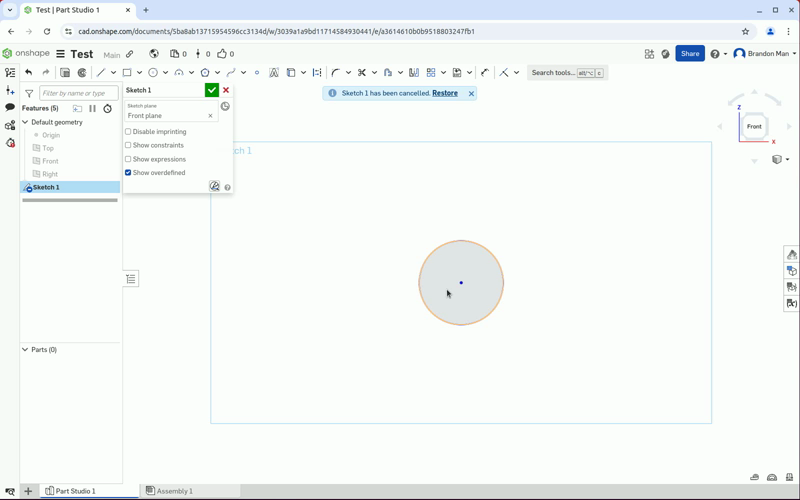
click(447, 289)
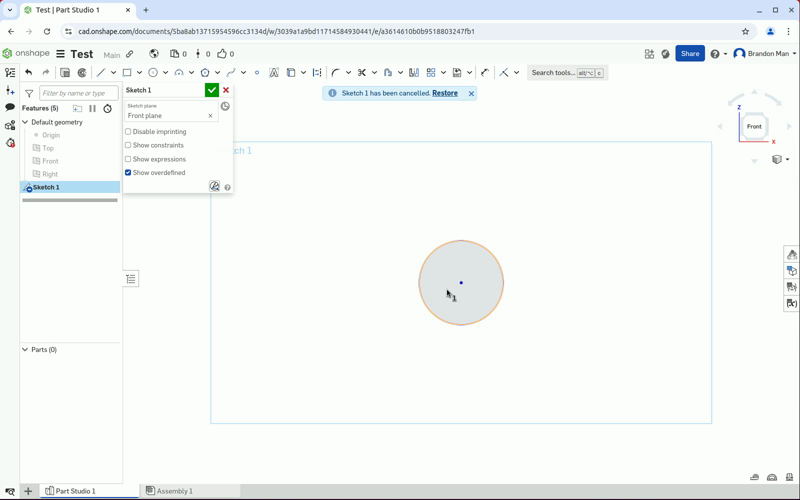
mouse_move(73, 352)
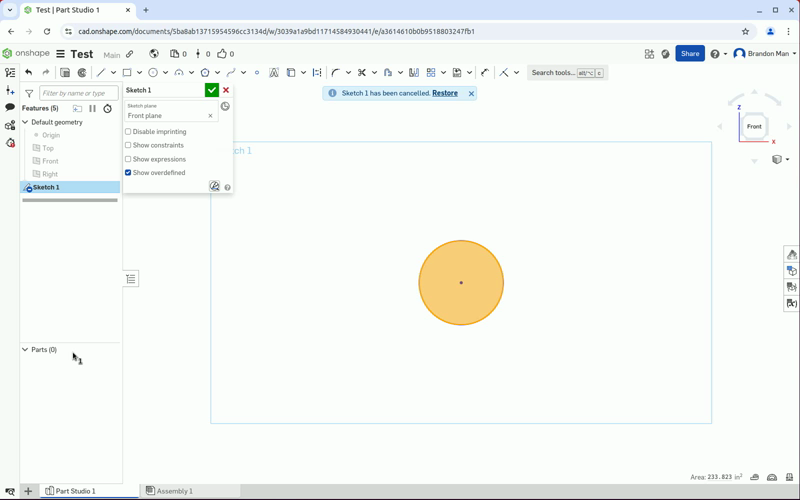
key(shift+y)
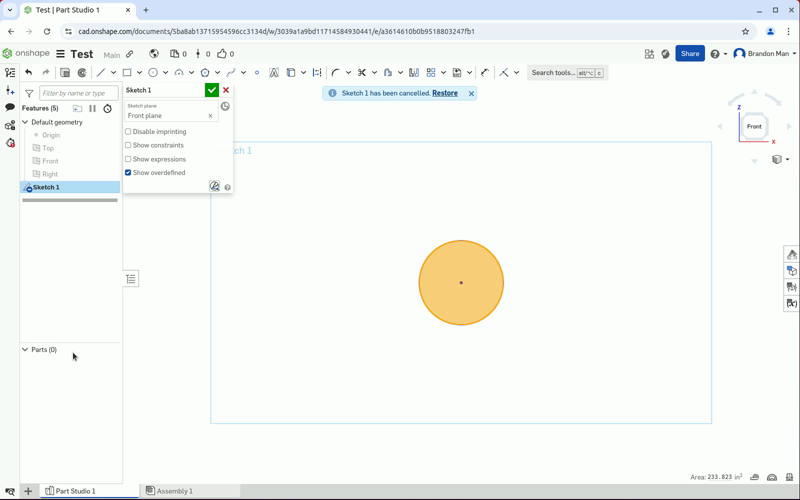
key(shift+e)
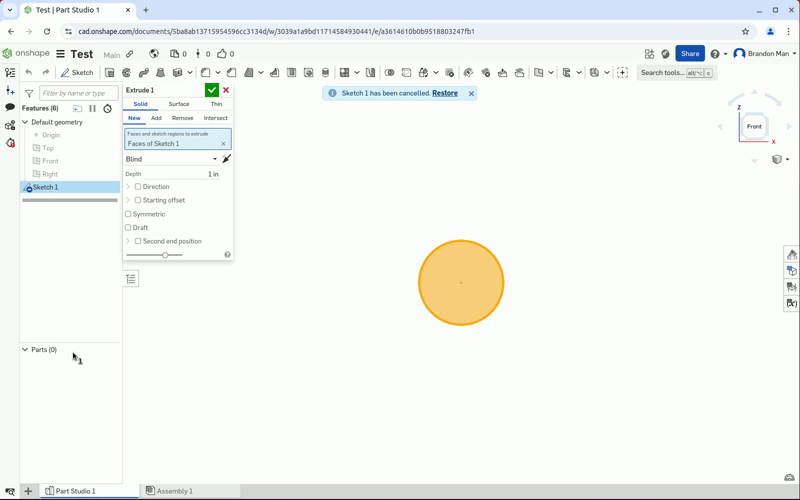
mouse_move(143, 106)
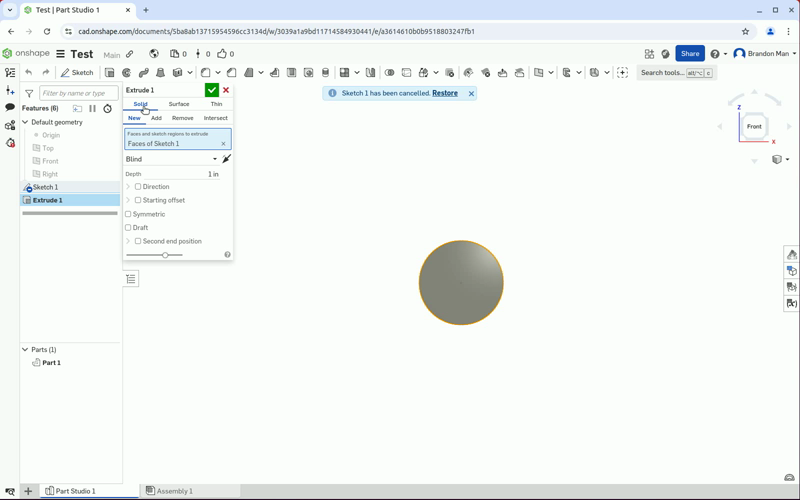
click(143, 106)
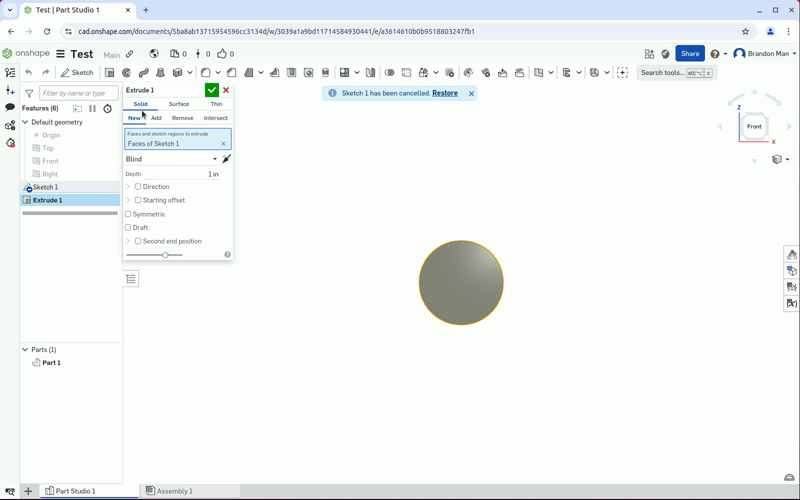
mouse_move(137, 120)
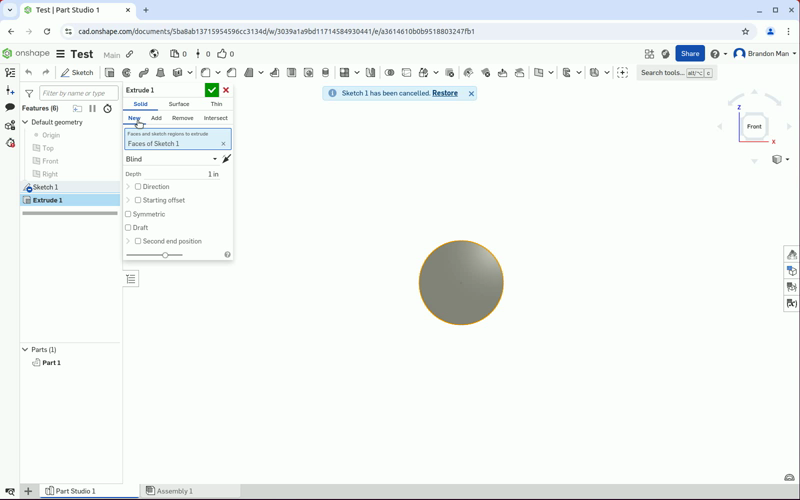
click(137, 120)
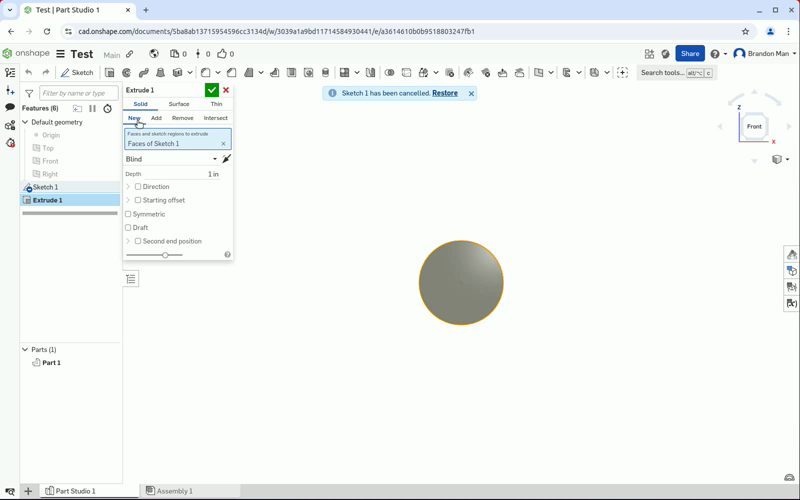
key(tab, 4)
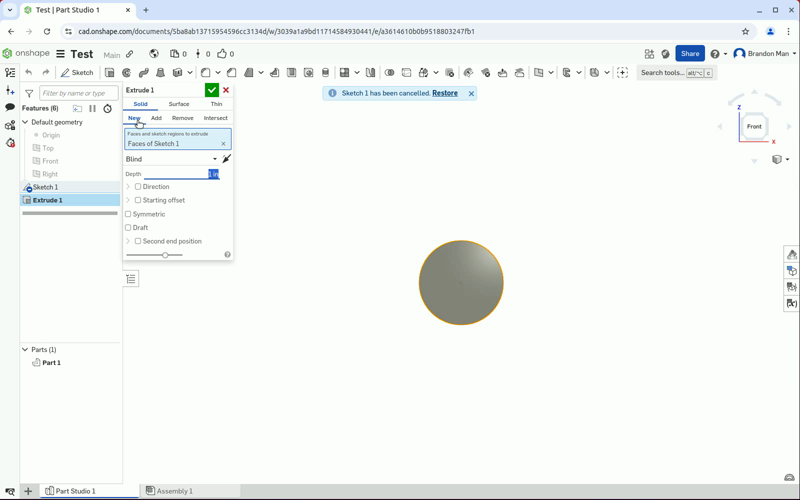
text(23.108)
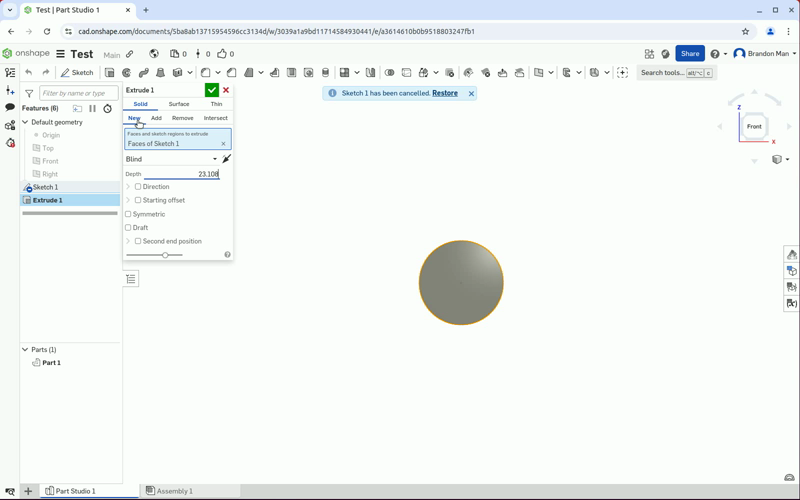
key(enter)
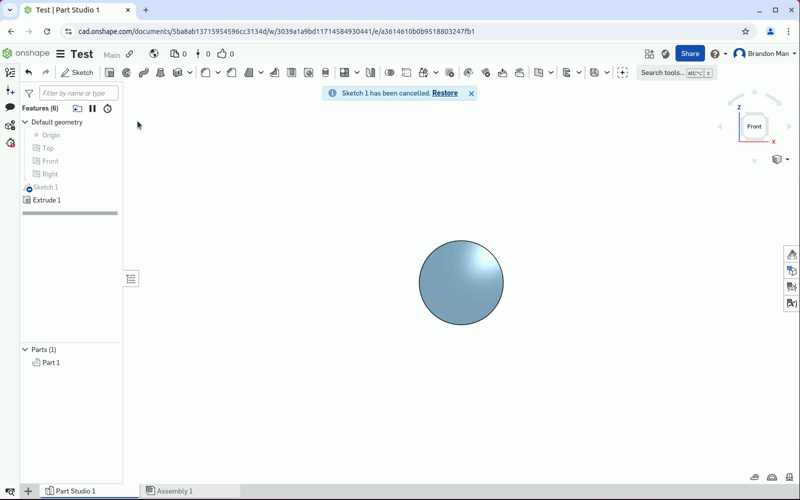
key(shift+h)
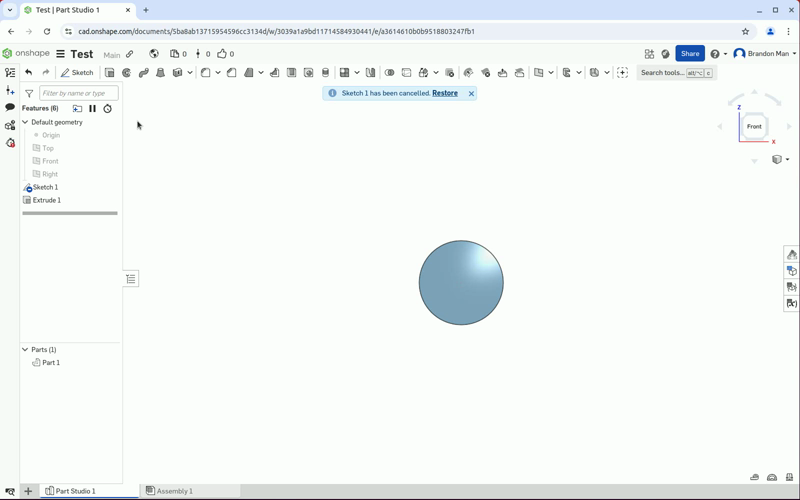
key(shift+h)
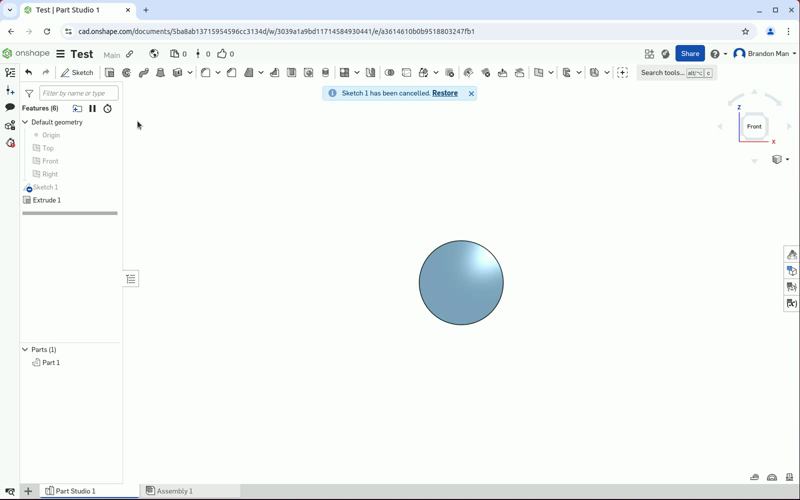
mouse_move(73, 189)
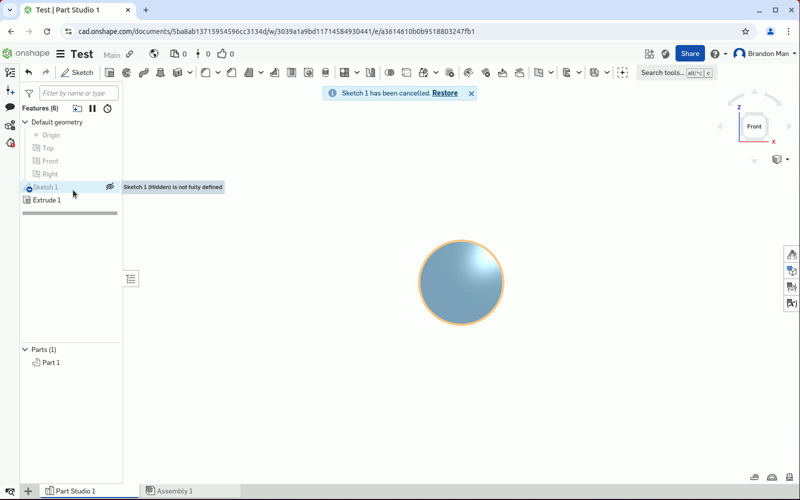
click(73, 189)
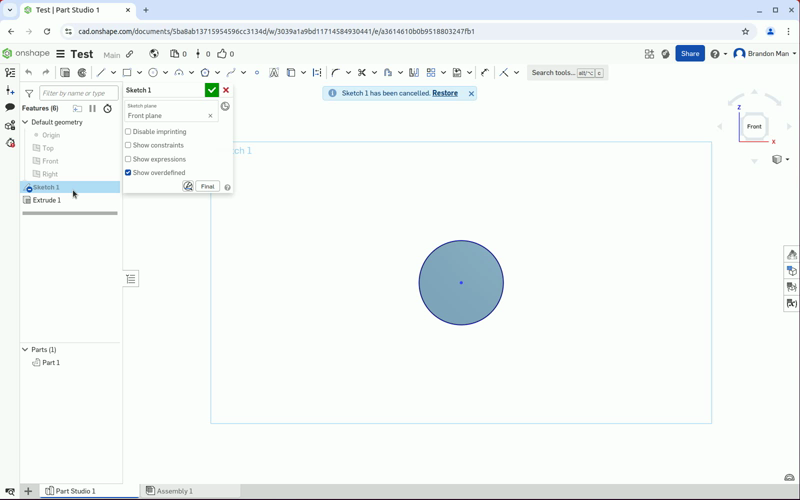
mouse_move(229, 92)
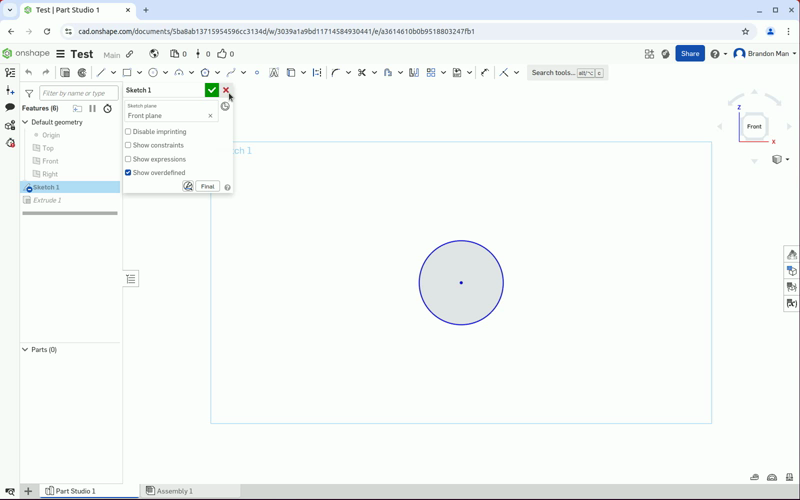
click(229, 92)
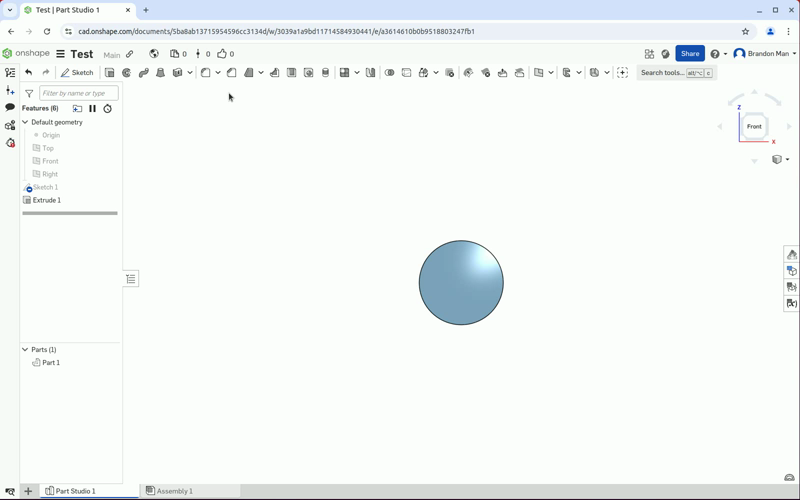
mouse_move(73, 352)
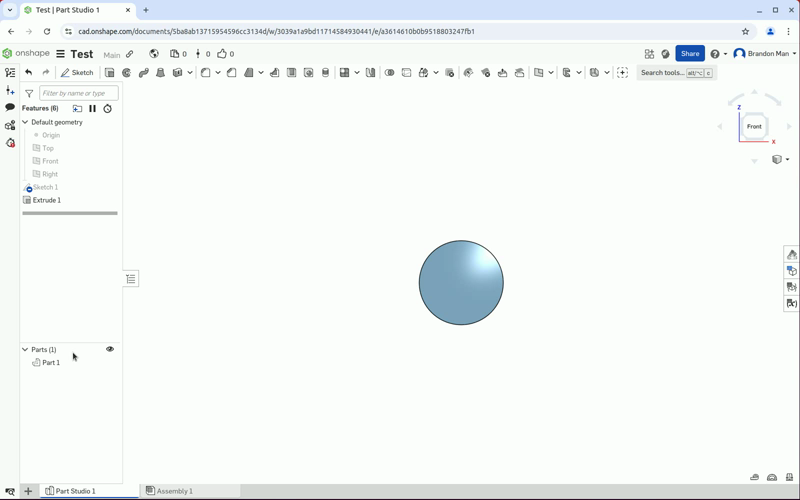
key(y)
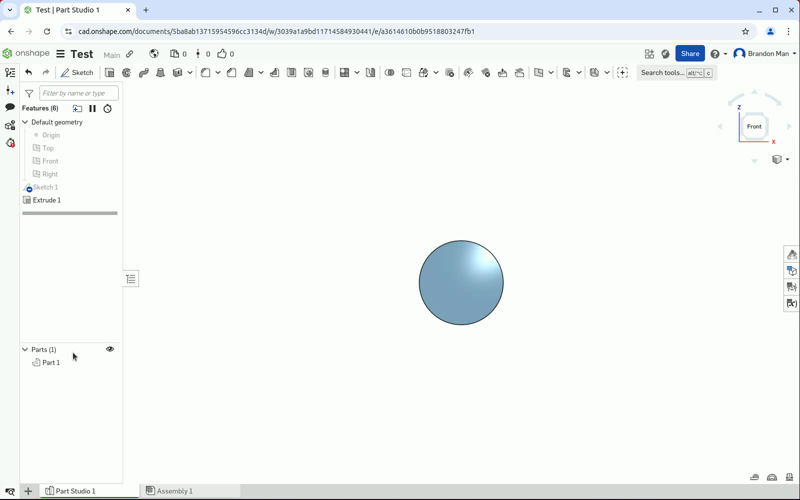
key(shift+p)
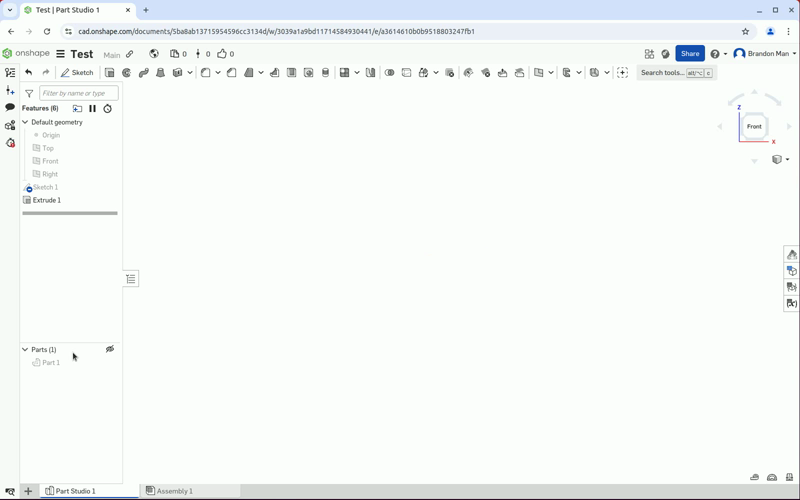
key(space)
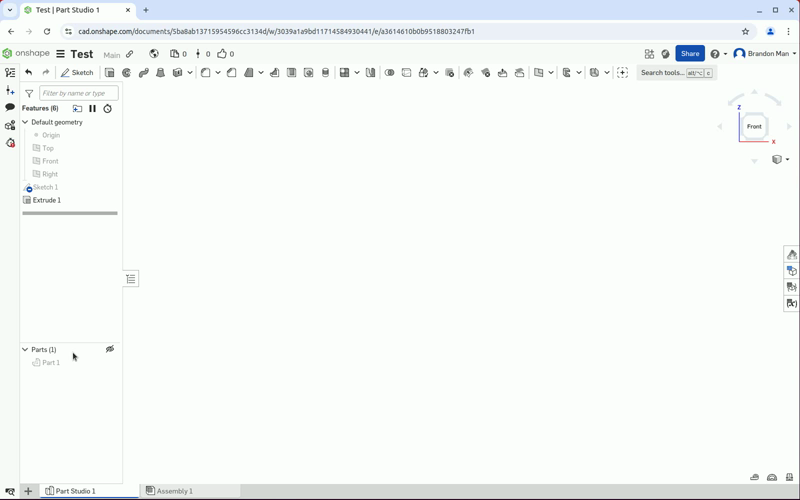
key_down(shift)
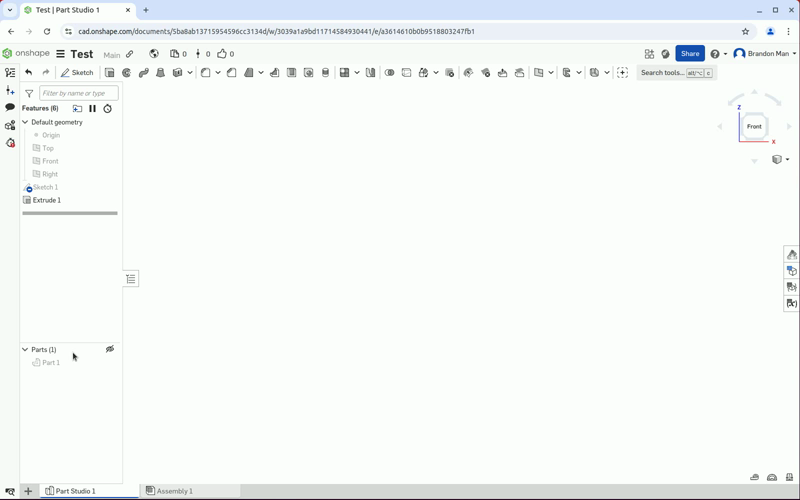
key(down)
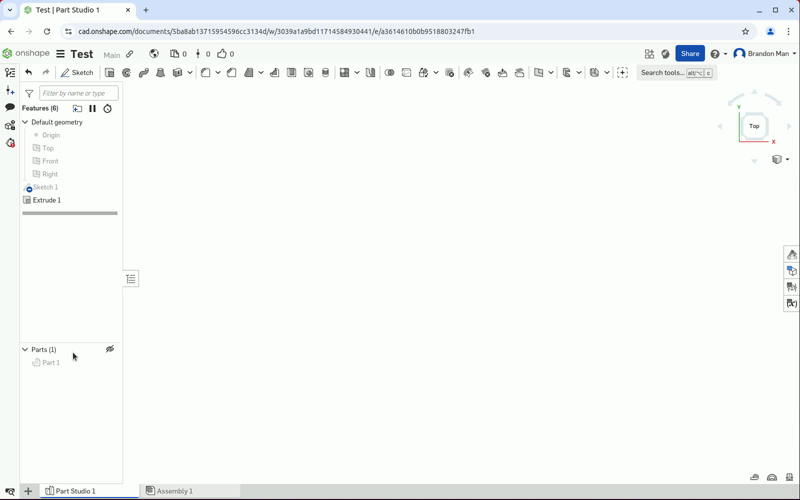
key_up(shift)
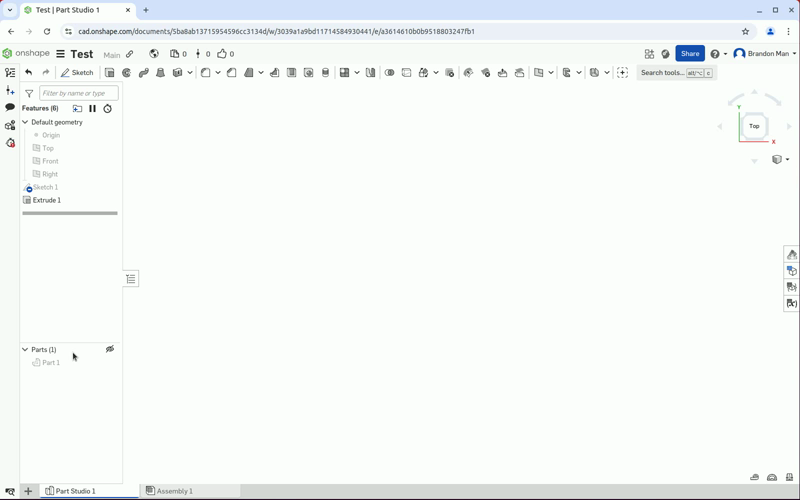
mouse_move(73, 352)
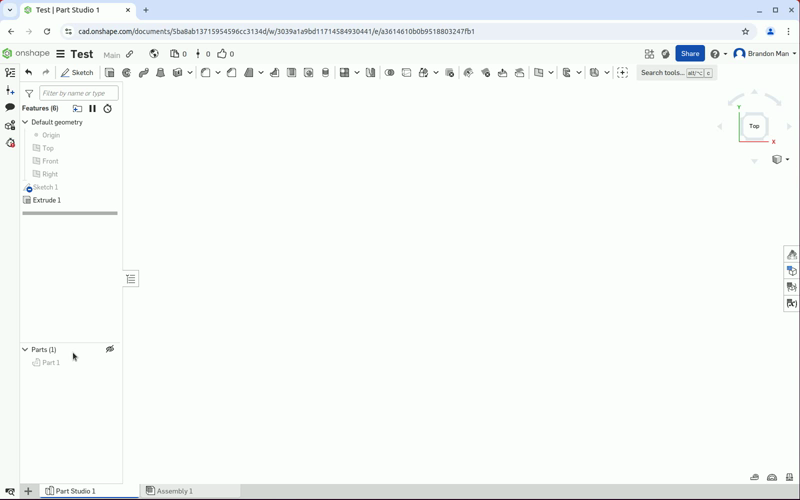
key(shift+y)
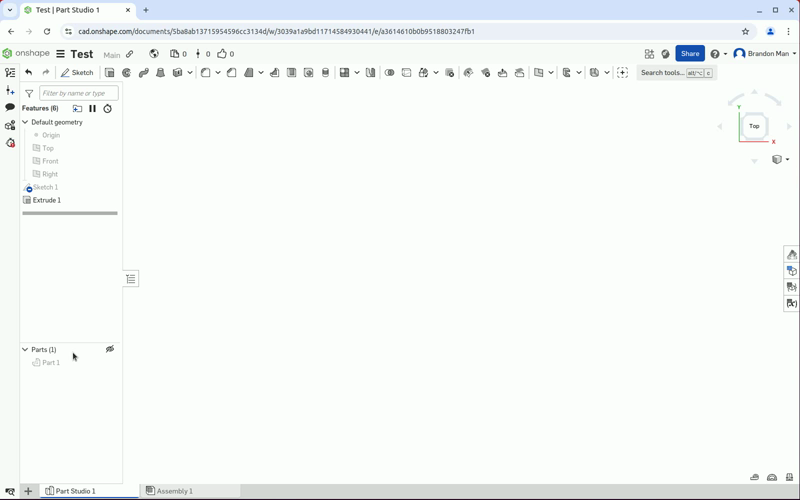
key(shift+s)
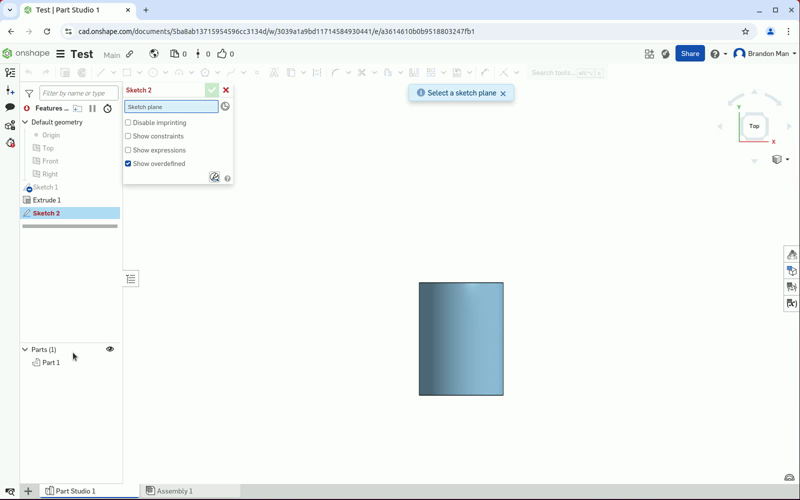
mouse_move(73, 150)
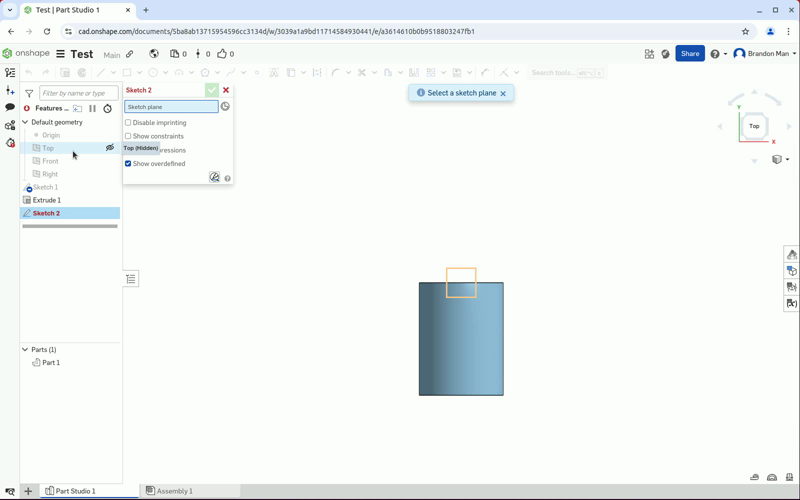
click(73, 150)
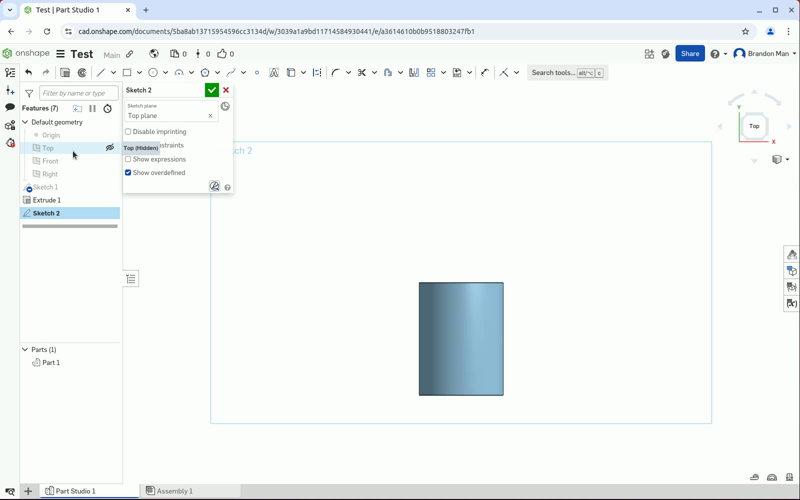
mouse_move(73, 352)
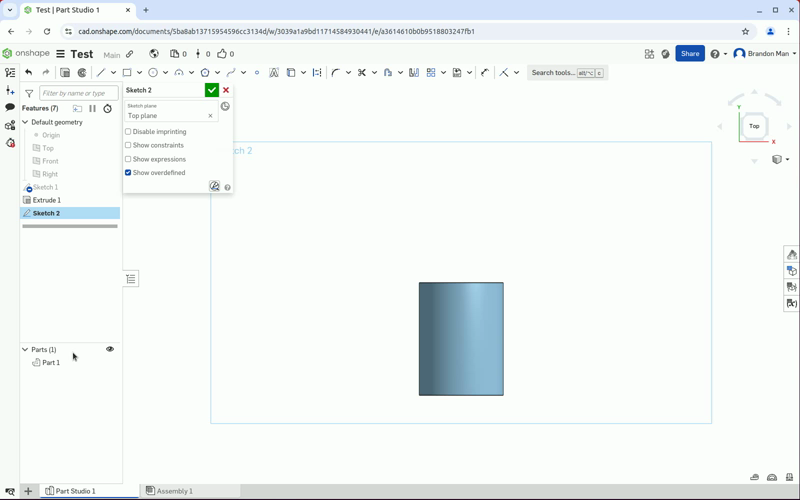
key(y)
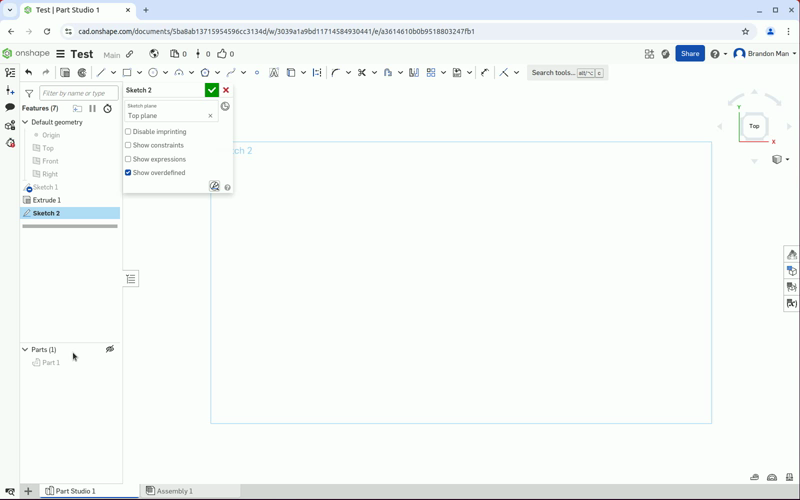
key(l)
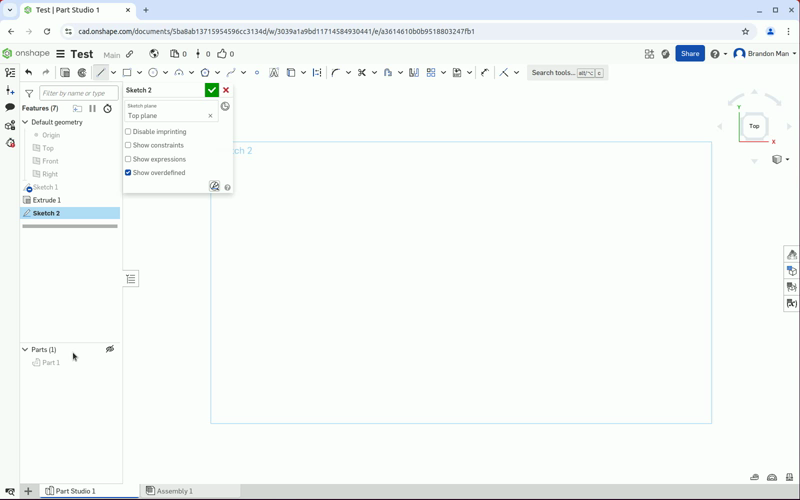
key_down(shift)
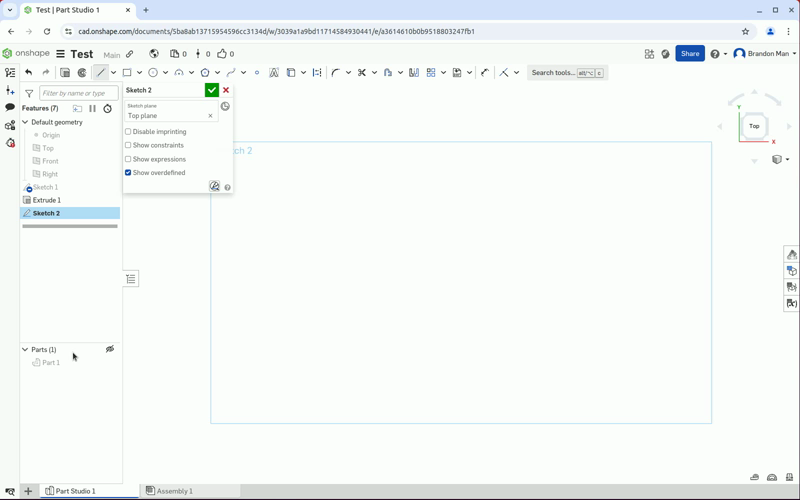
mouse_move(437, 414)
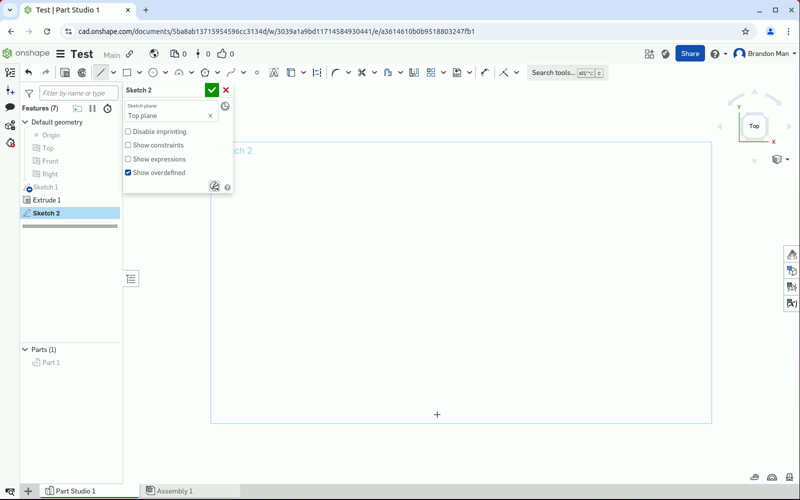
click(437, 414)
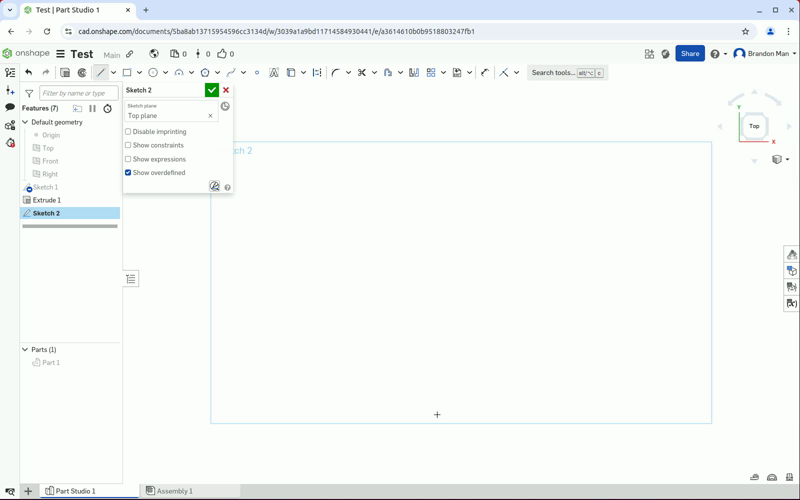
key_up(shift)
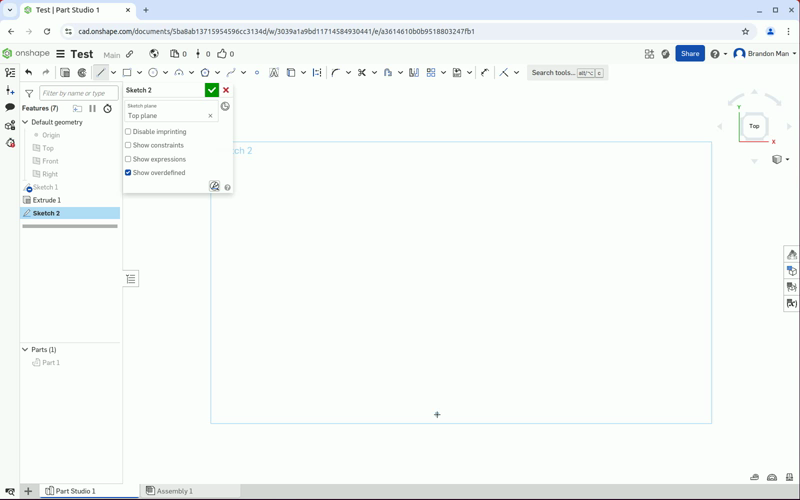
key_down(shift)
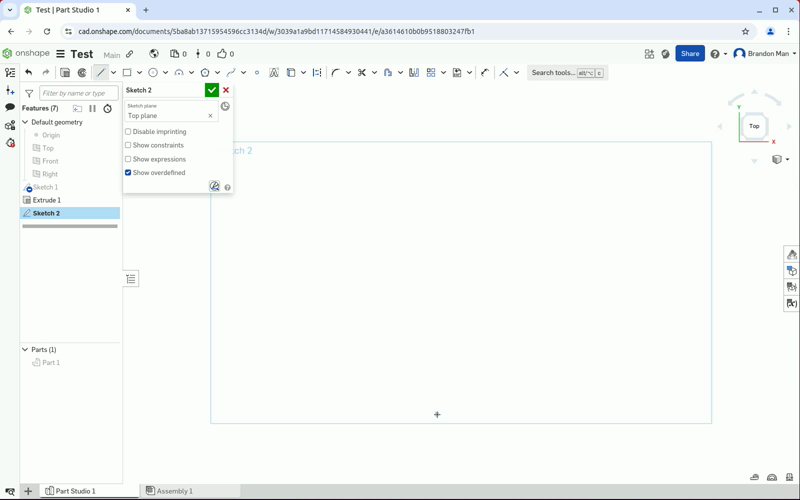
mouse_move(467, 414)
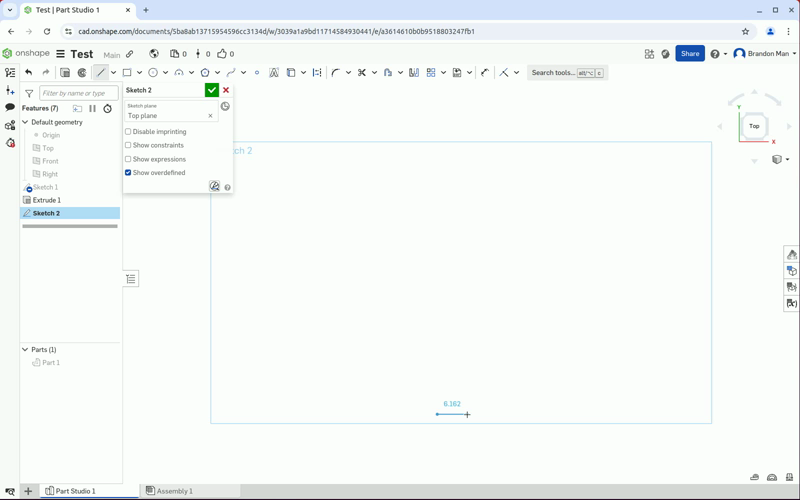
mouse_move(485, 414)
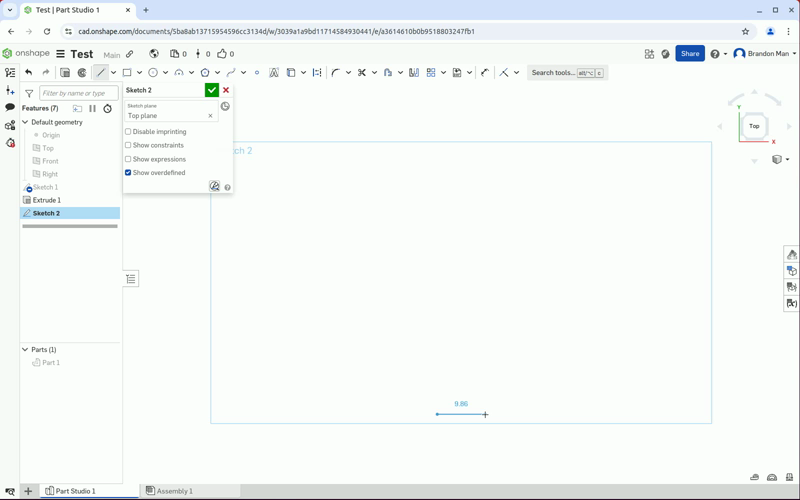
click(485, 414)
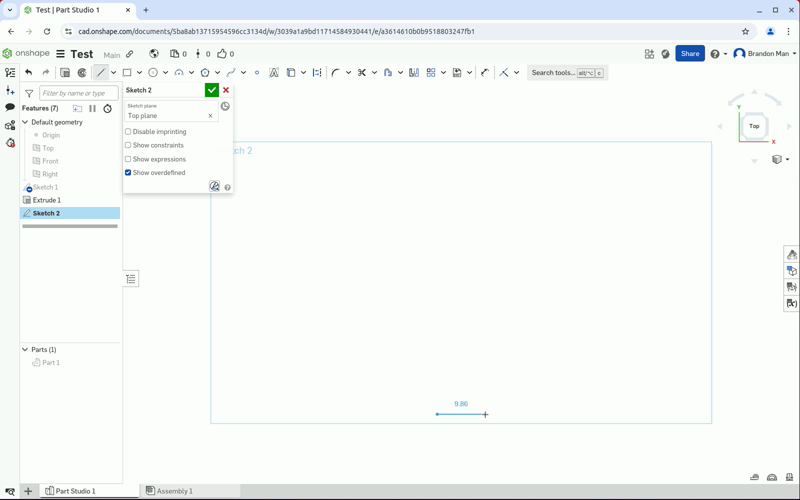
key_up(shift)
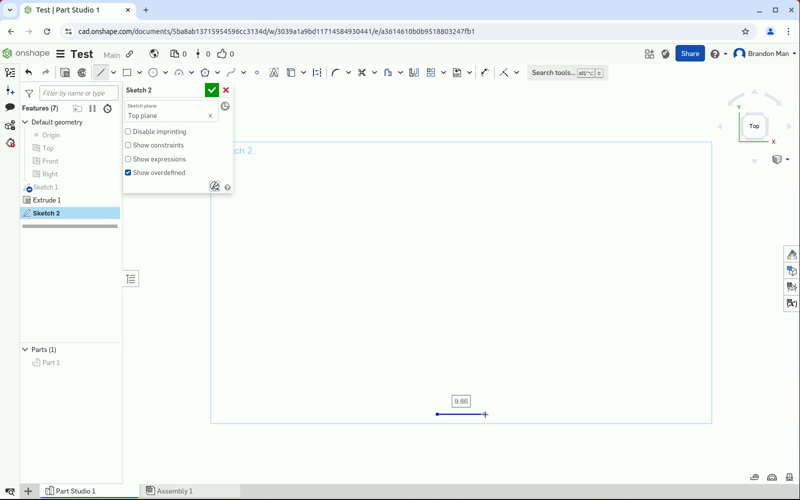
key_down(shift)
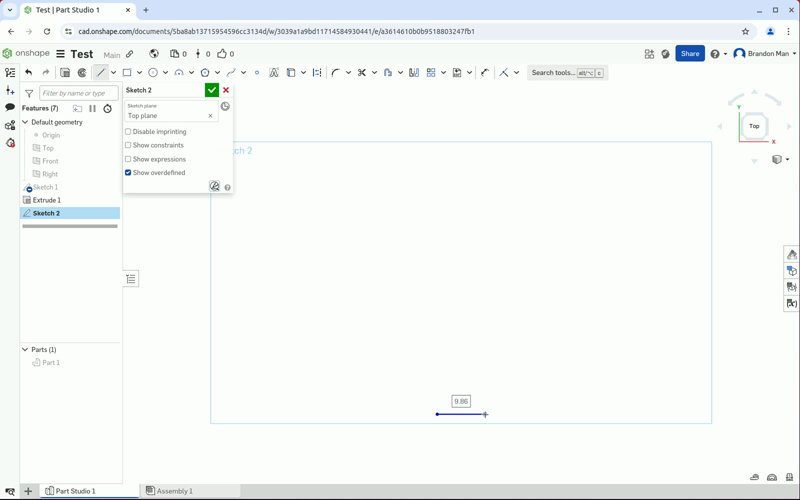
mouse_move(485, 258)
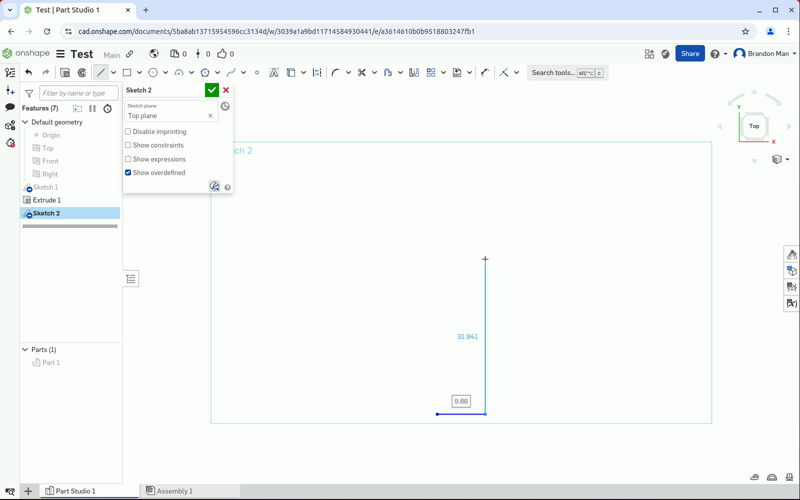
click(485, 258)
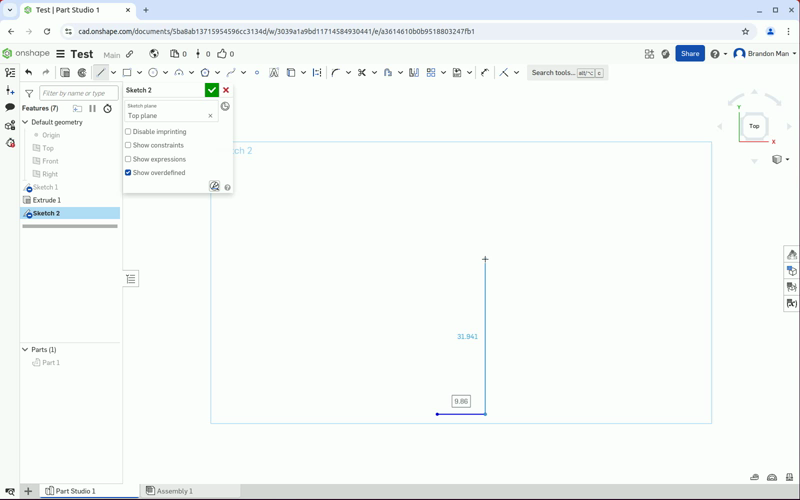
key_up(shift)
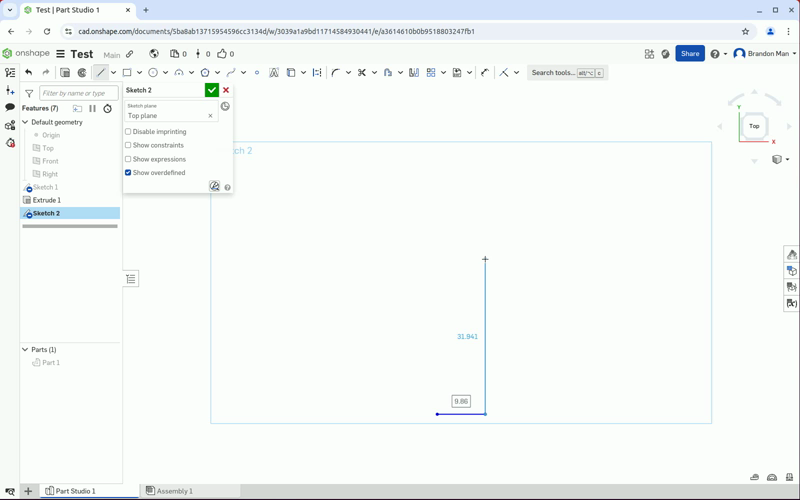
key_down(shift)
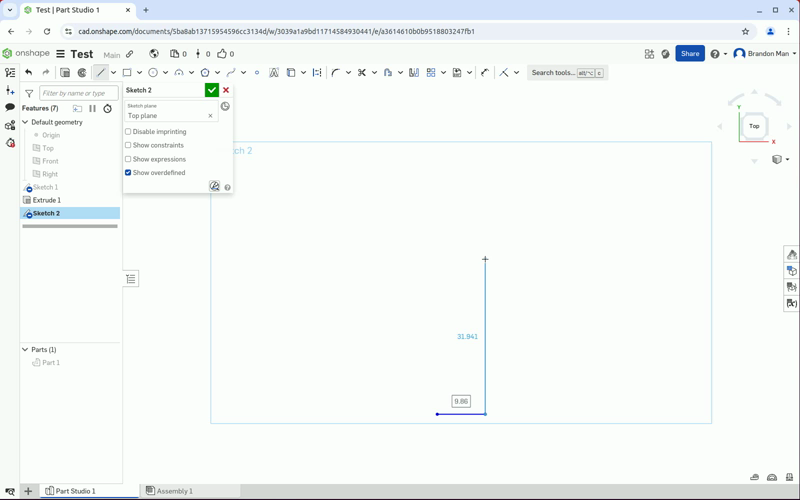
mouse_move(515, 258)
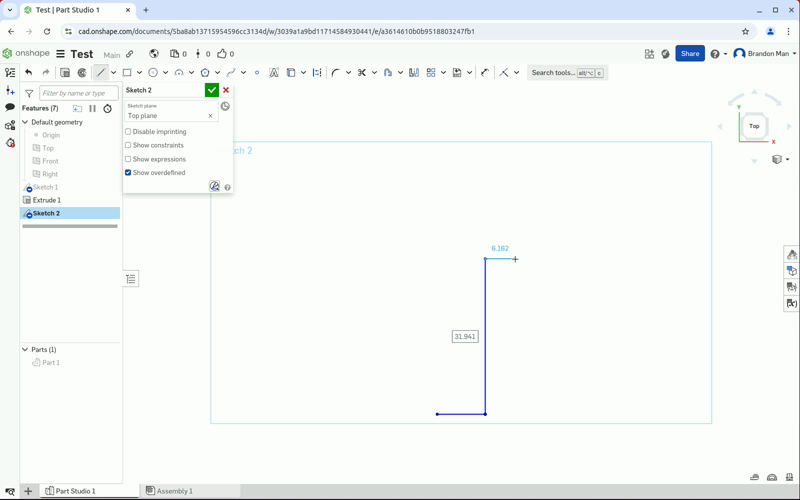
mouse_move(437, 258)
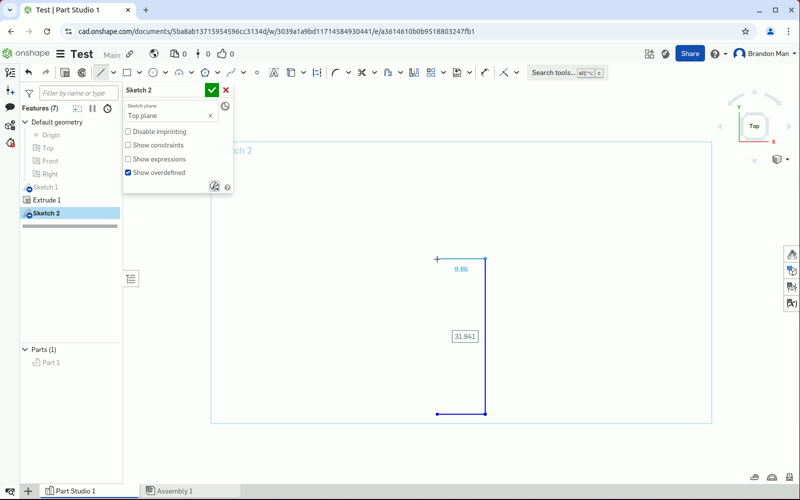
click(437, 258)
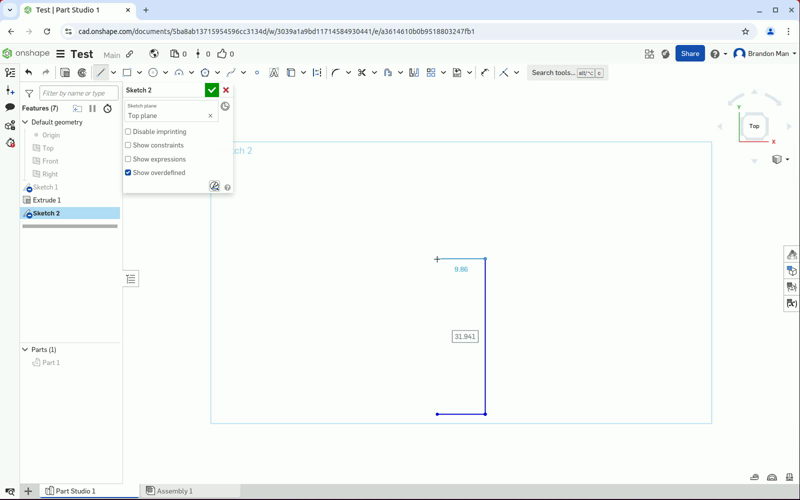
key_up(shift)
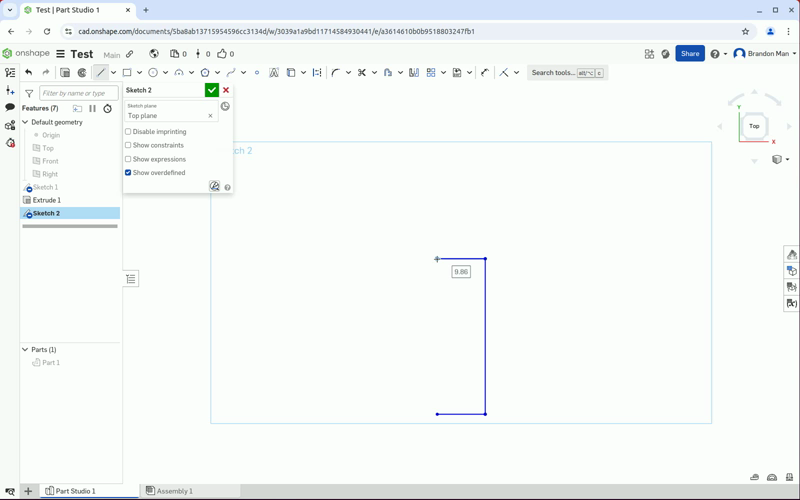
key_down(shift)
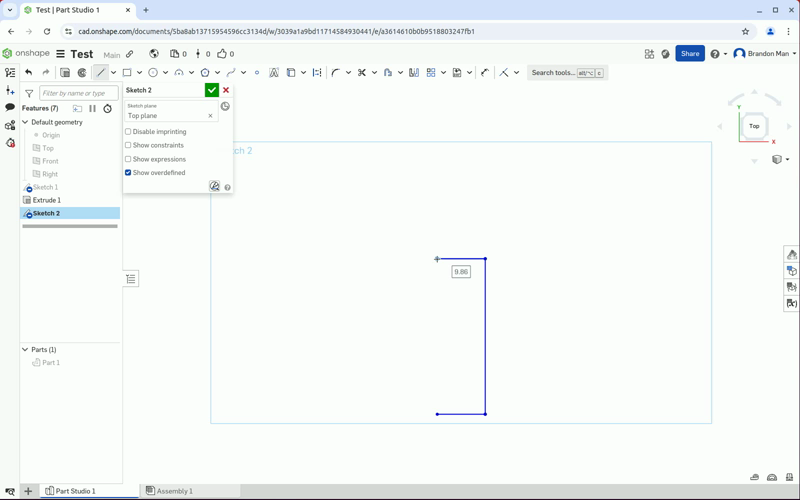
mouse_move(437, 414)
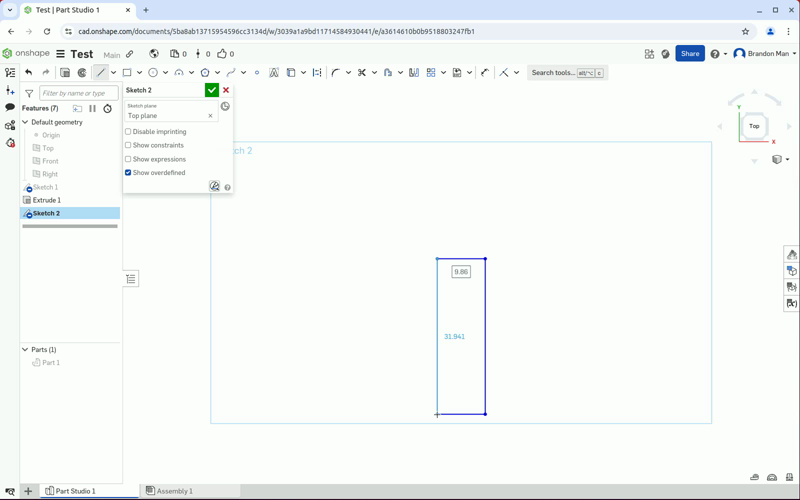
key_up(shift)
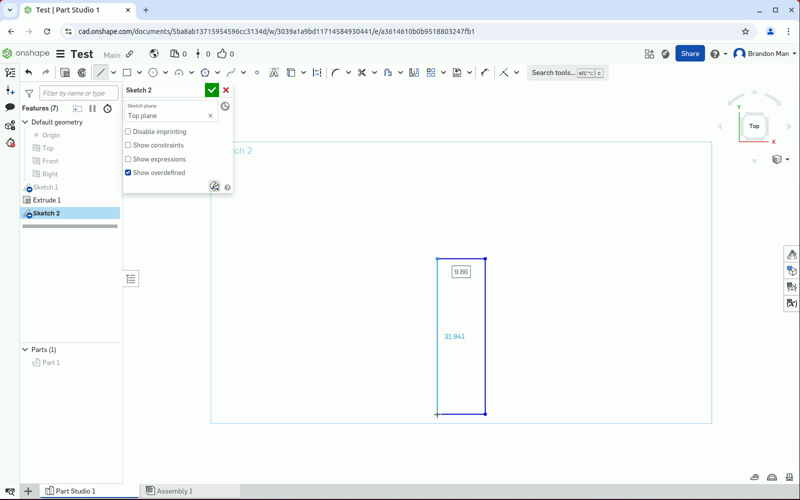
click(437, 414)
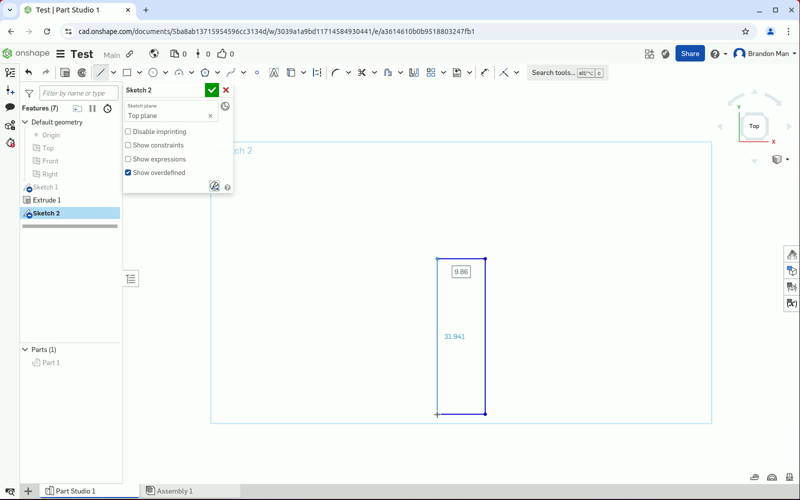
key(esc)
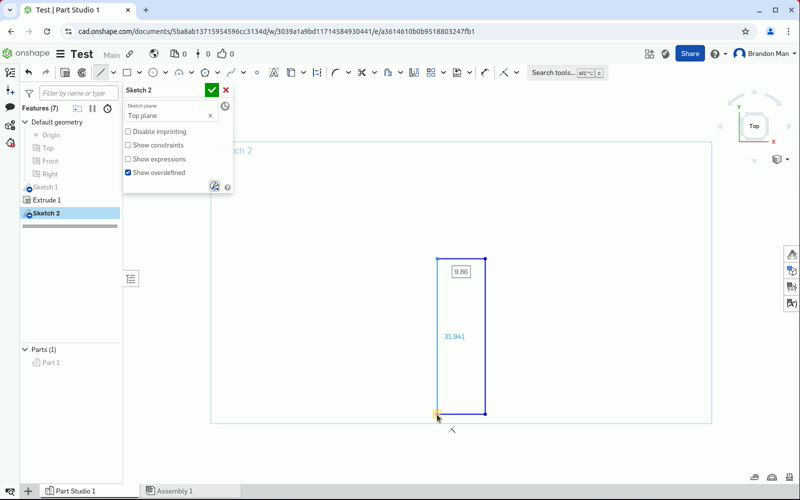
mouse_move(444, 414)
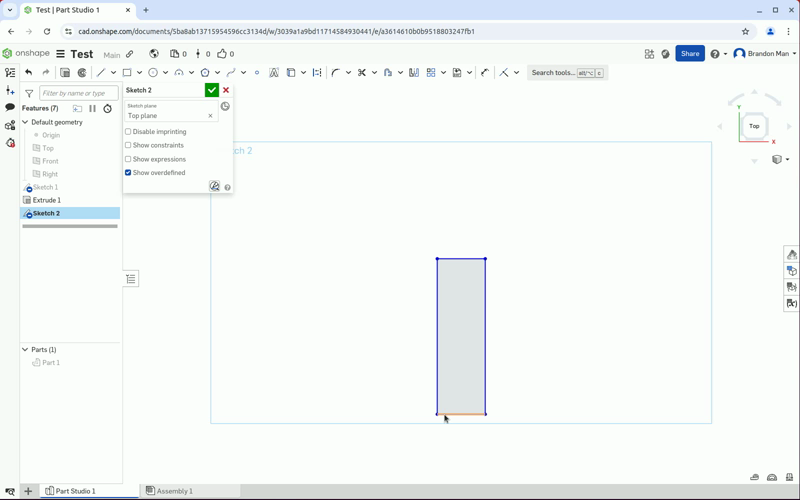
click(444, 414)
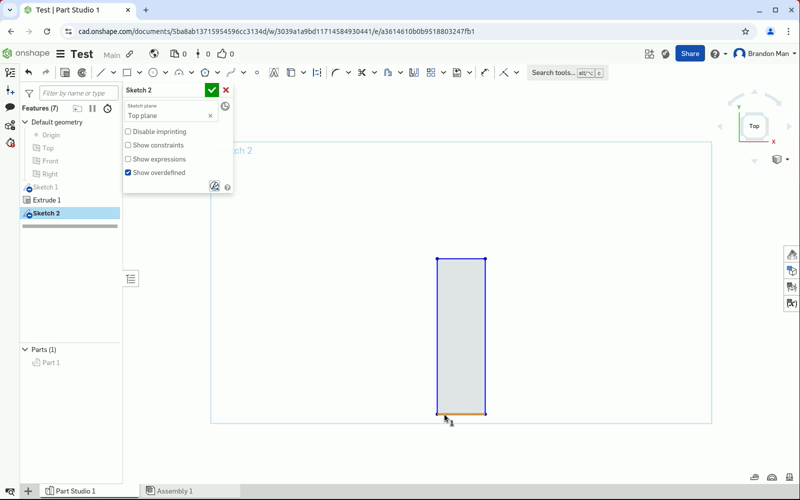
mouse_move(73, 352)
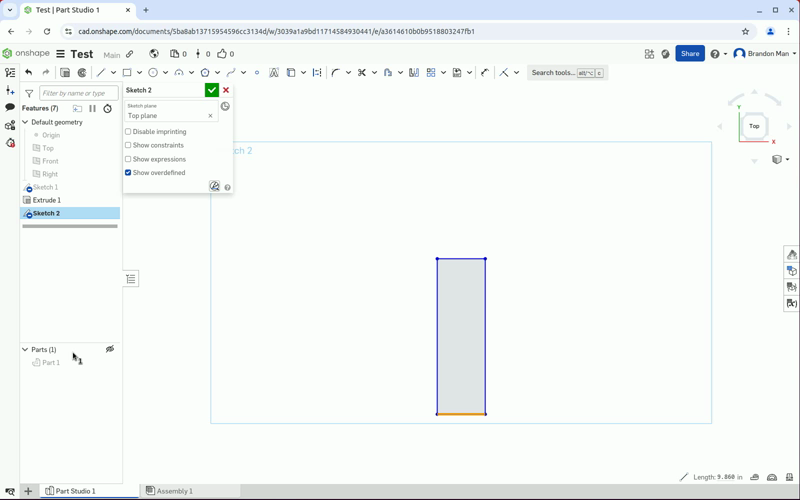
key(shift+y)
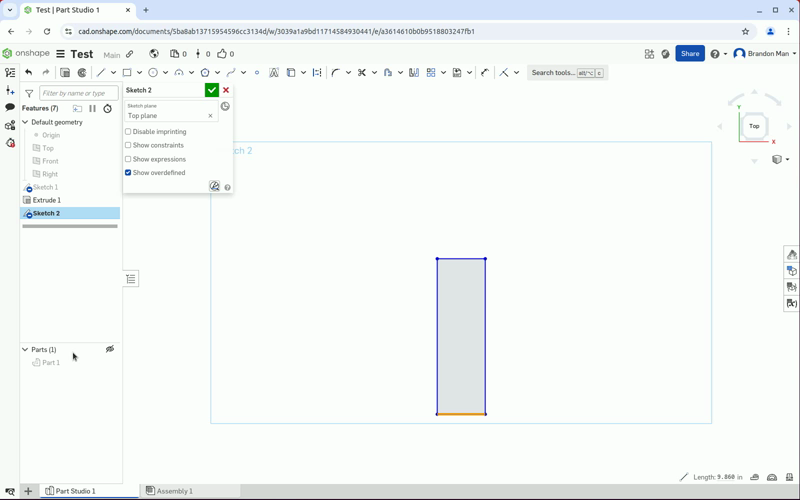
key(shift+e)
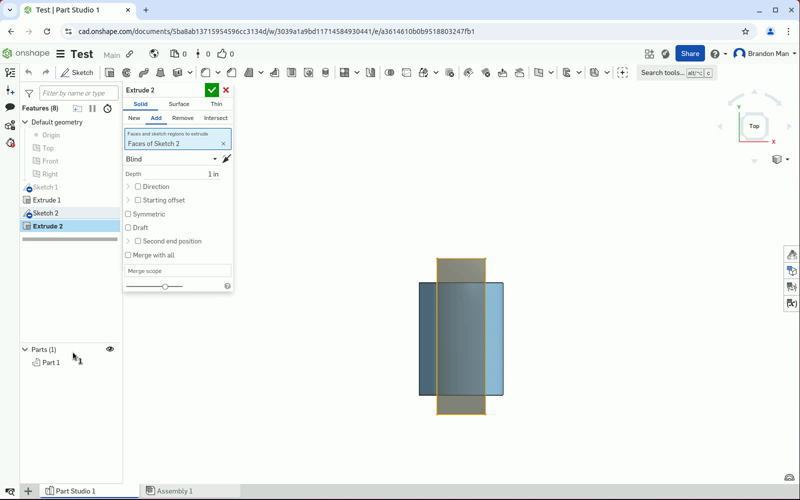
mouse_move(143, 106)
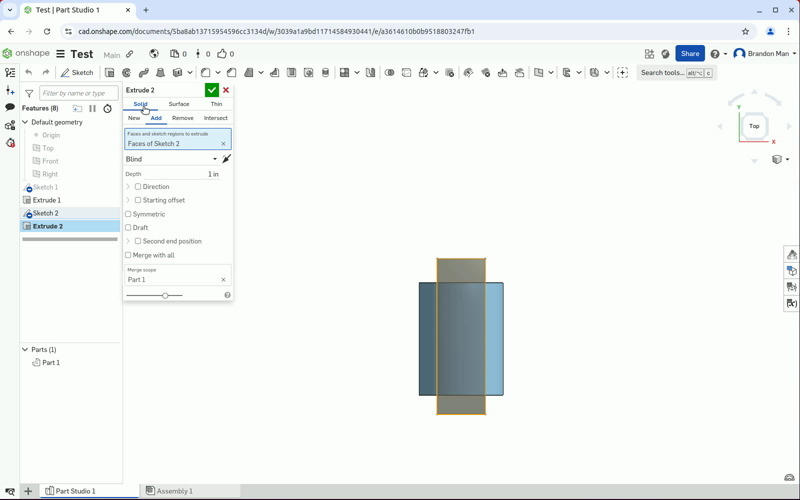
click(143, 106)
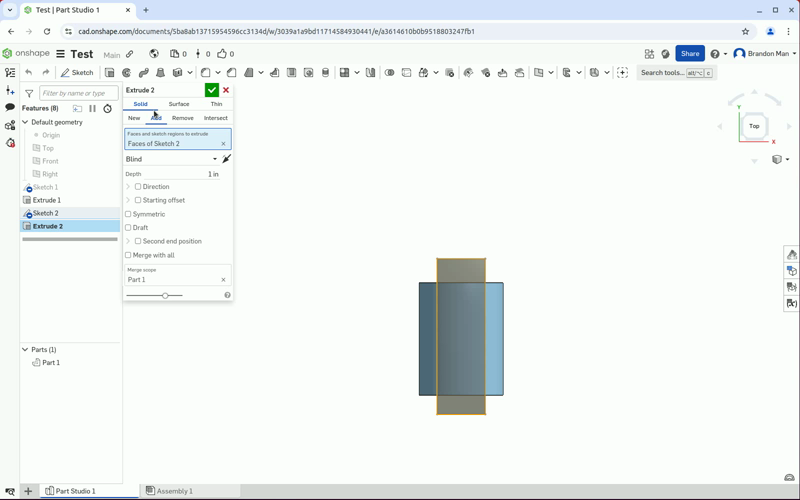
mouse_move(186, 120)
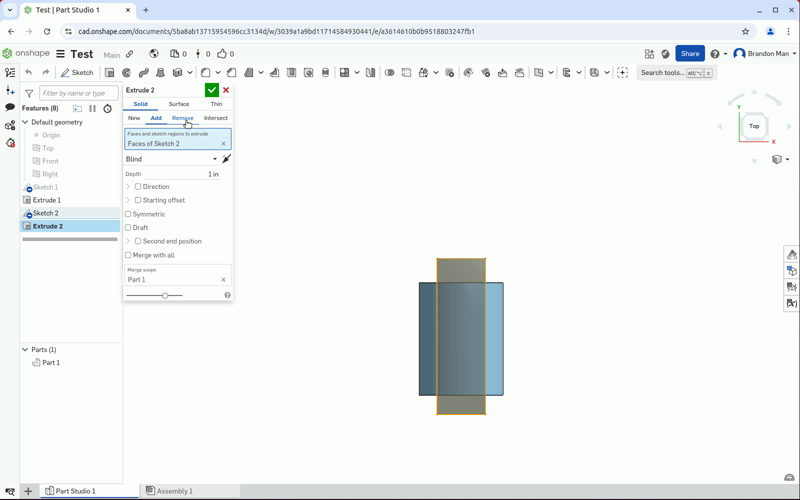
click(186, 120)
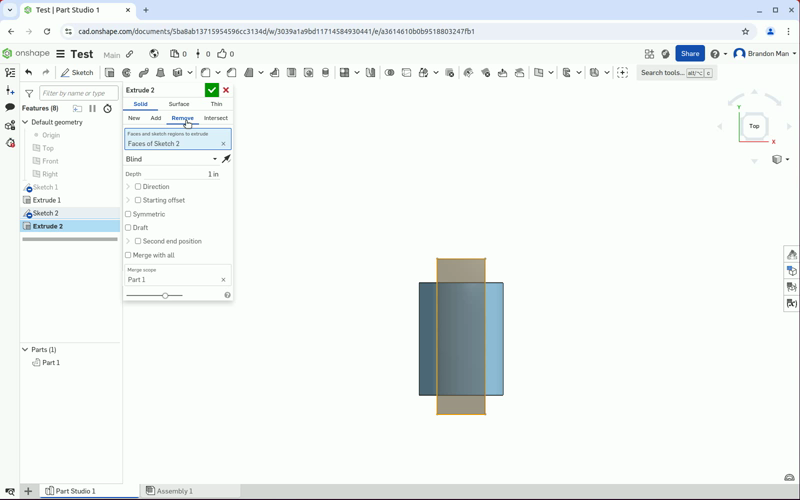
key(tab, 4)
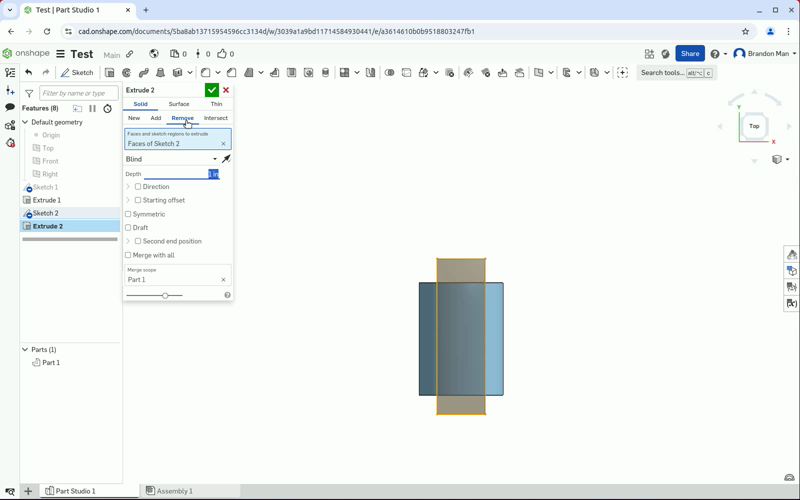
text(34.662)
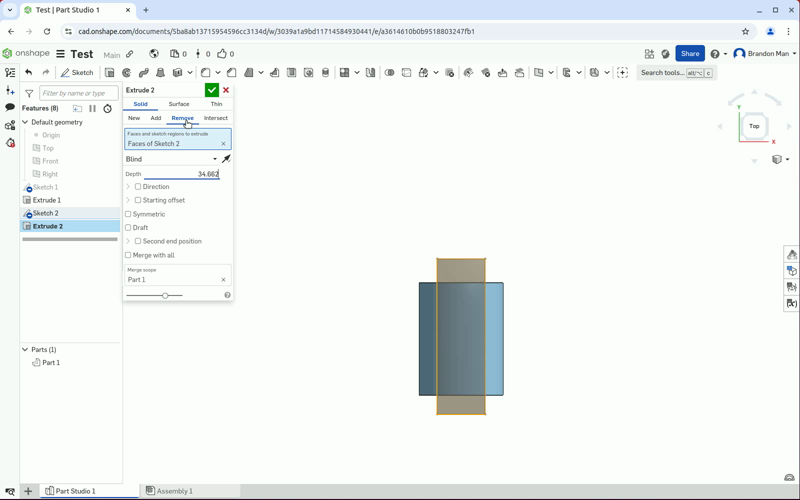
key(tab, 3)
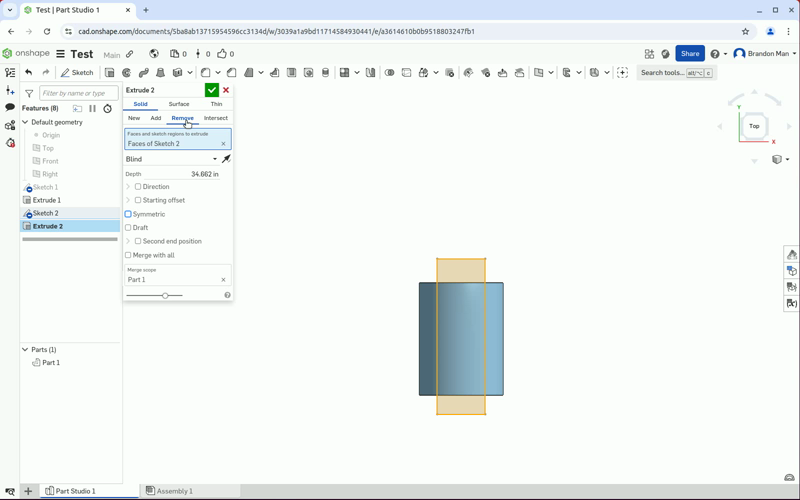
key(space)
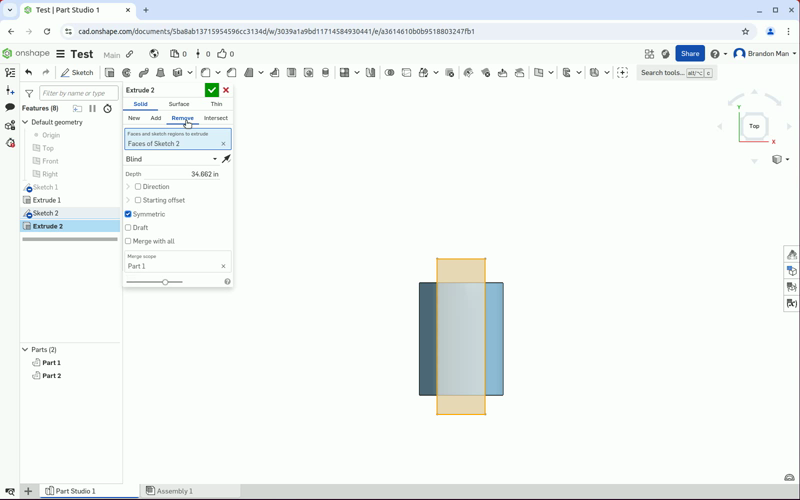
key(tab, 2)
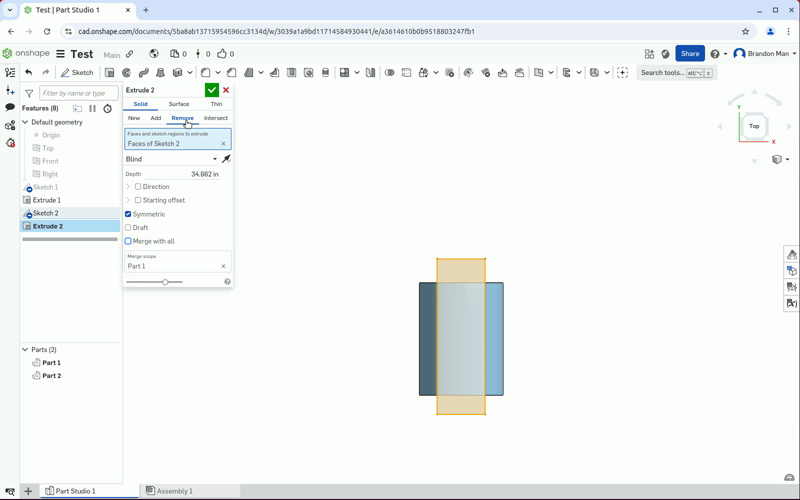
key(space)
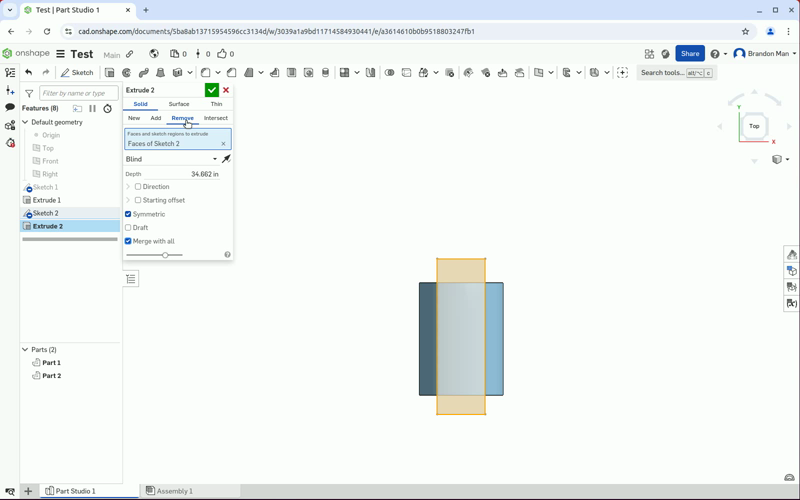
key(enter)
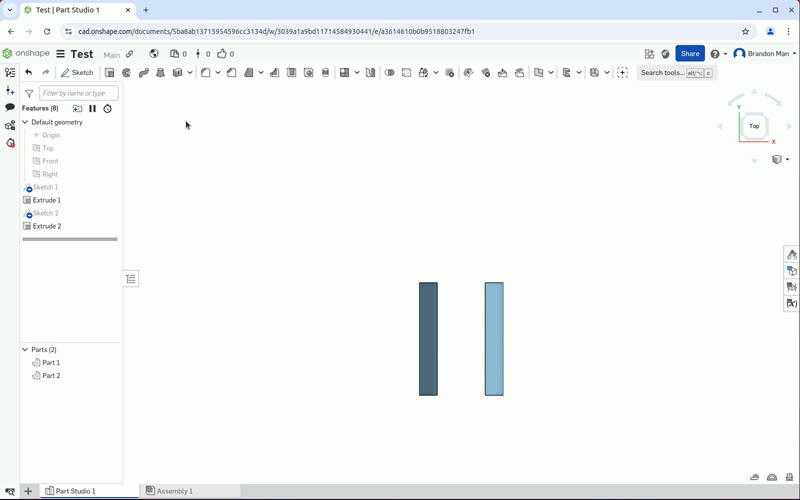
key(shift+h)
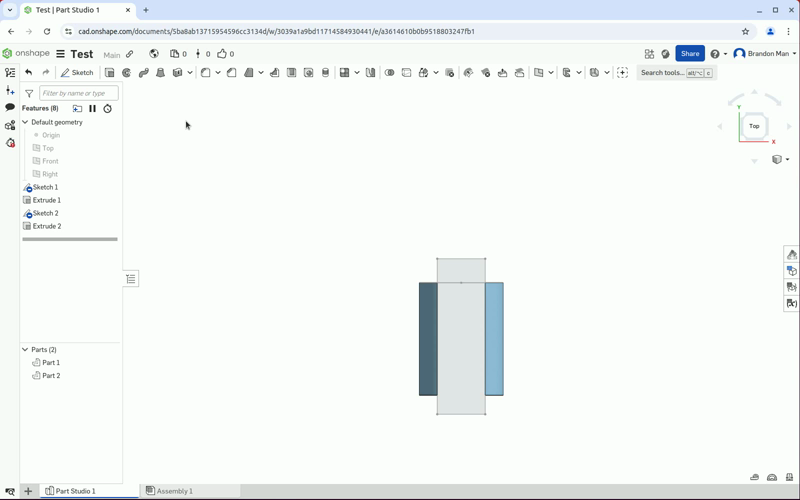
key(shift+h)
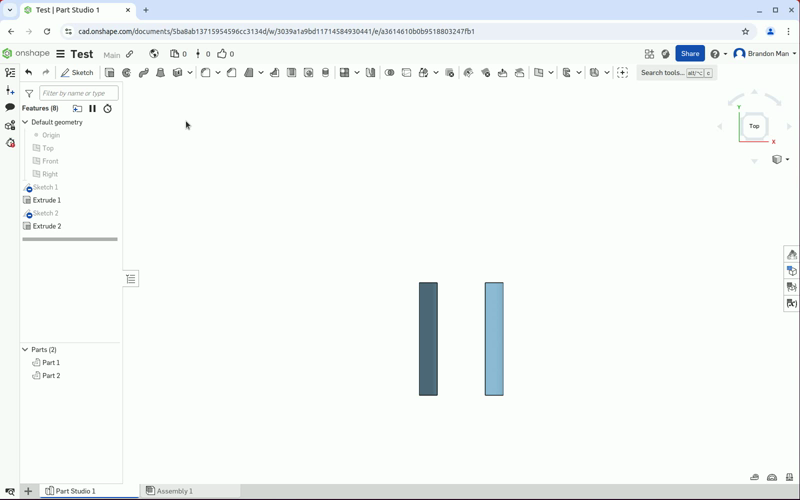
mouse_move(73, 189)
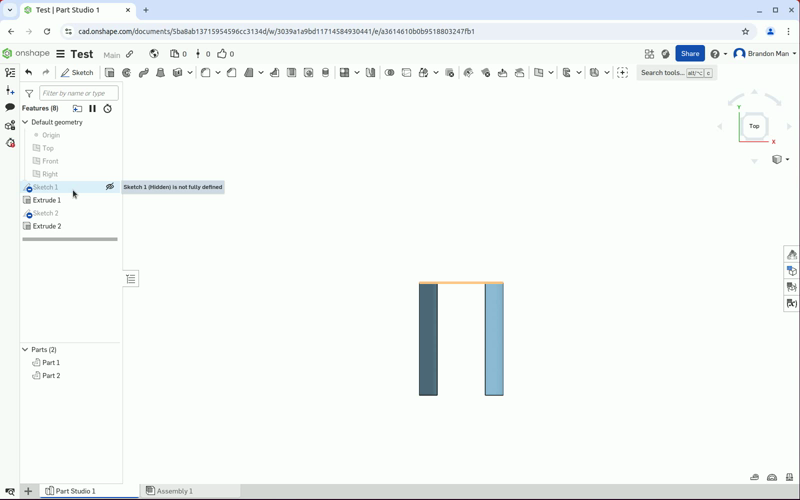
click(73, 189)
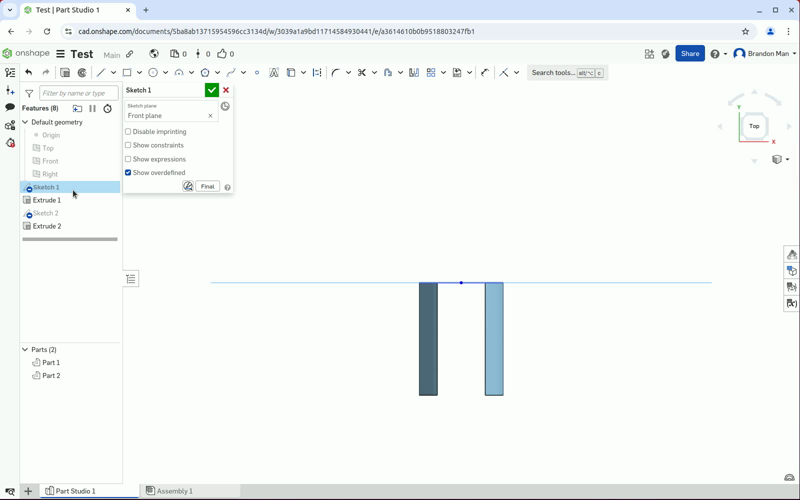
mouse_move(229, 92)
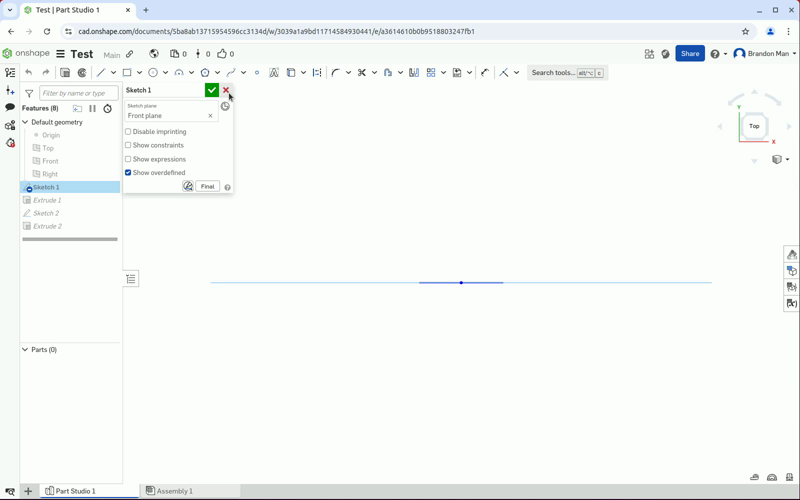
click(229, 92)
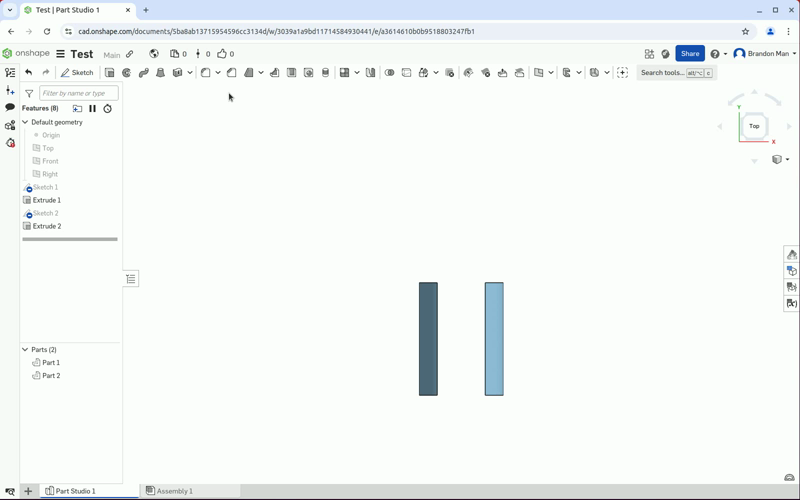
mouse_move(73, 352)
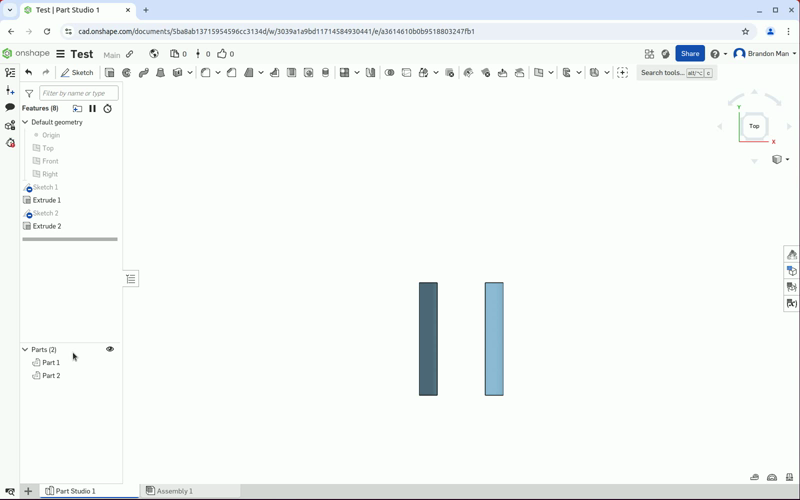
key(y)
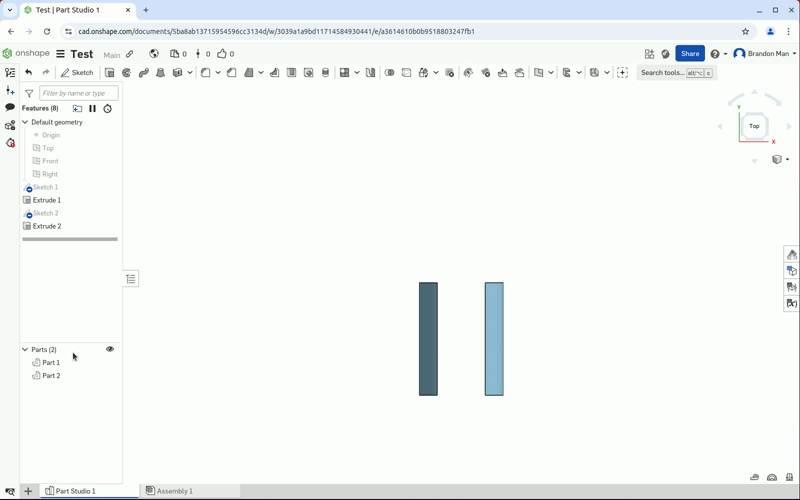
key(shift+p)
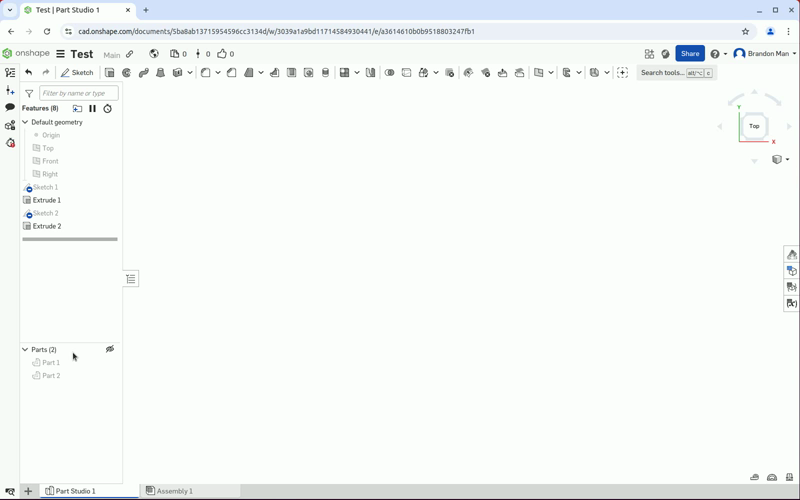
key(space)
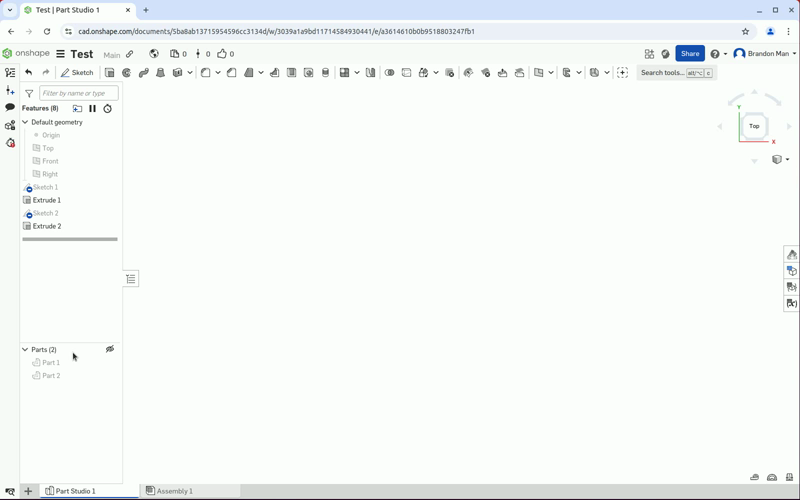
key_down(shift)
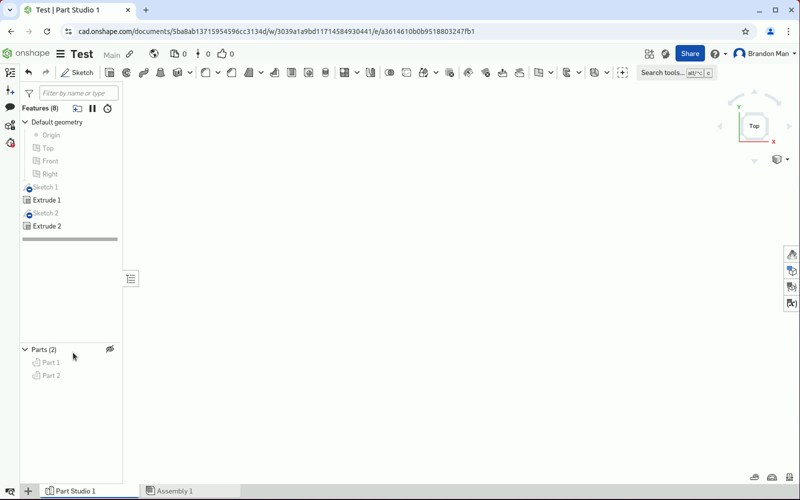
key(up)
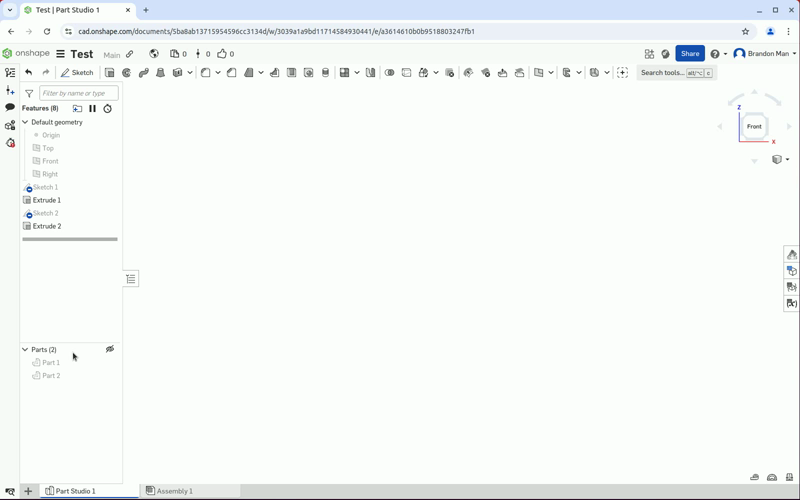
key_up(shift)
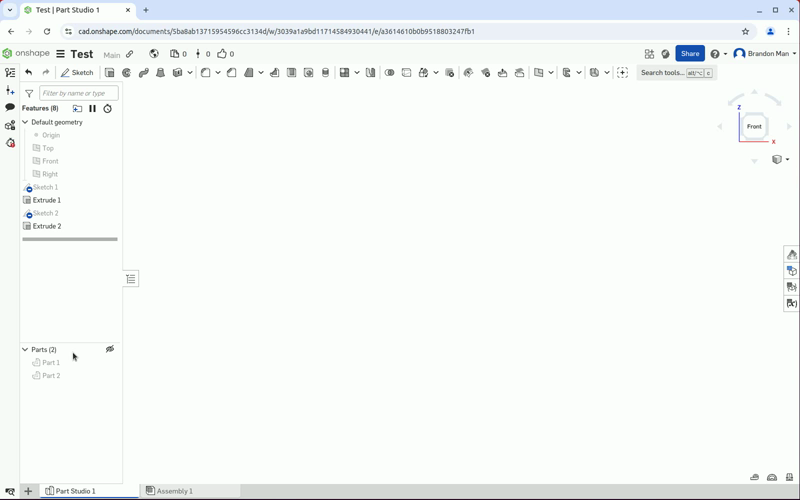
key(space)
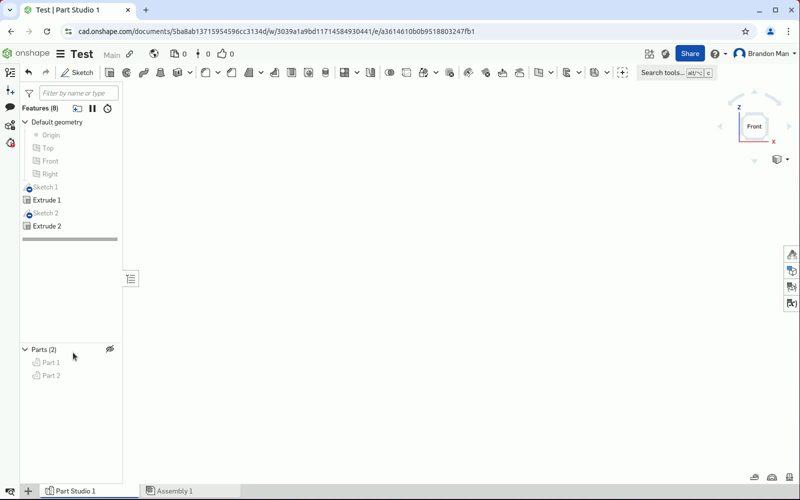
key_down(shift)
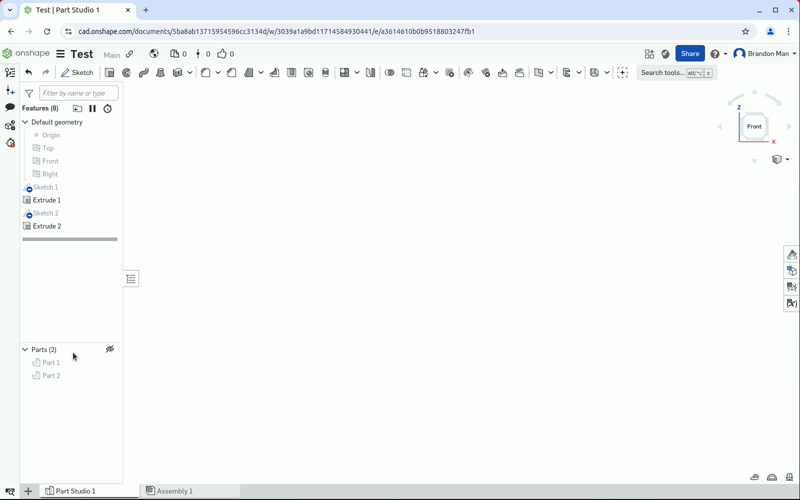
key(left)
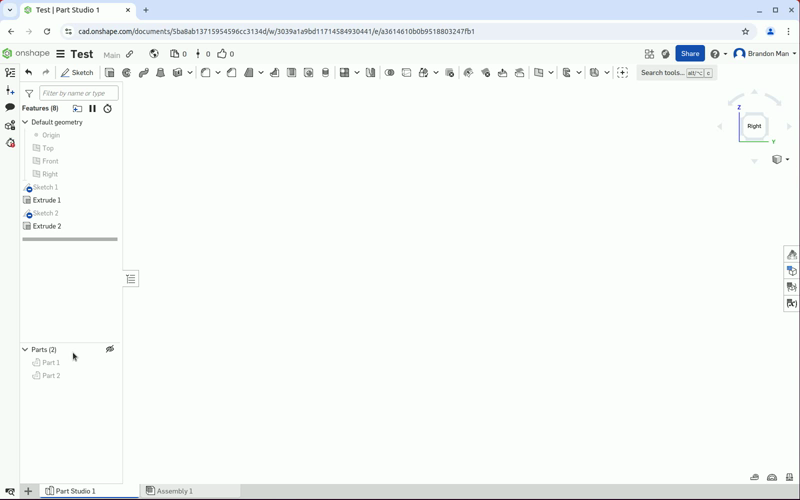
key_up(shift)
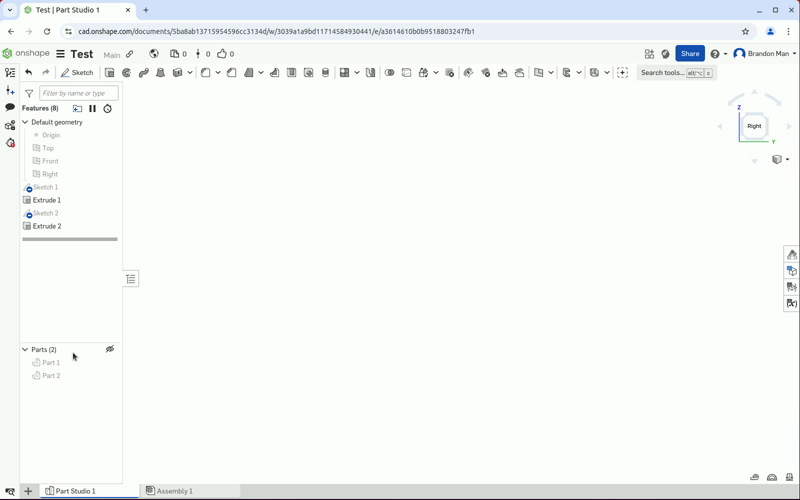
mouse_move(73, 352)
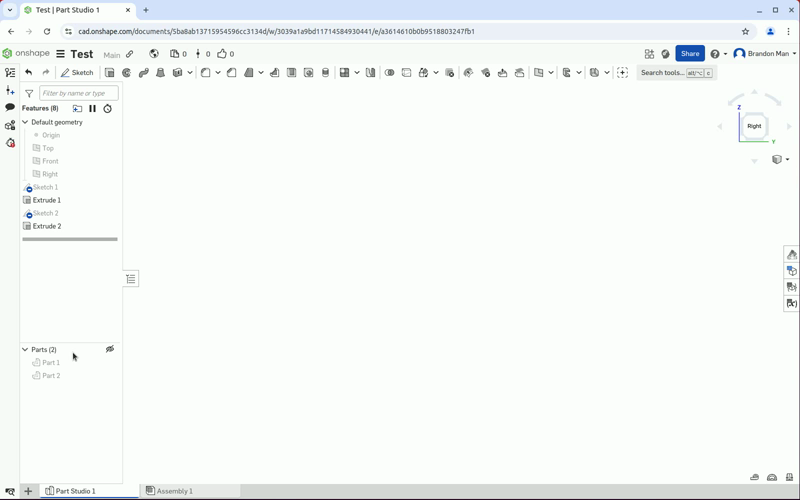
key(shift+y)
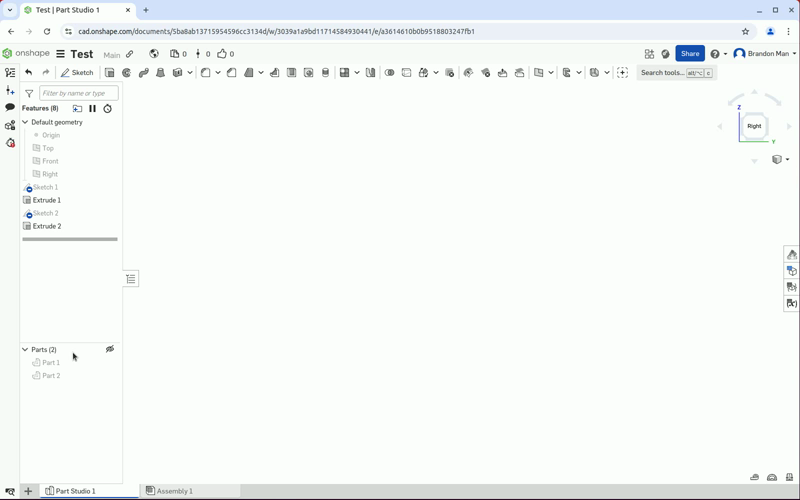
key(shift+s)
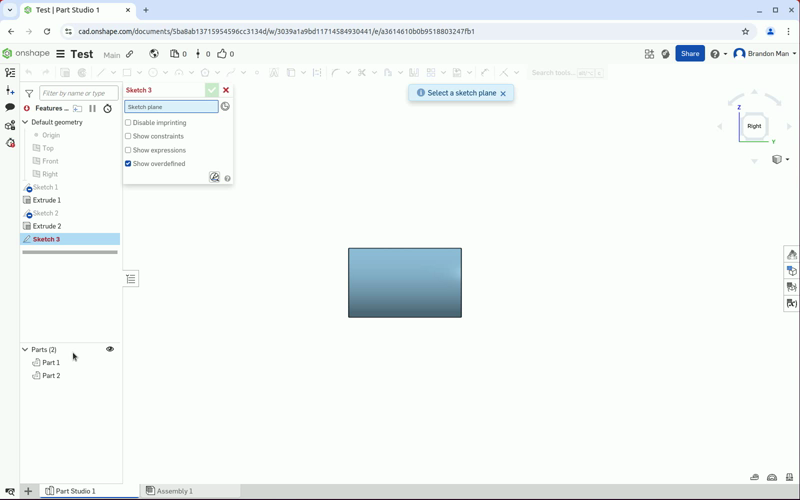
mouse_move(73, 176)
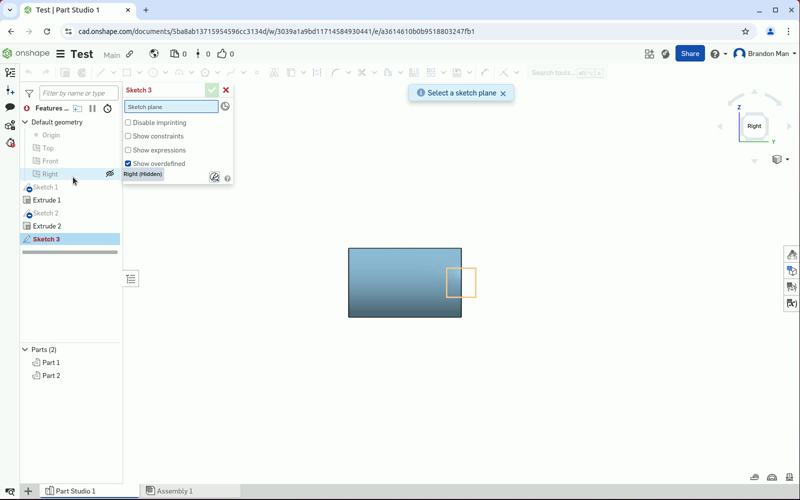
click(73, 176)
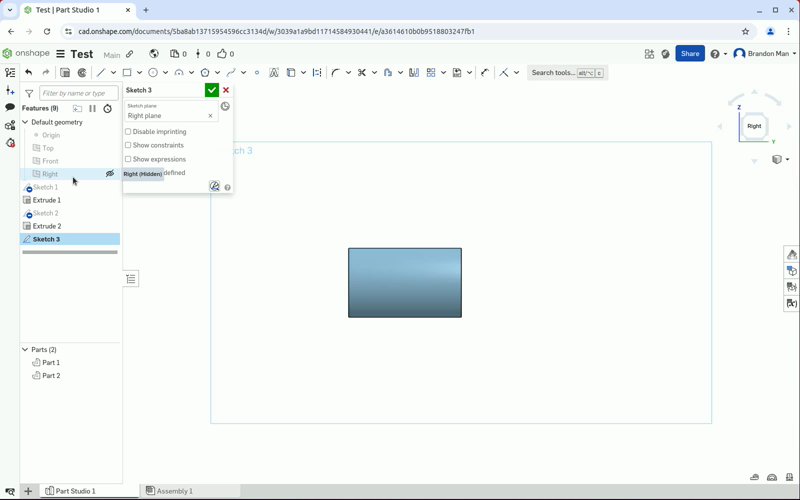
mouse_move(73, 352)
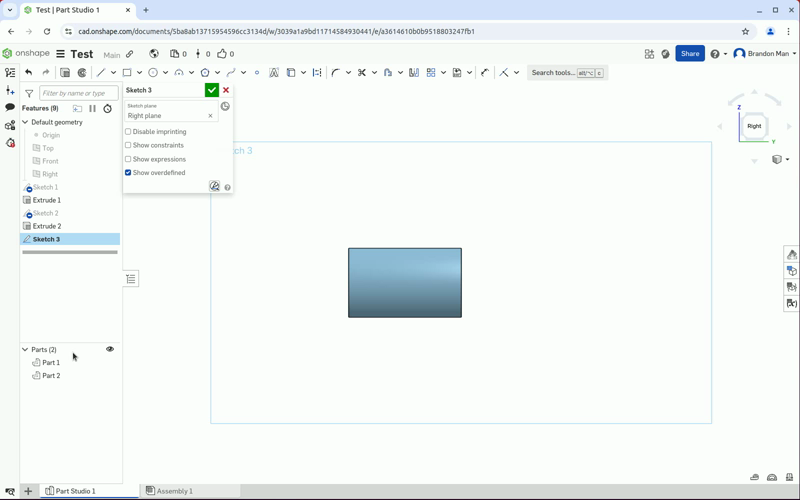
key(y)
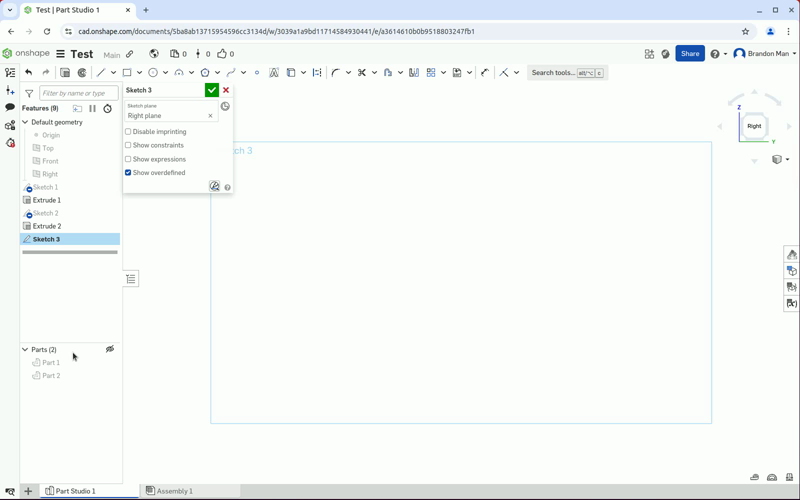
key(c)
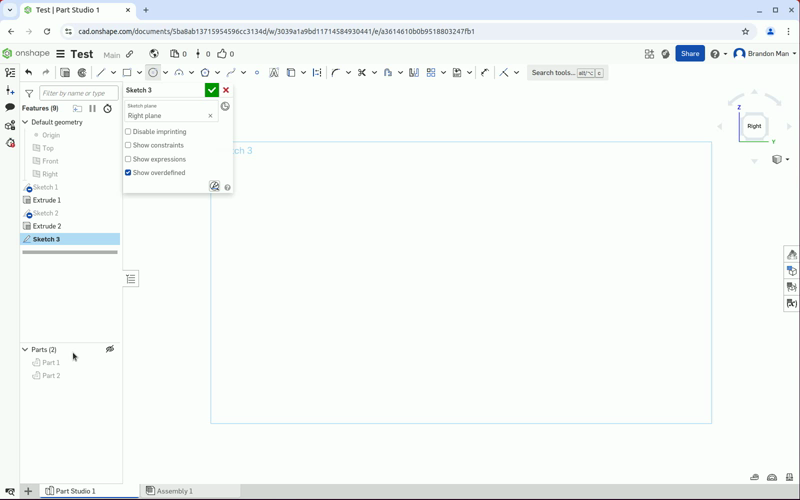
key_down(shift)
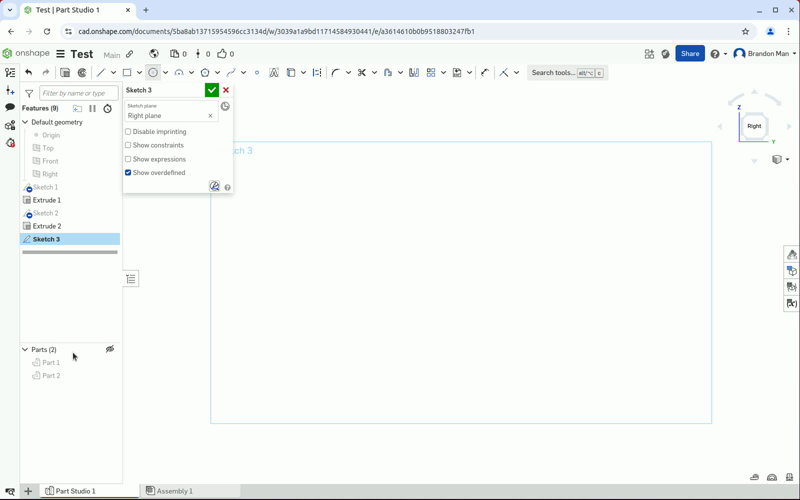
mouse_move(371, 282)
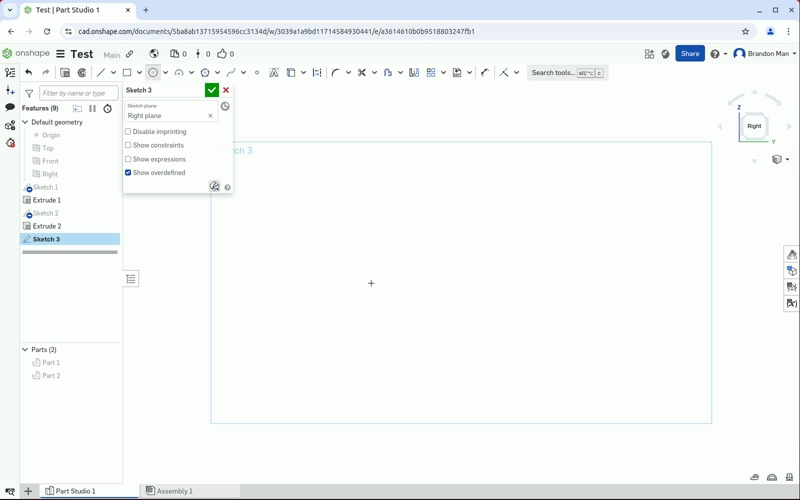
click(371, 282)
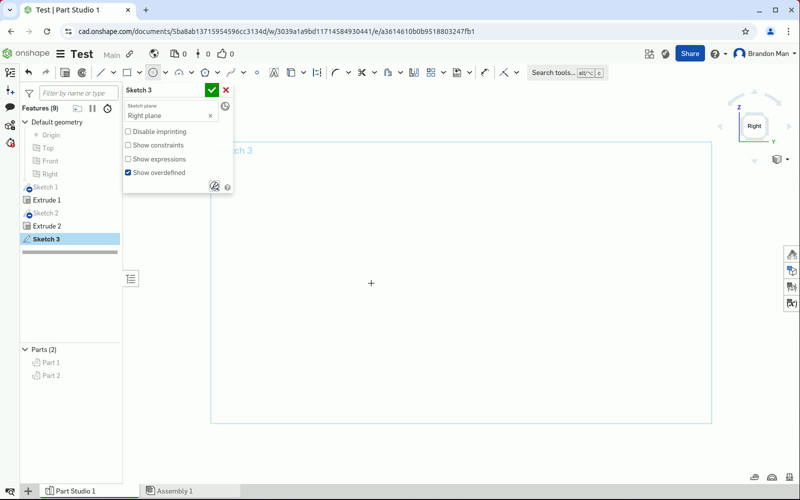
key_up(shift)
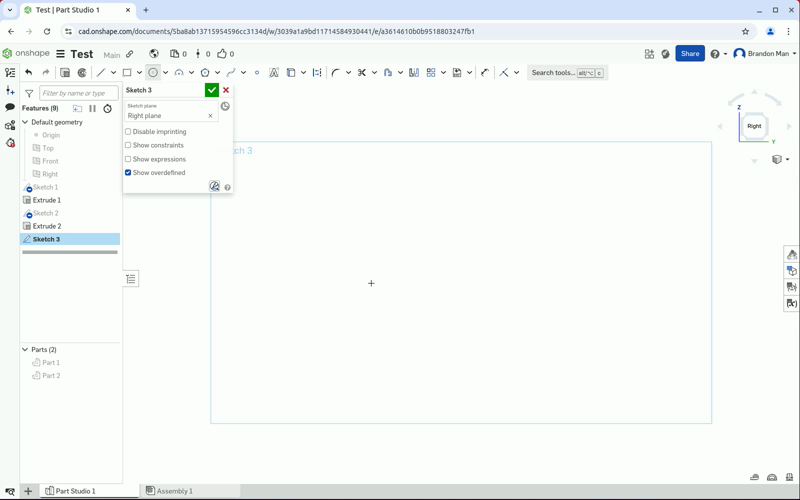
mouse_move(385, 282)
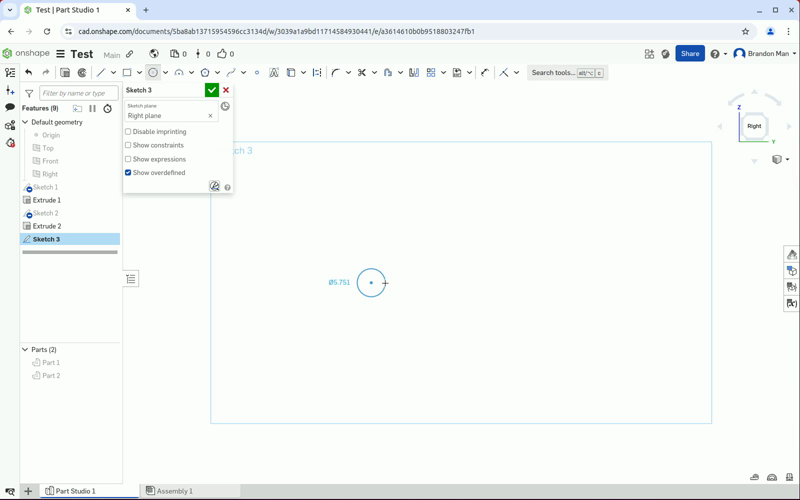
click(385, 282)
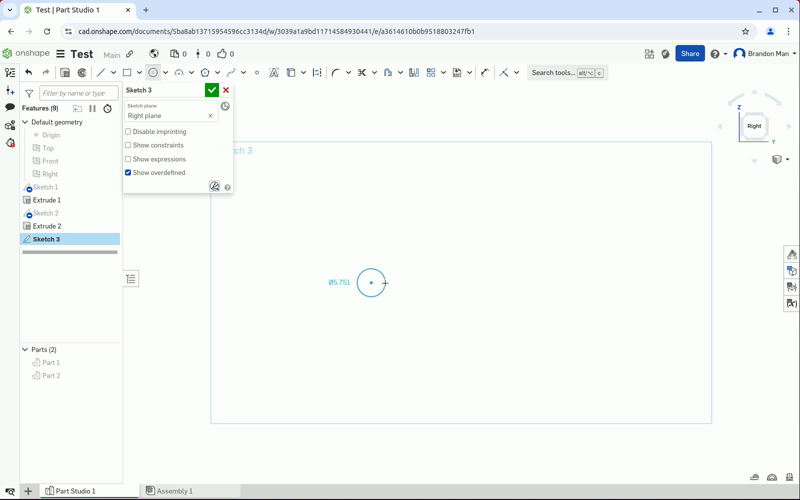
key(esc)
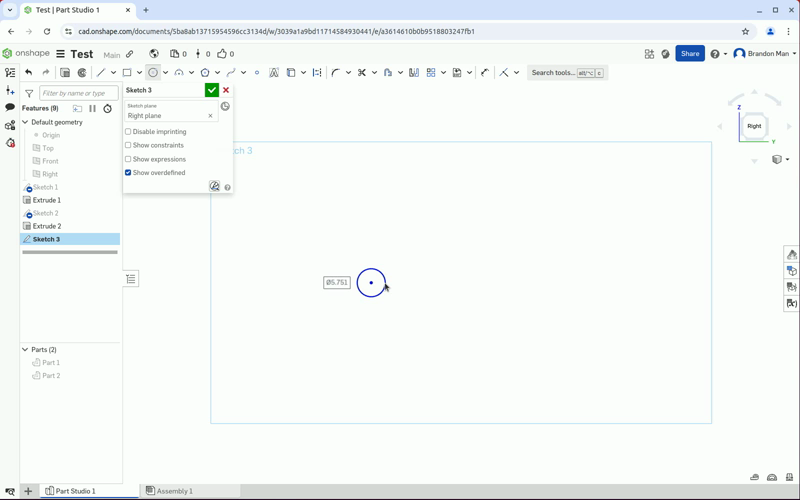
mouse_move(377, 278)
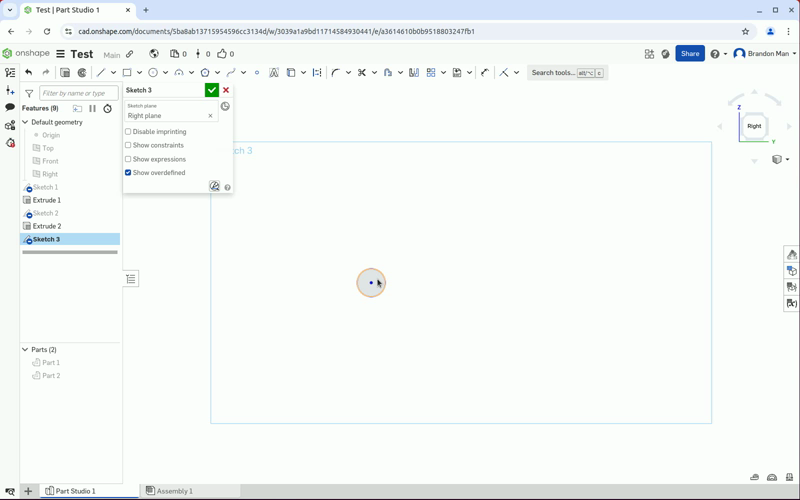
scroll(6)
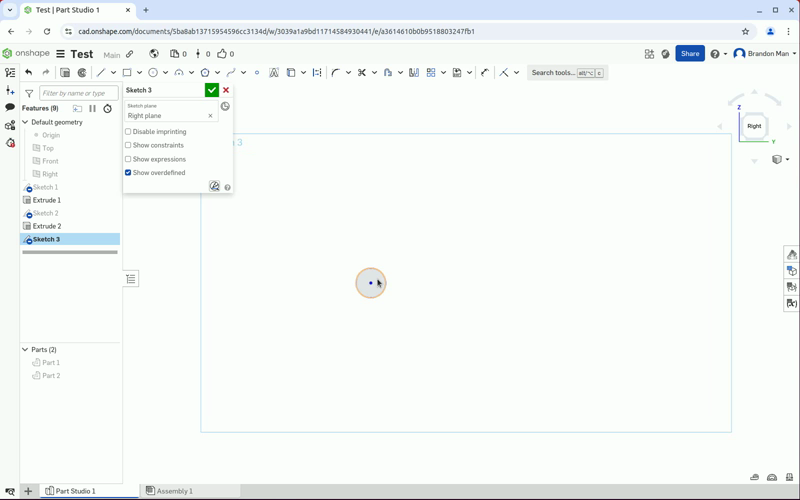
scroll(6)
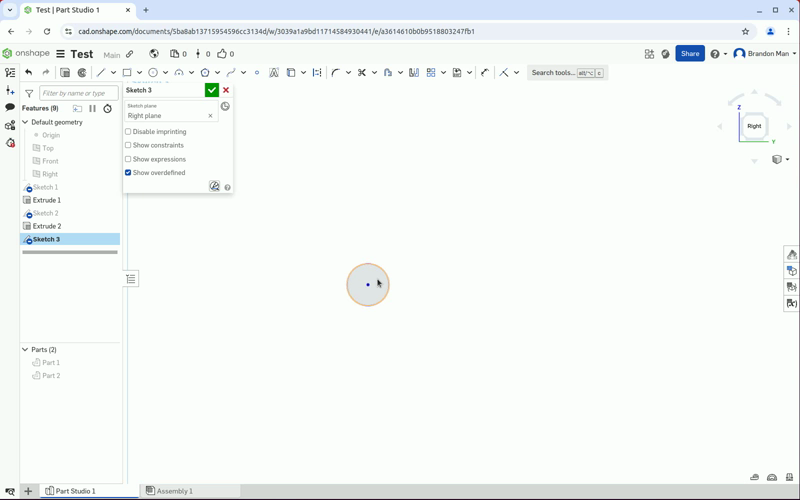
scroll(6)
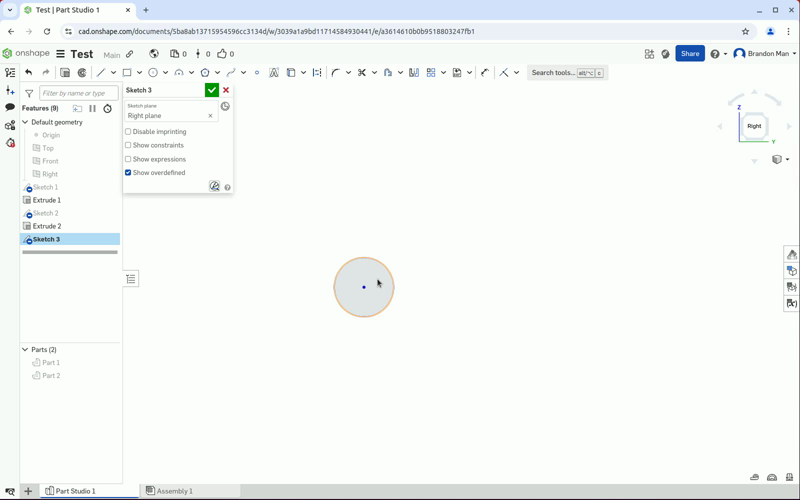
scroll(6)
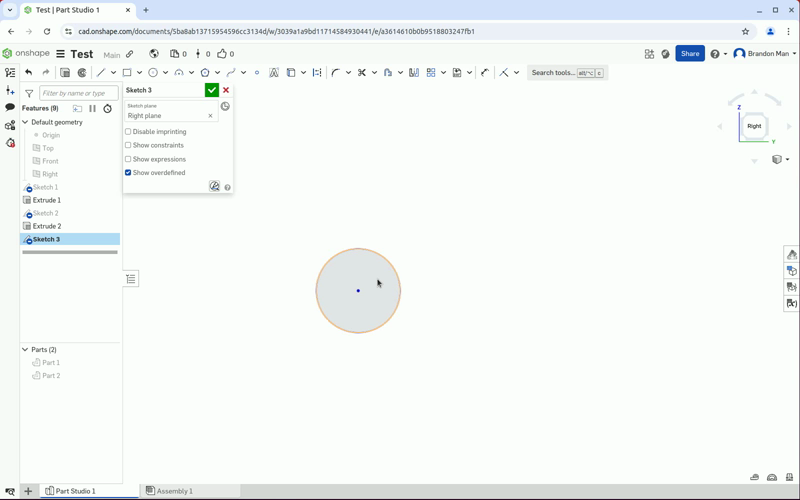
scroll(6)
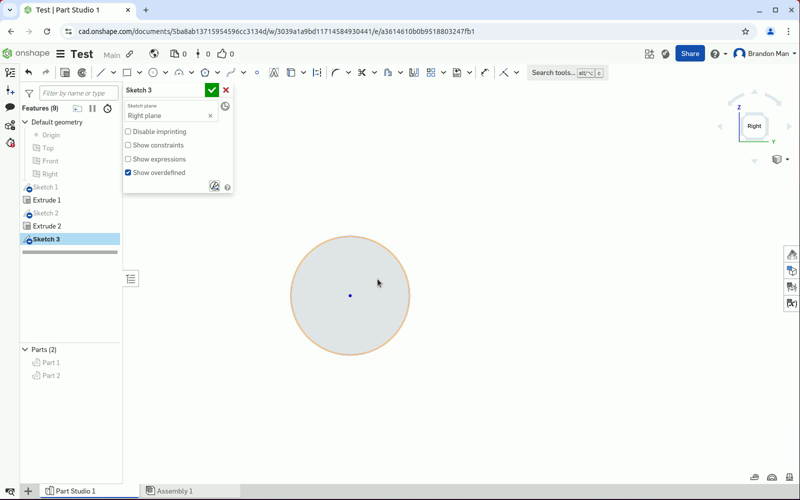
scroll(6)
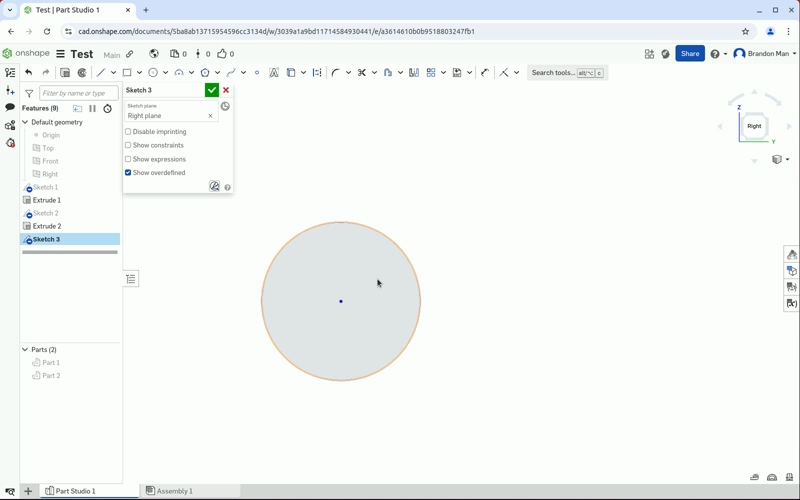
scroll(6)
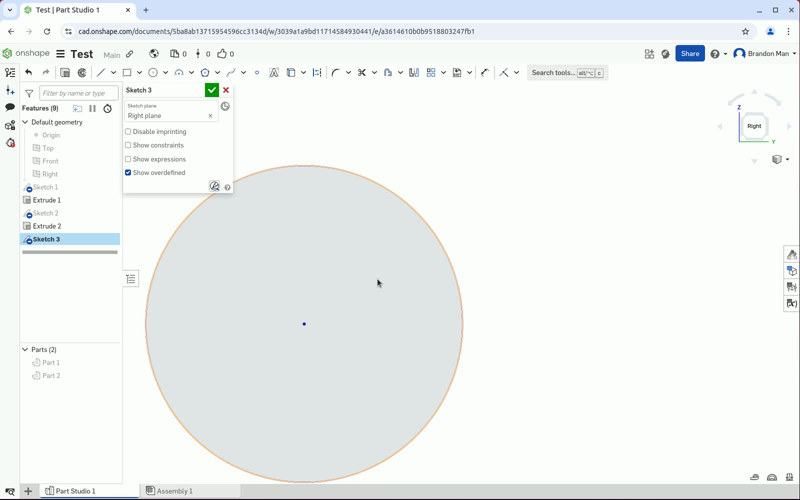
click(377, 278)
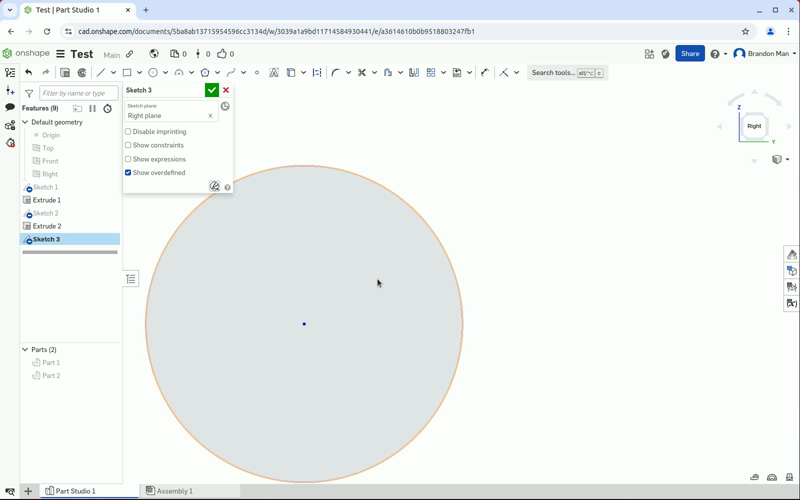
scroll(-6)
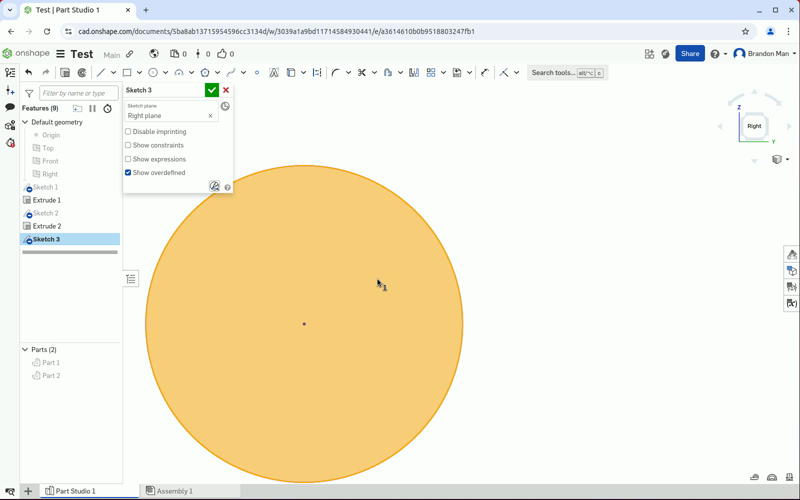
scroll(-6)
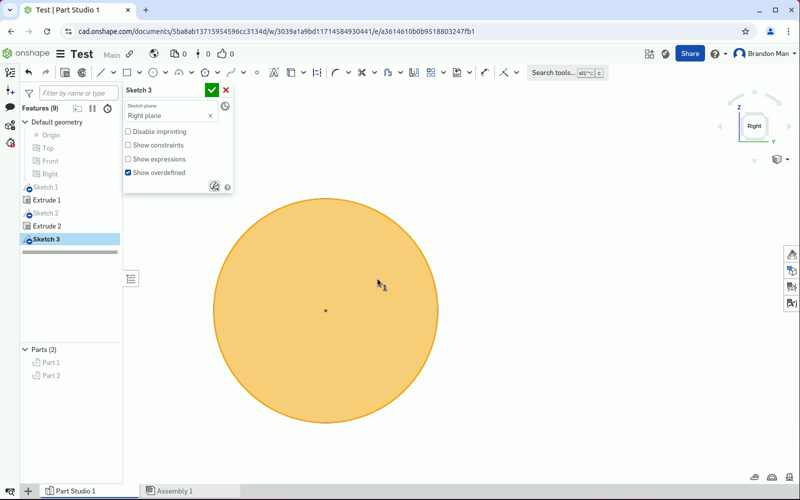
scroll(-6)
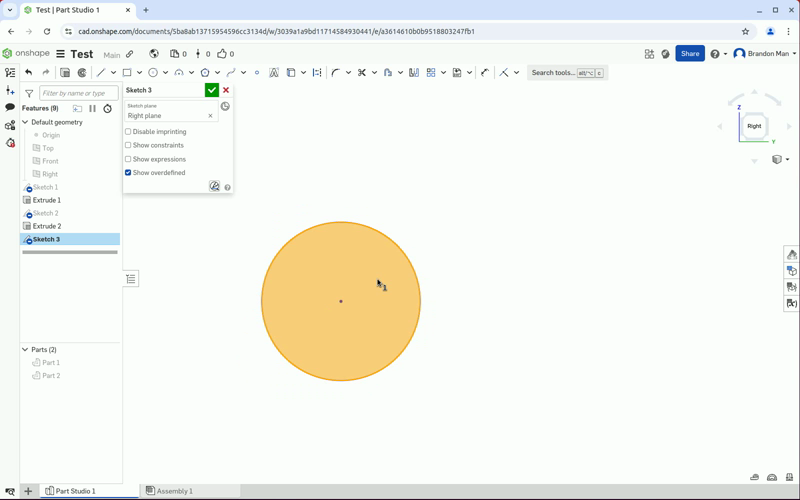
scroll(-6)
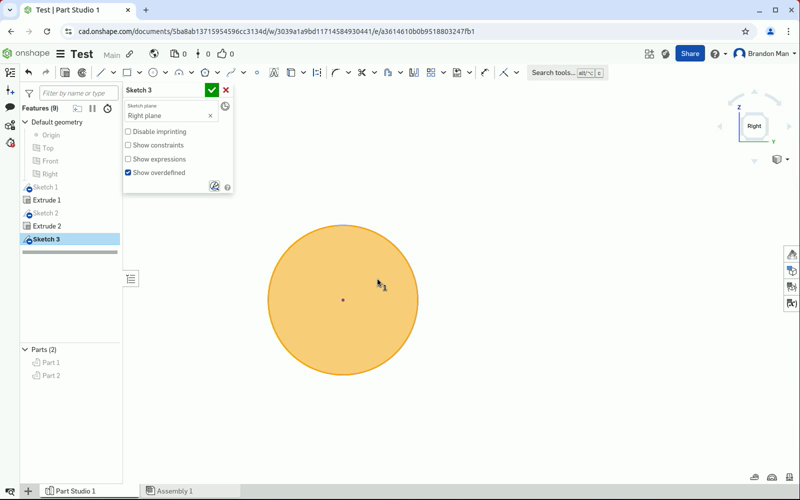
scroll(-6)
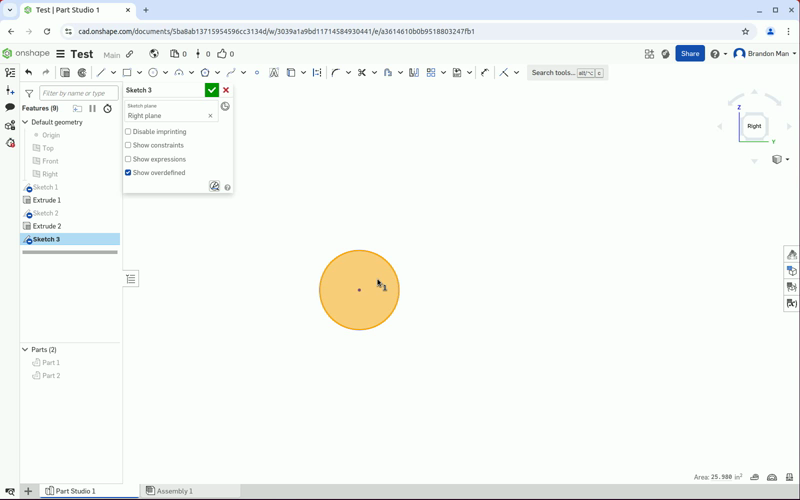
scroll(-6)
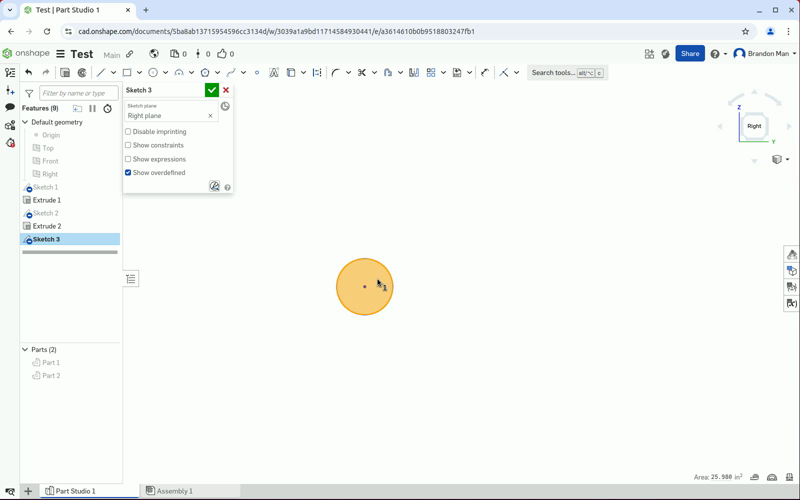
scroll(-6)
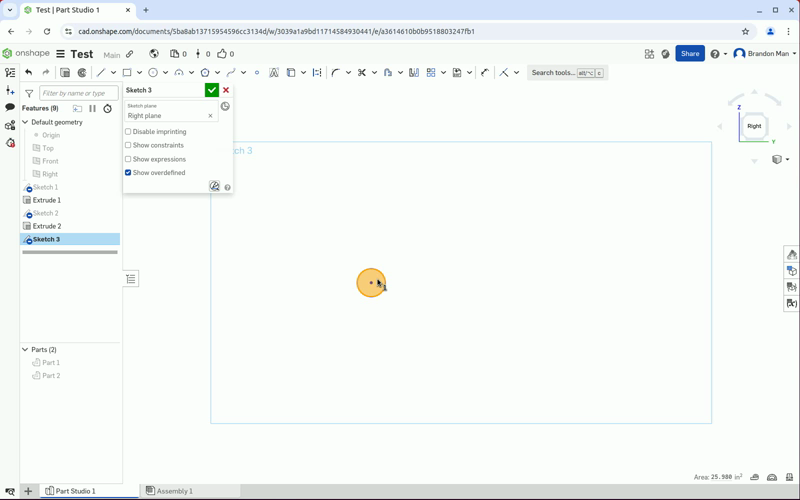
mouse_move(73, 352)
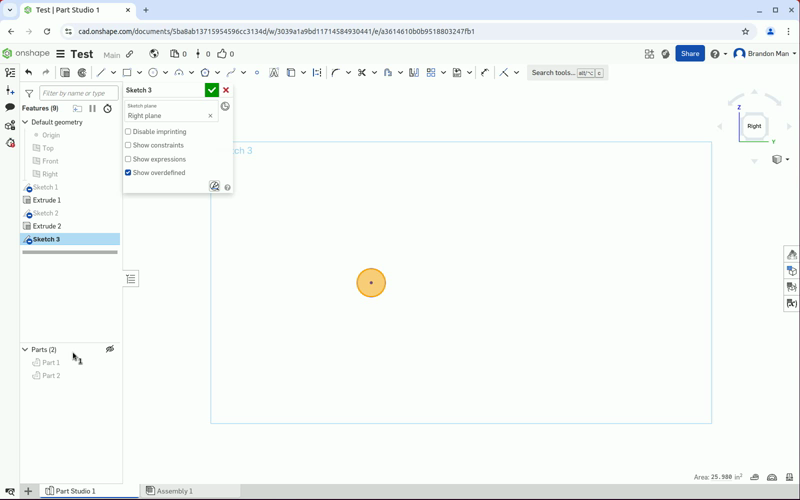
key(shift+y)
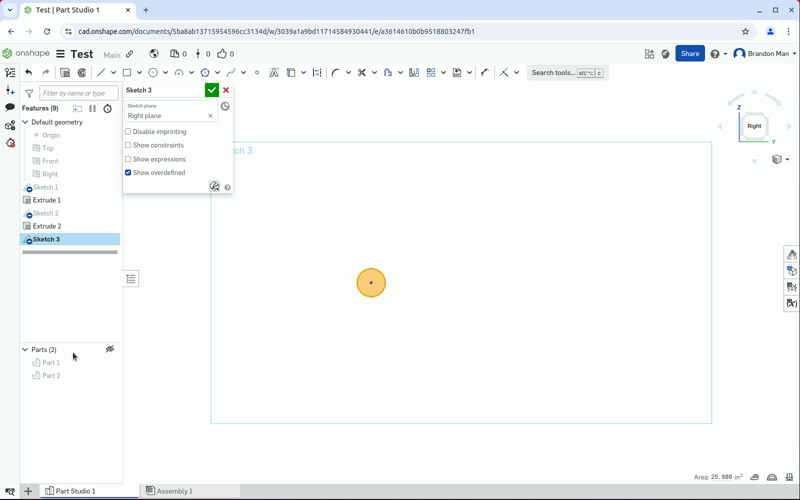
key(shift+e)
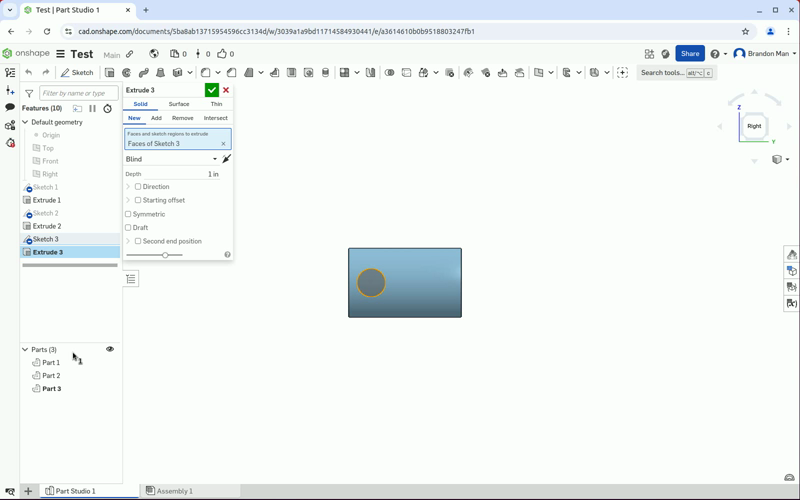
mouse_move(143, 106)
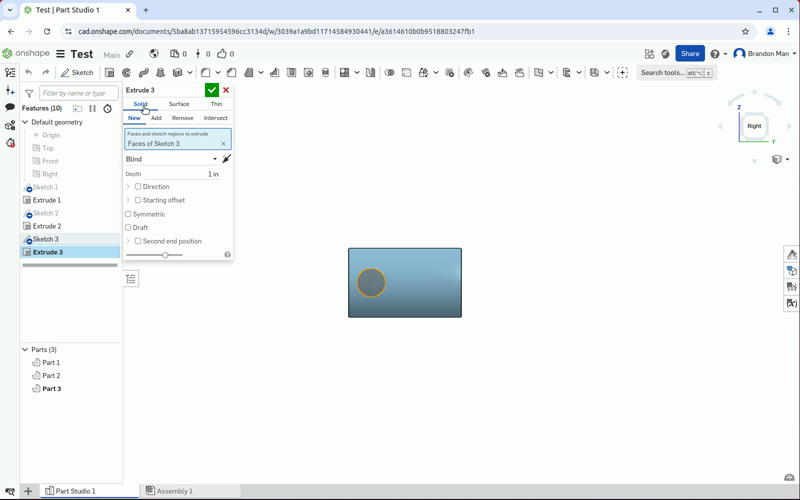
click(143, 106)
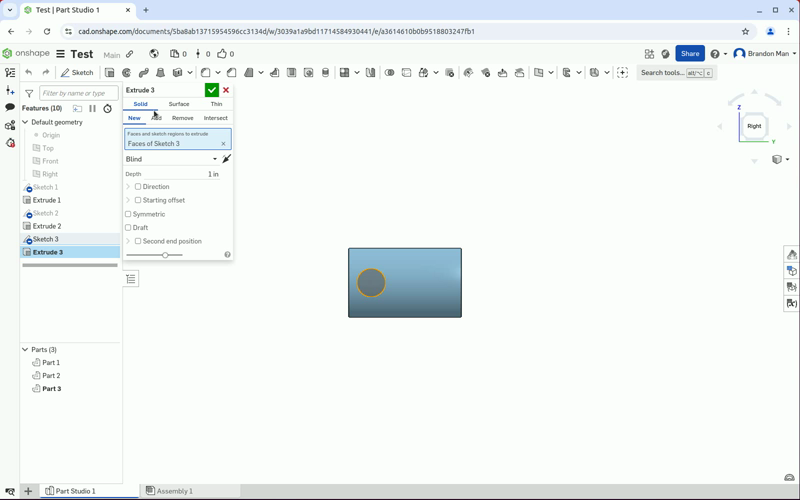
mouse_move(186, 120)
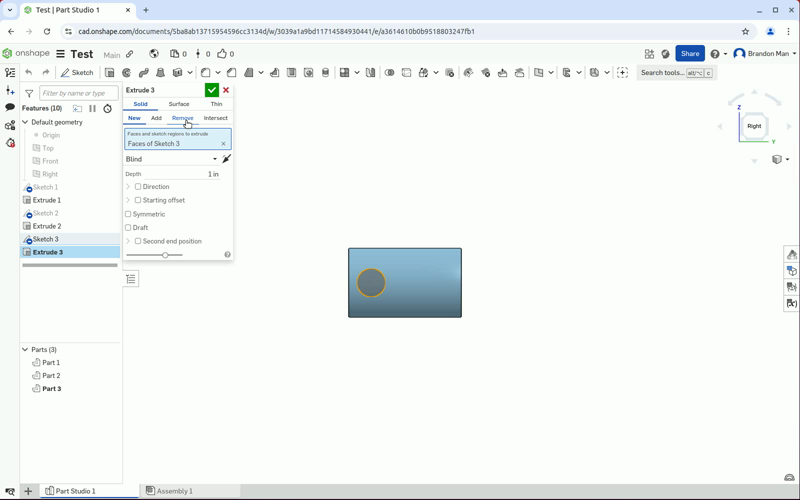
click(186, 120)
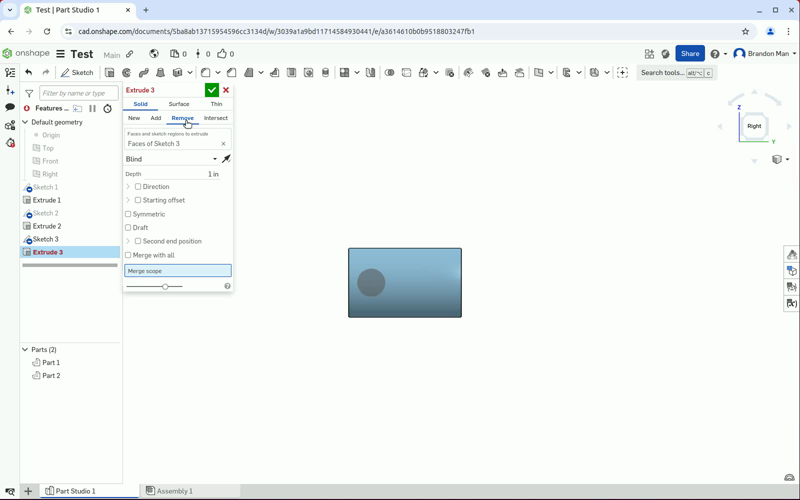
key(tab, 4)
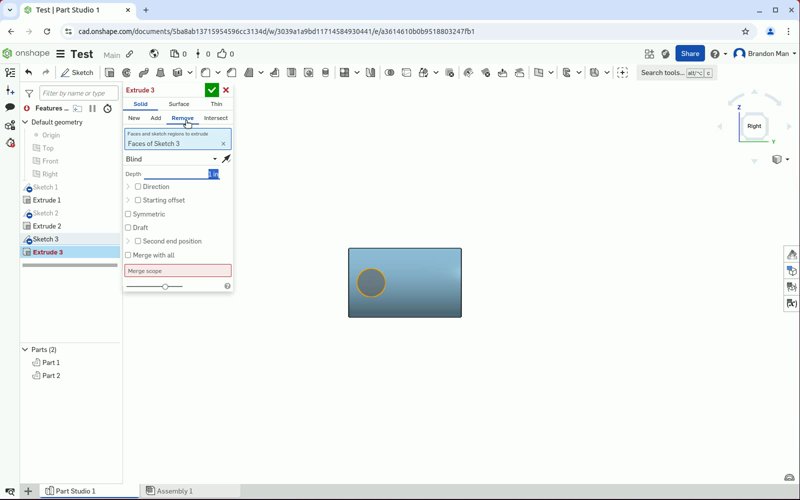
text(34.662)
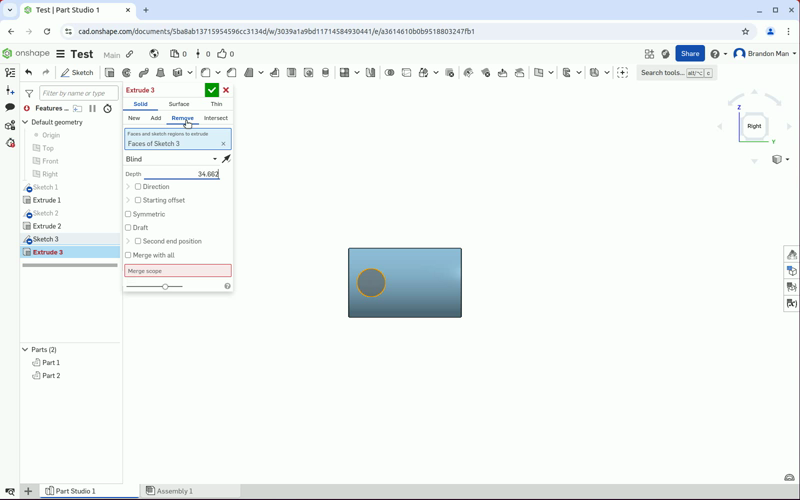
key(tab, 3)
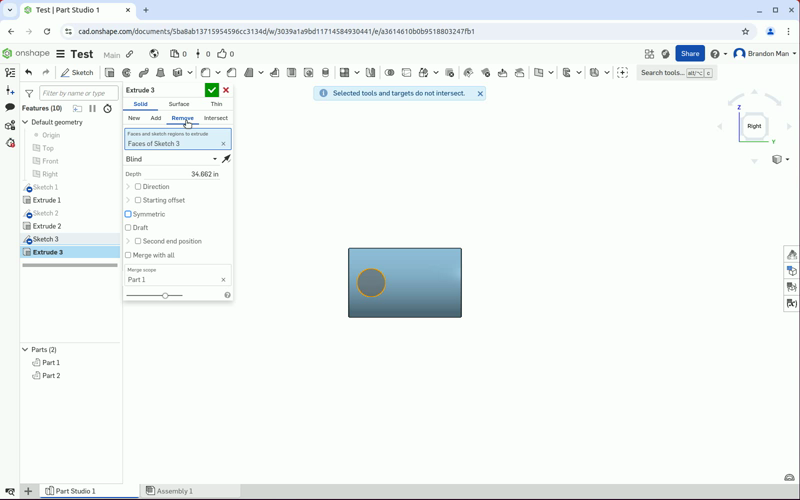
key(space)
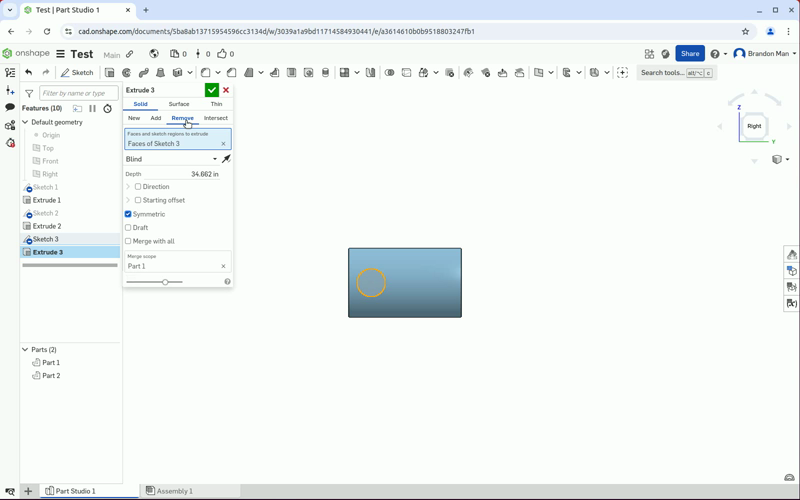
key(tab, 2)
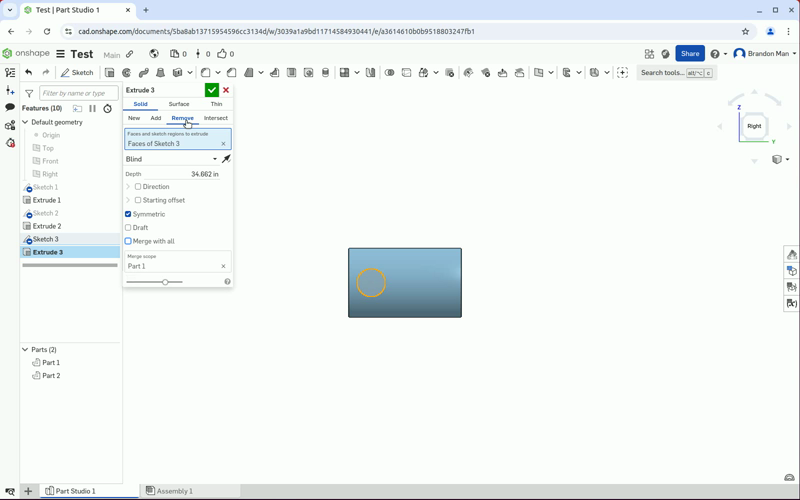
key(space)
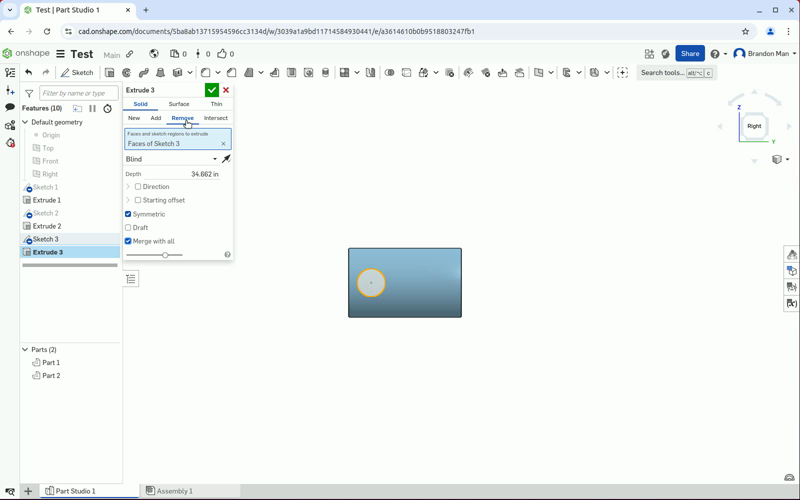
key(enter)
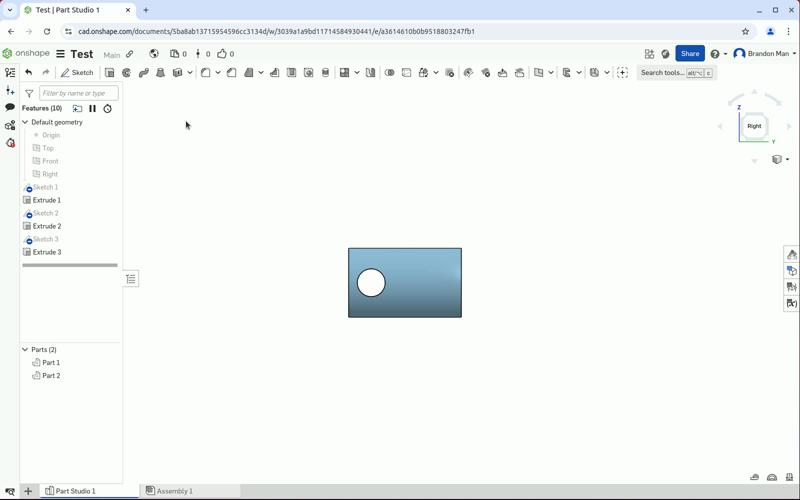
key(shift+h)
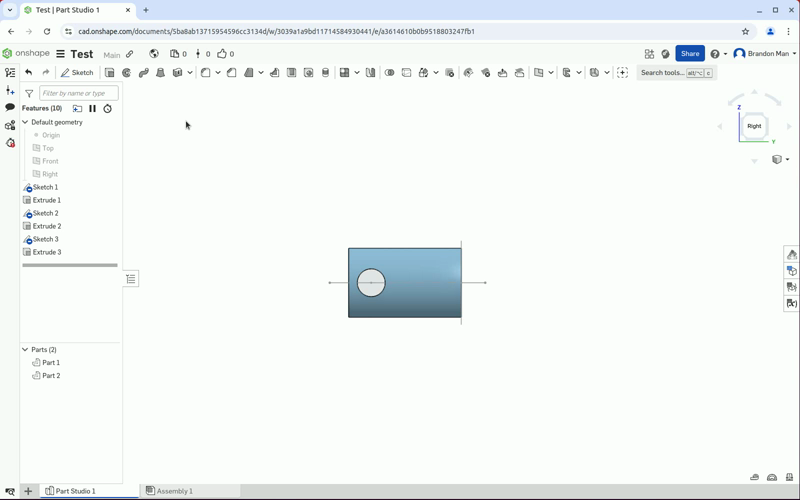
key(shift+h)
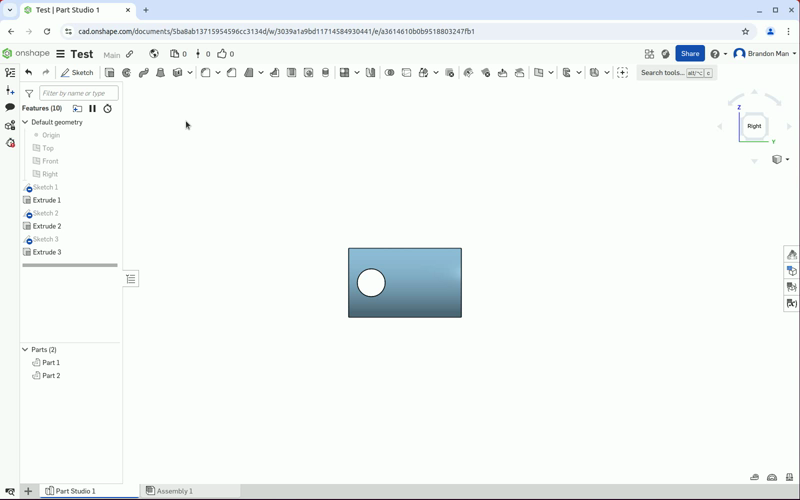
mouse_move(73, 189)
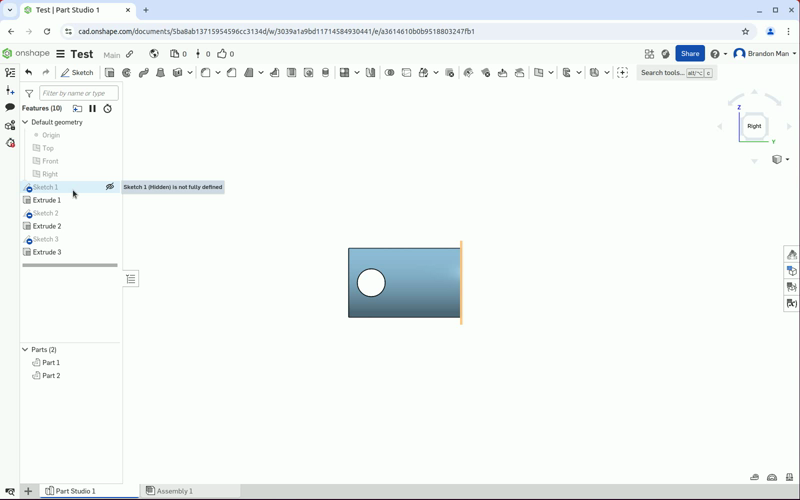
click(73, 189)
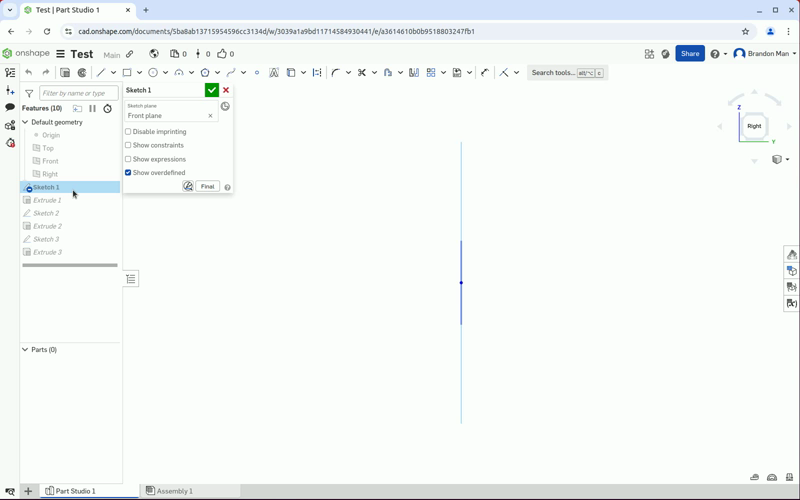
mouse_move(229, 92)
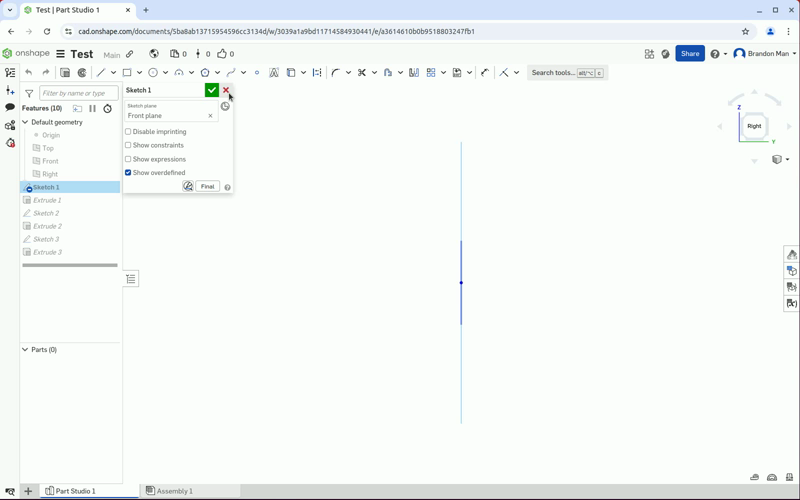
click(229, 92)
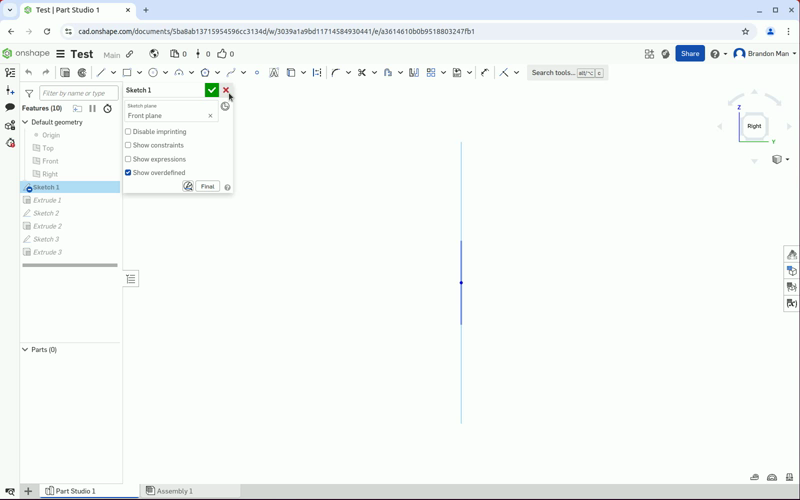
key(shift+s)
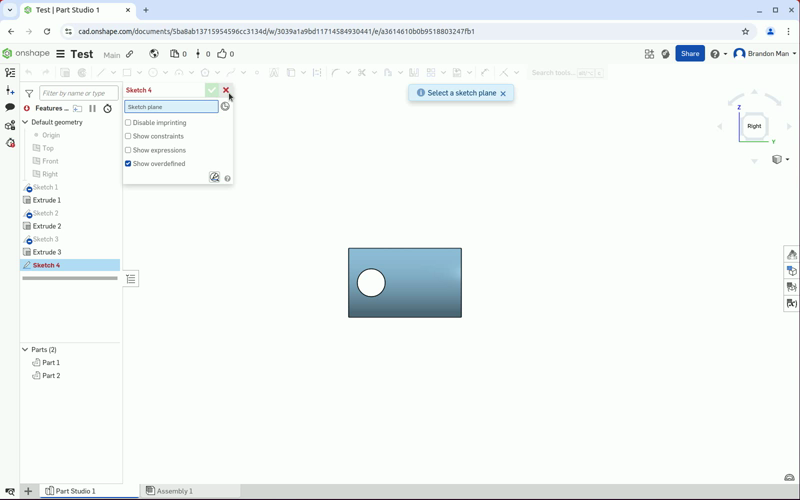
mouse_move(73, 176)
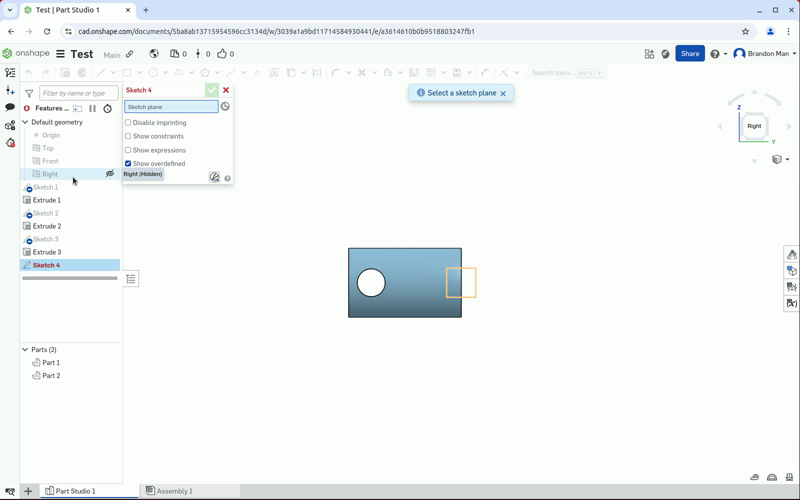
click(73, 176)
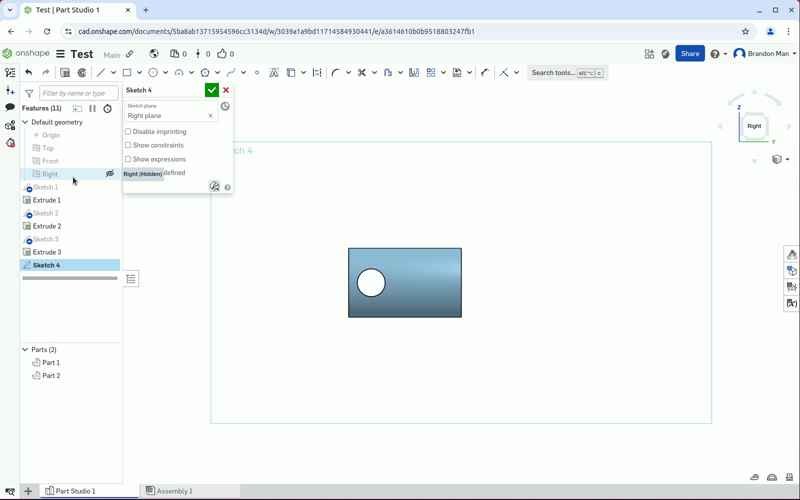
mouse_move(73, 352)
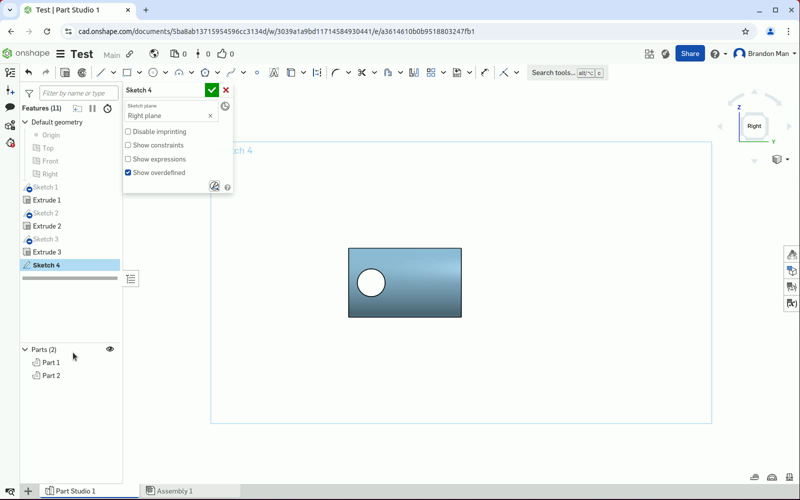
key(y)
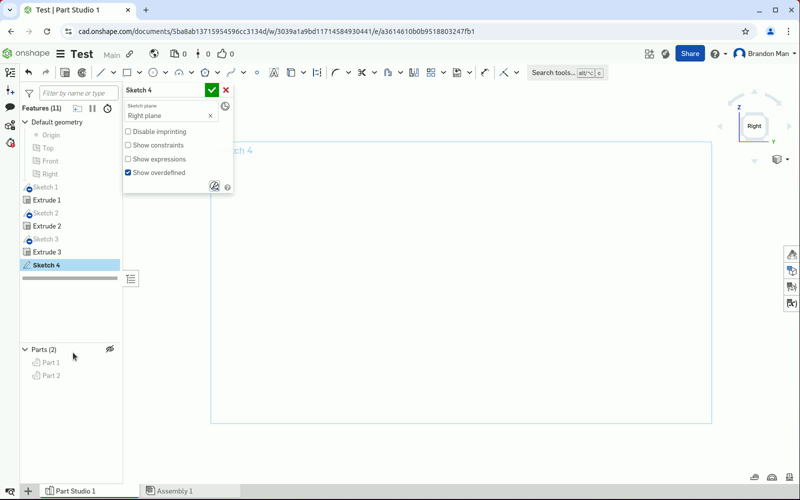
key(l)
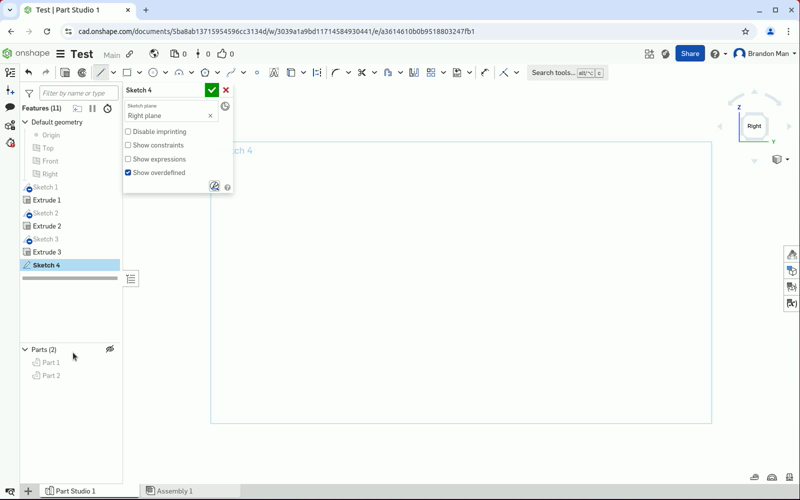
key_down(shift)
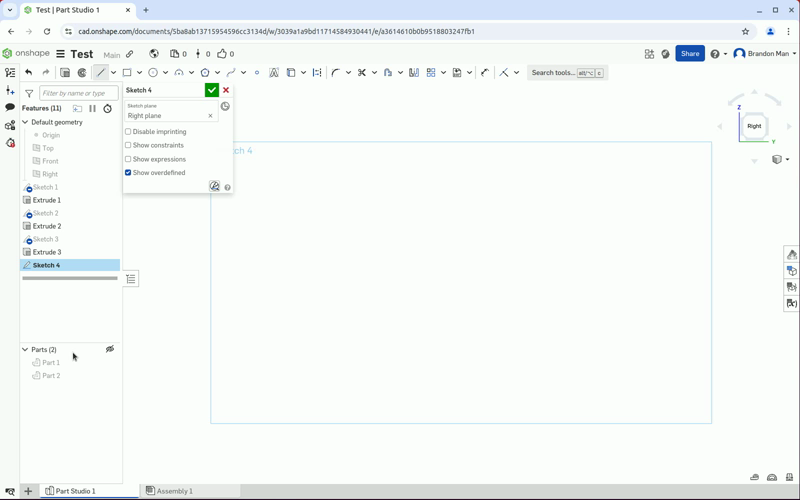
mouse_move(324, 327)
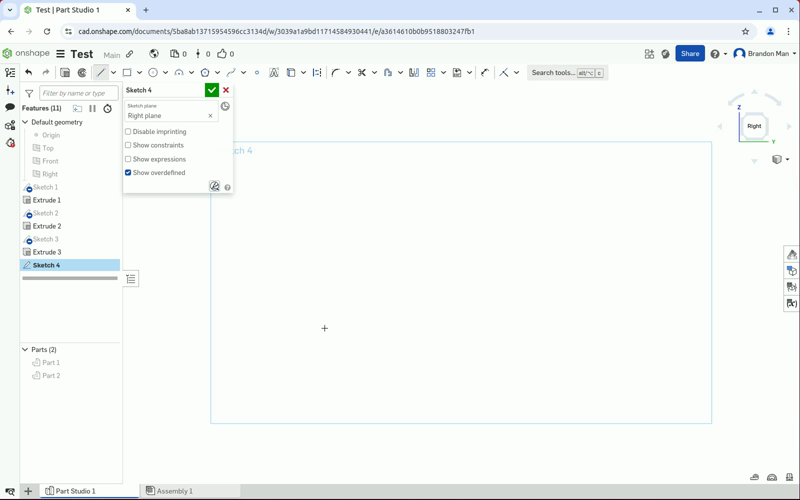
click(324, 327)
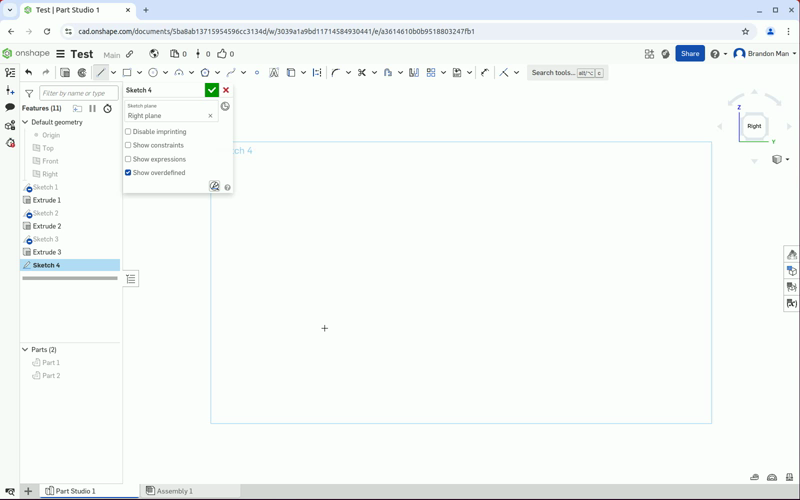
key_up(shift)
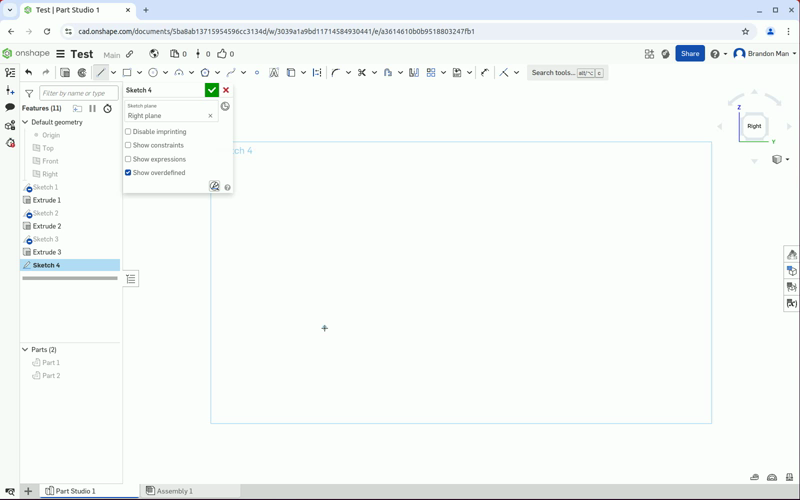
key_down(shift)
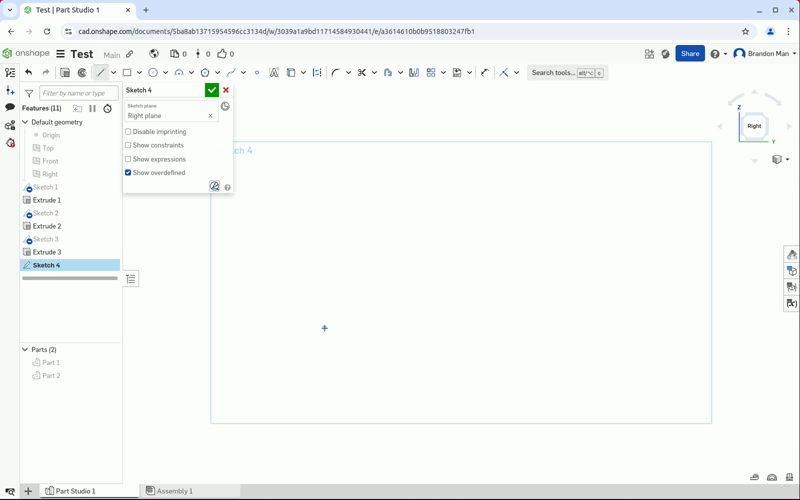
mouse_move(419, 345)
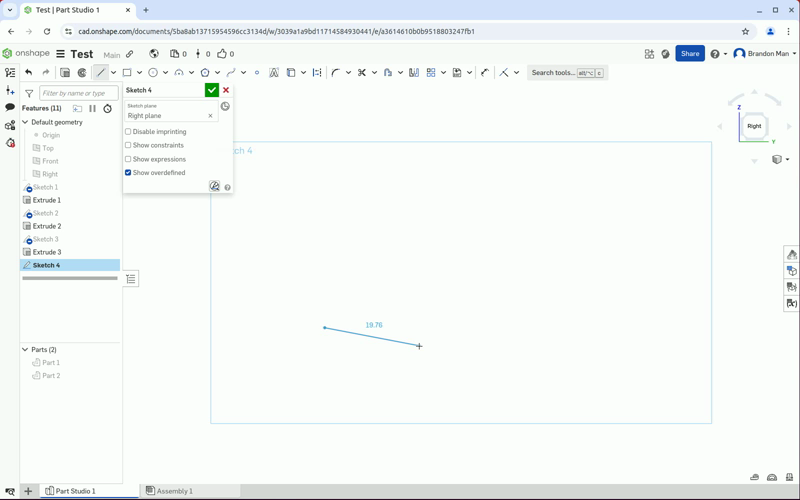
click(419, 345)
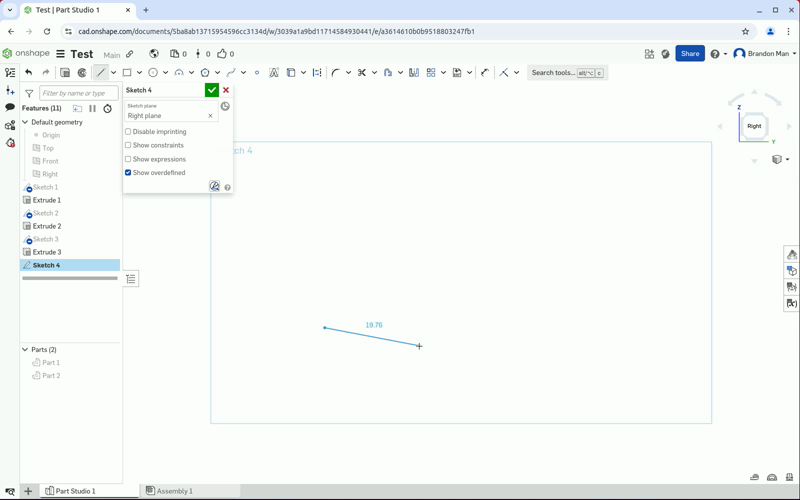
key_up(shift)
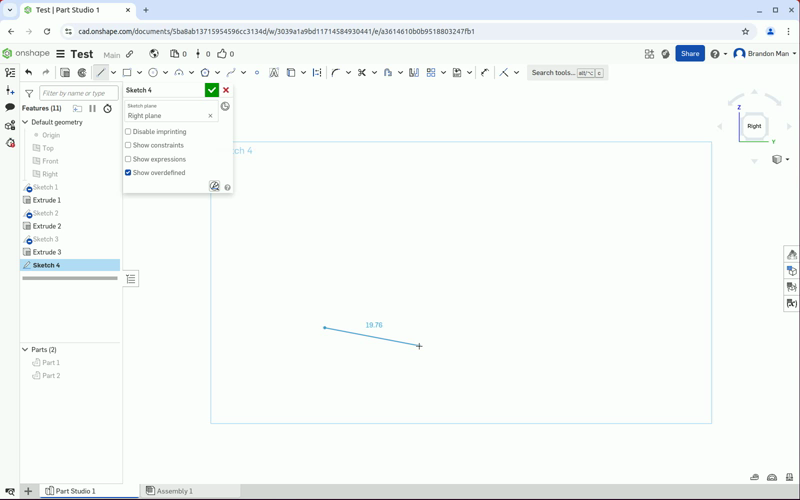
key_down(shift)
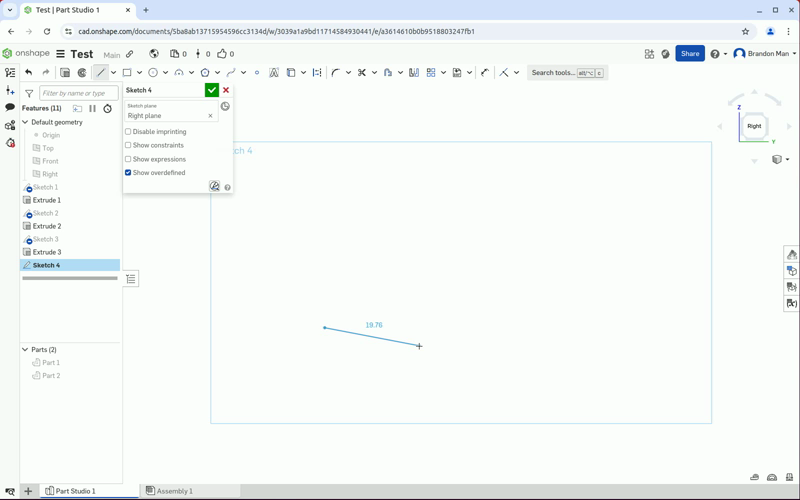
mouse_move(449, 345)
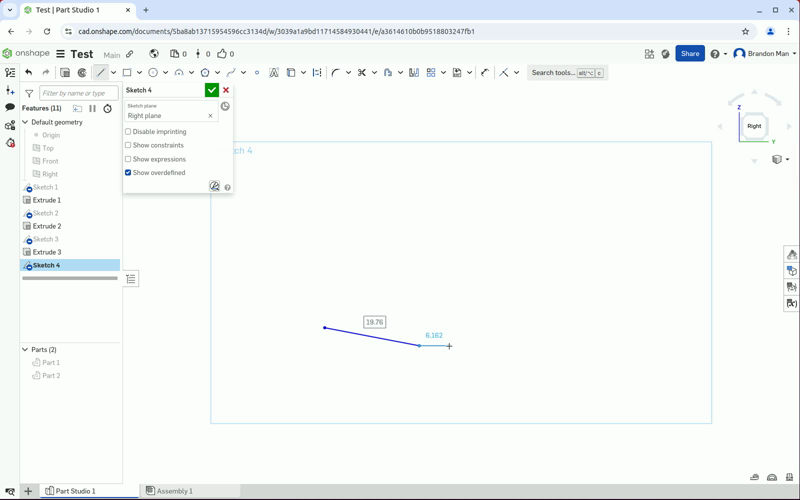
mouse_move(433, 317)
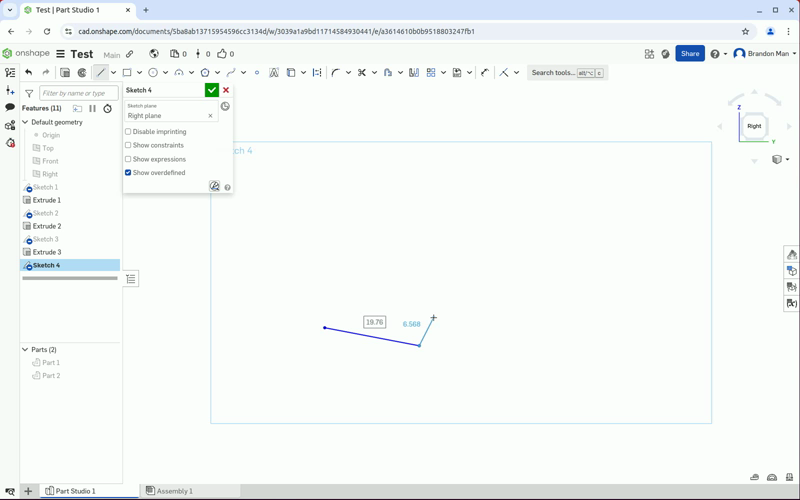
click(433, 317)
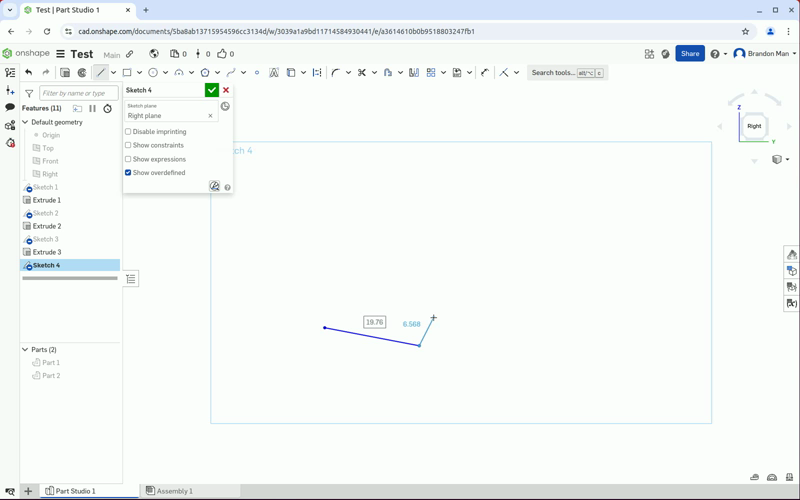
key_up(shift)
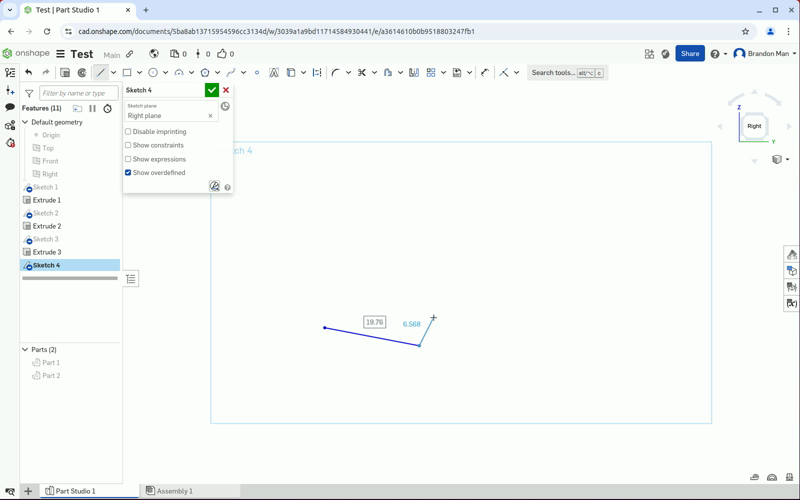
key_down(shift)
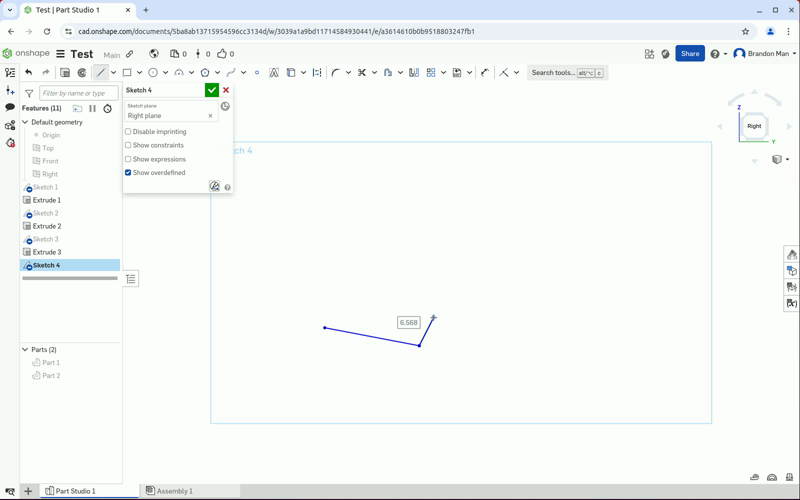
mouse_move(463, 317)
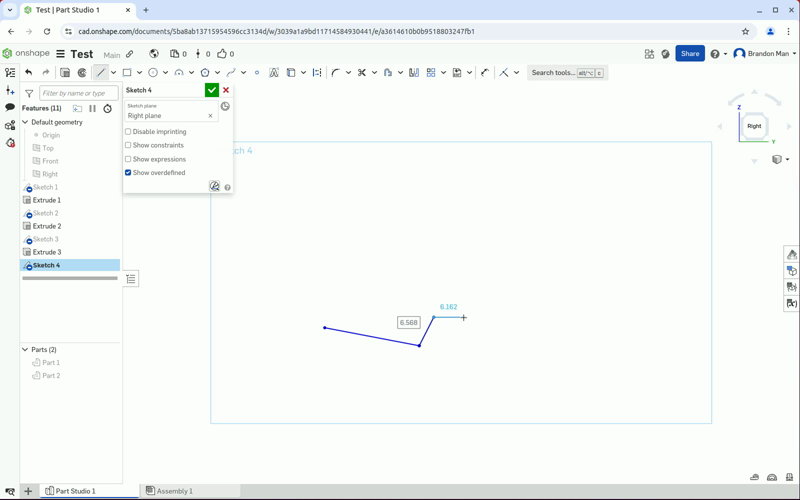
mouse_move(421, 303)
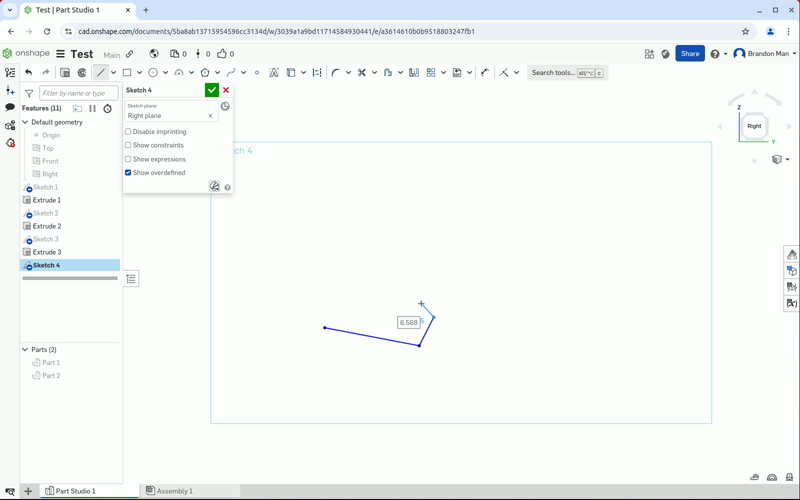
click(421, 303)
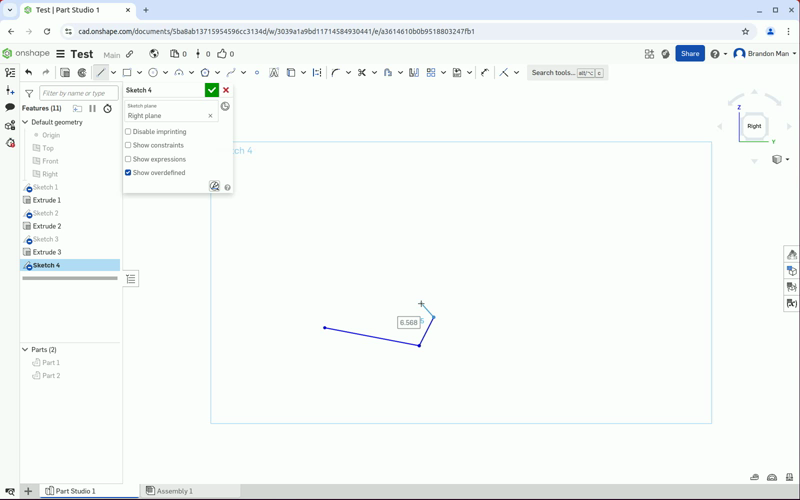
key_up(shift)
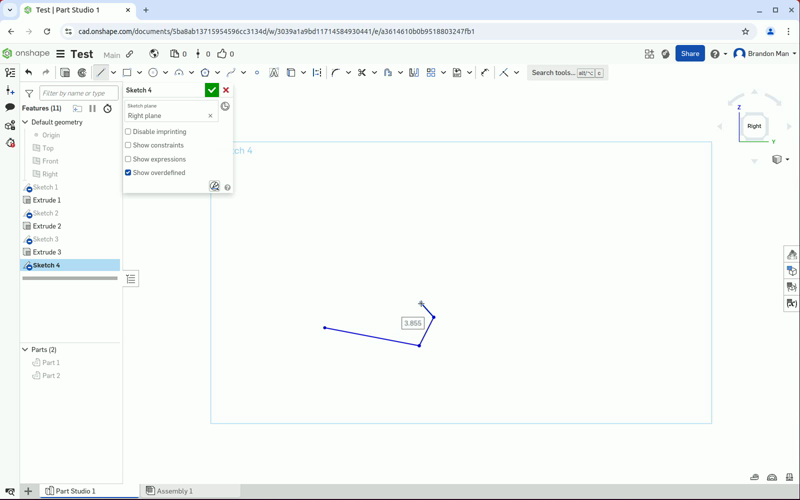
key_down(shift)
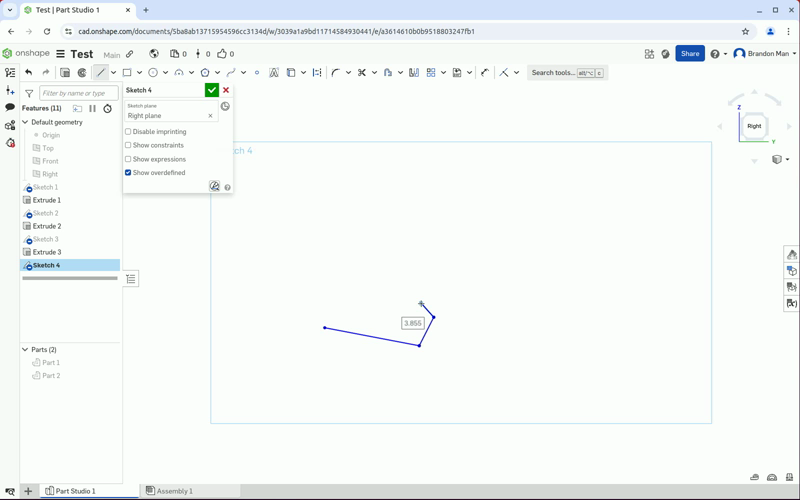
mouse_move(338, 303)
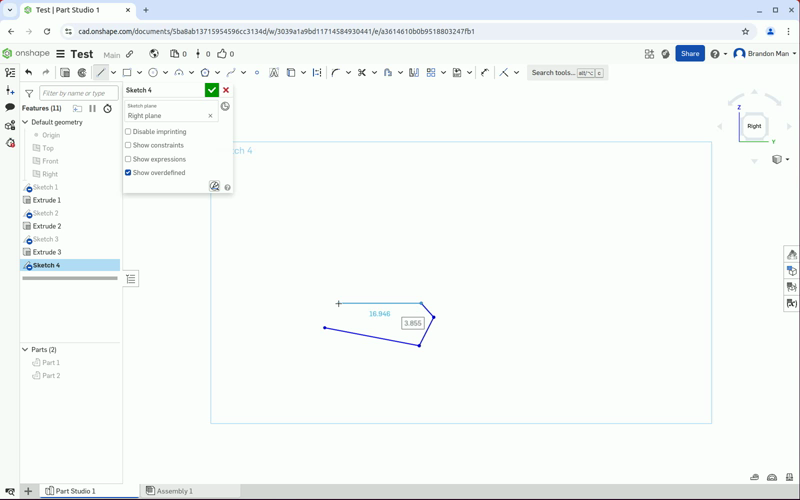
click(338, 303)
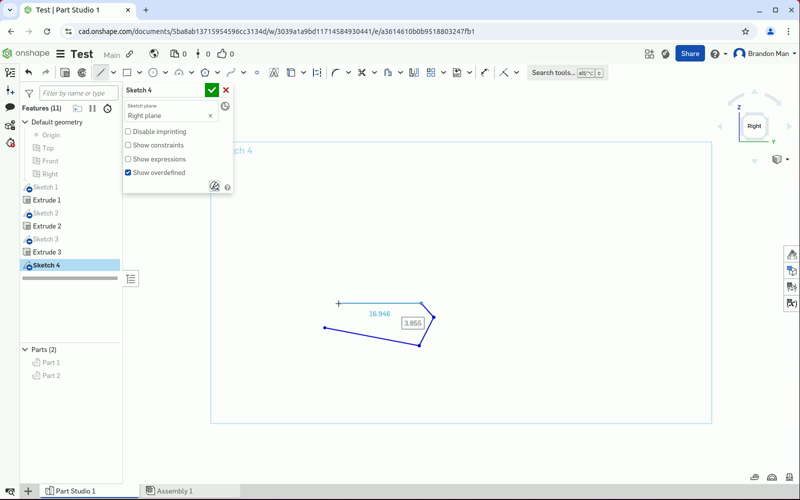
key_up(shift)
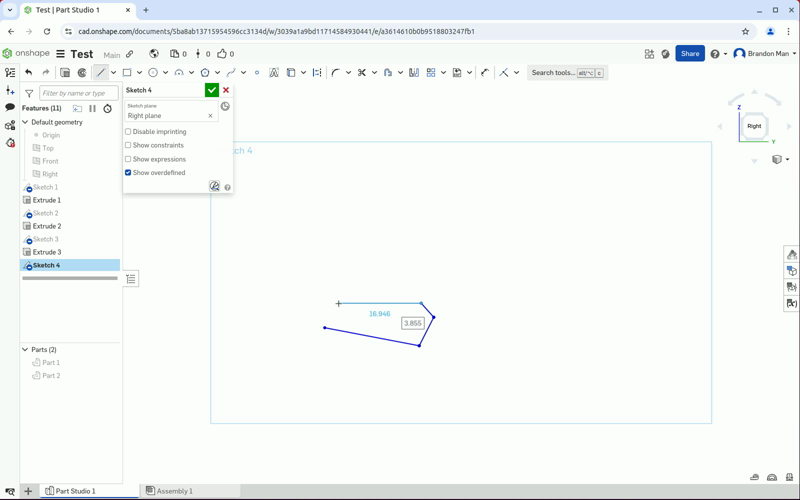
mouse_move(368, 303)
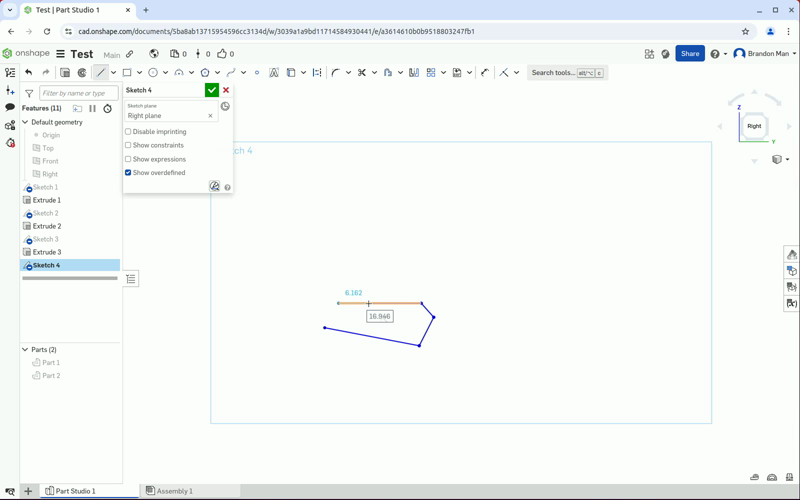
key_down(shift)
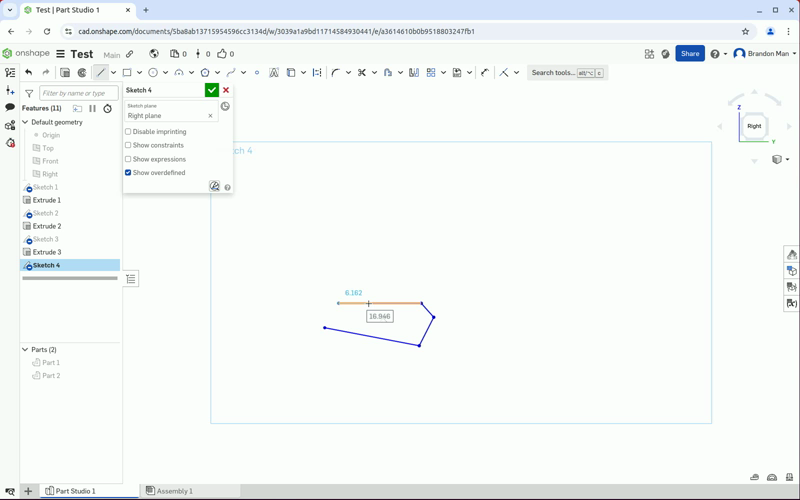
mouse_move(324, 327)
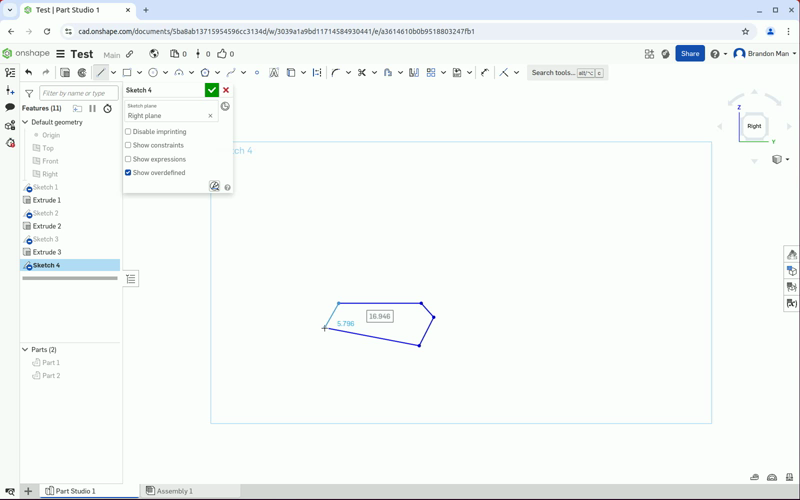
key_up(shift)
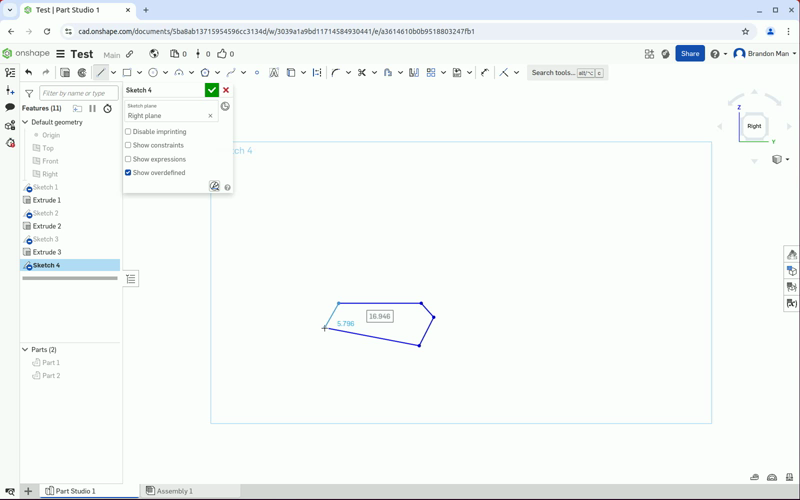
click(324, 327)
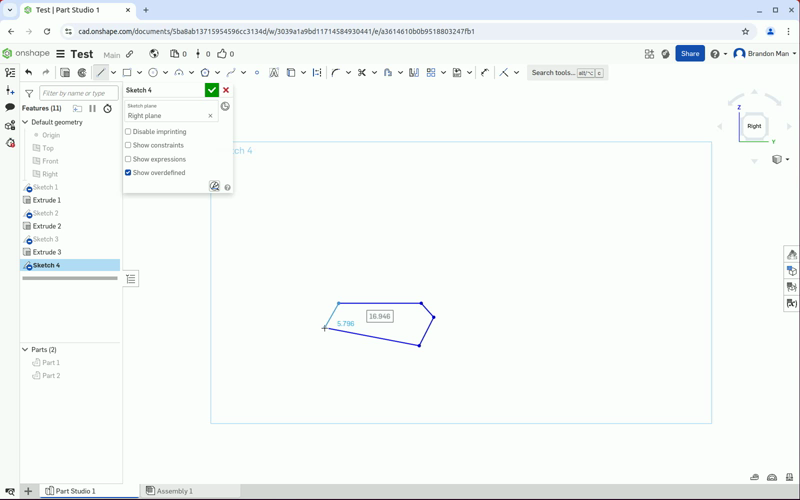
key(esc)
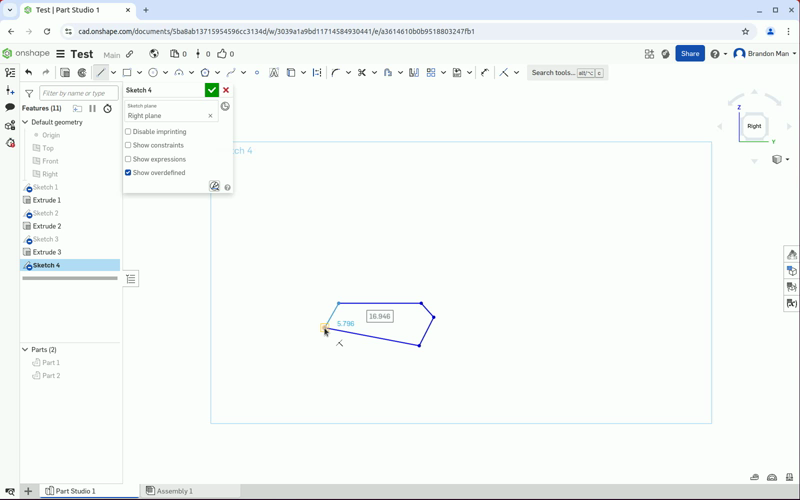
mouse_move(399, 311)
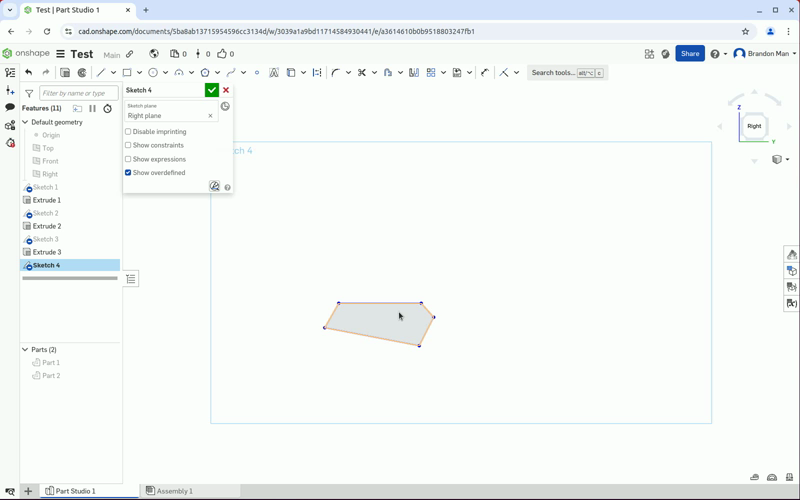
click(399, 311)
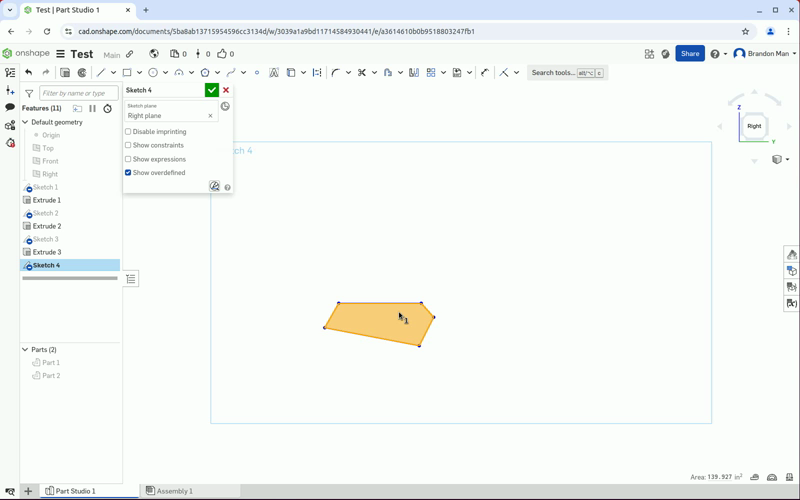
mouse_move(73, 352)
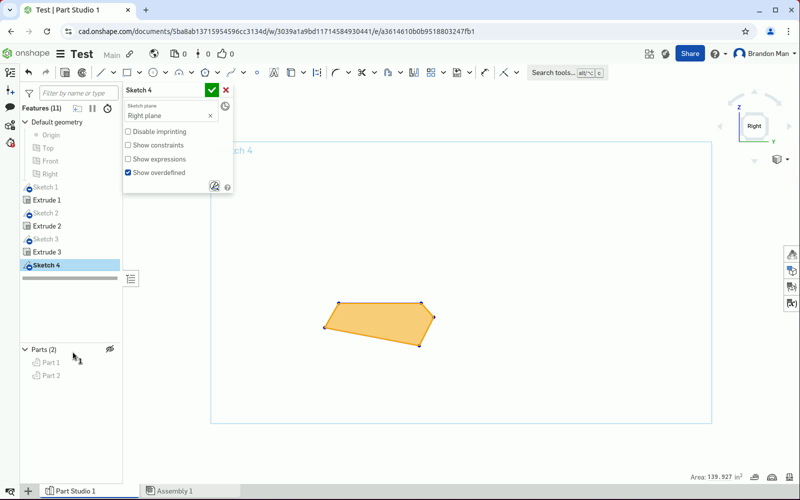
key(shift+y)
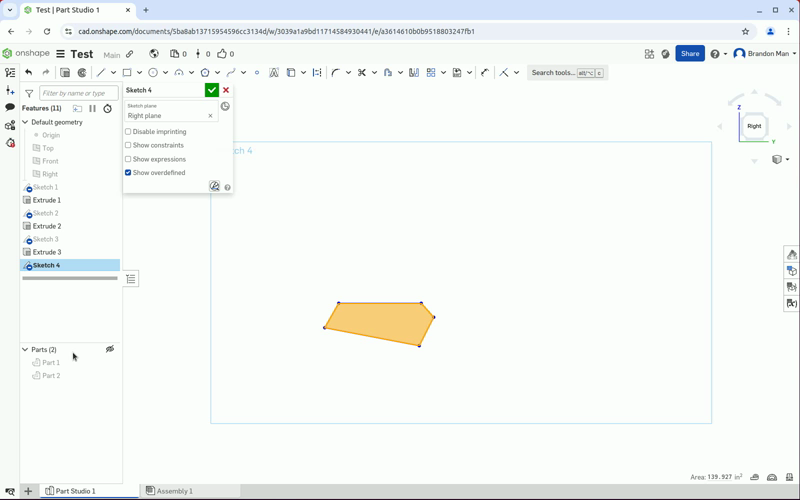
key(shift+e)
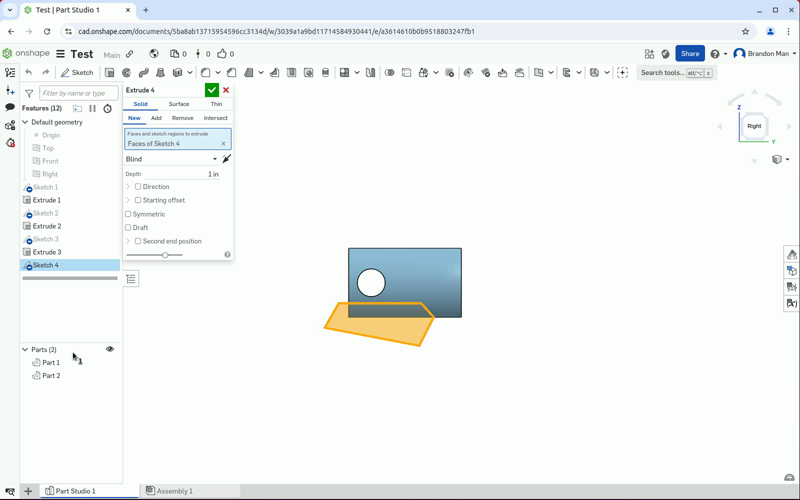
mouse_move(143, 106)
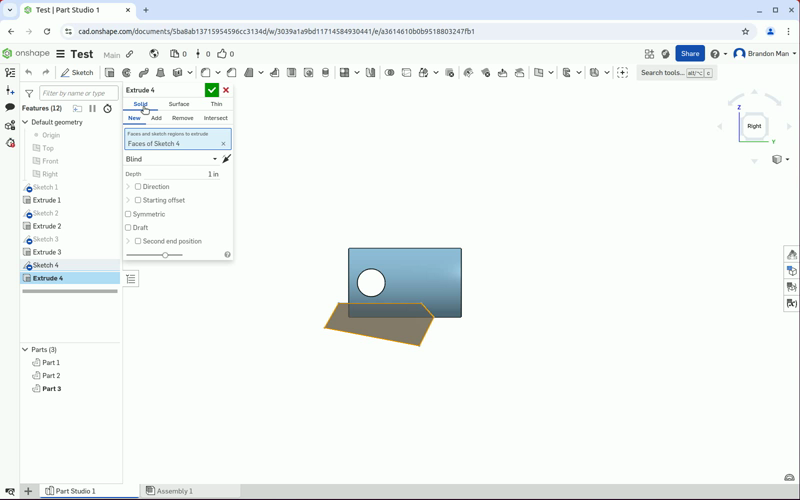
click(143, 106)
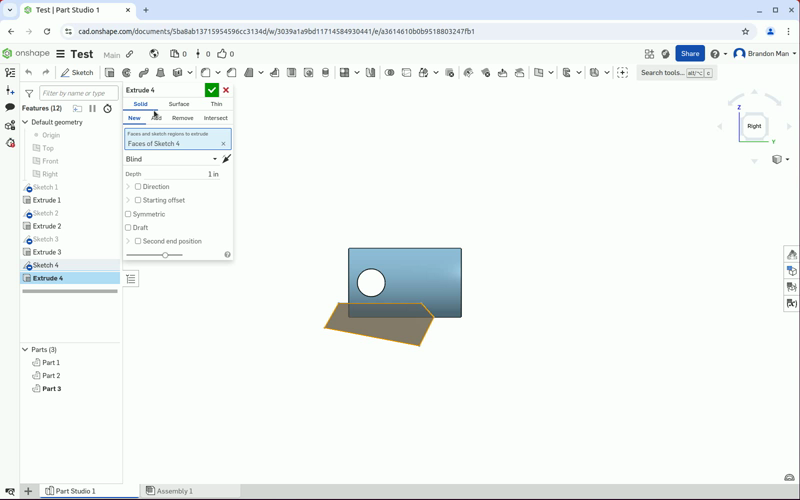
mouse_move(186, 120)
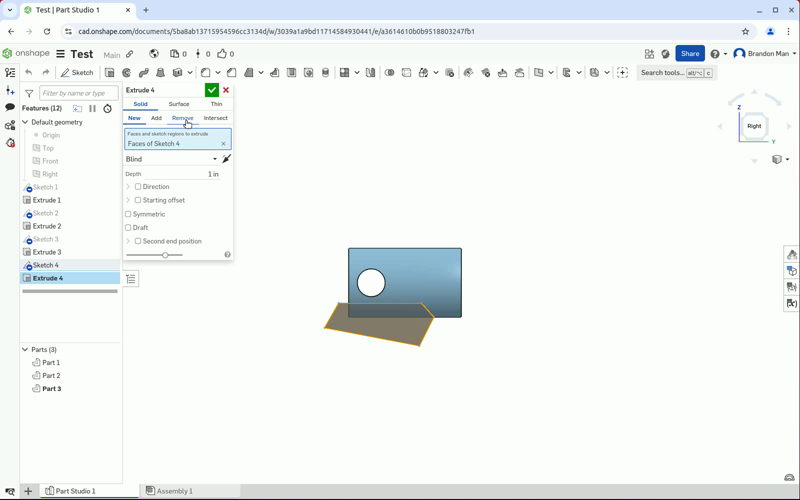
click(186, 120)
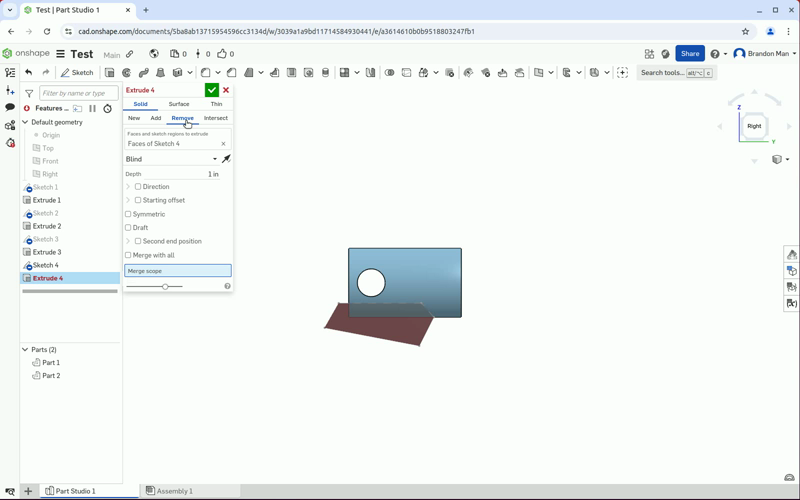
key(tab, 4)
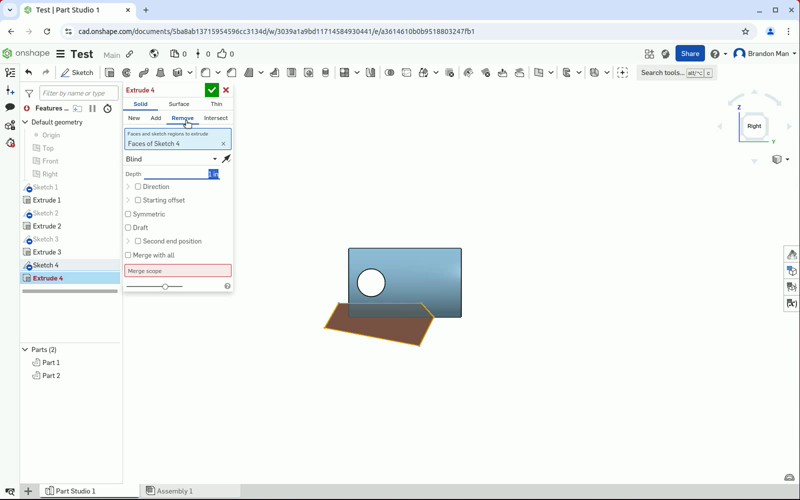
text(34.662)
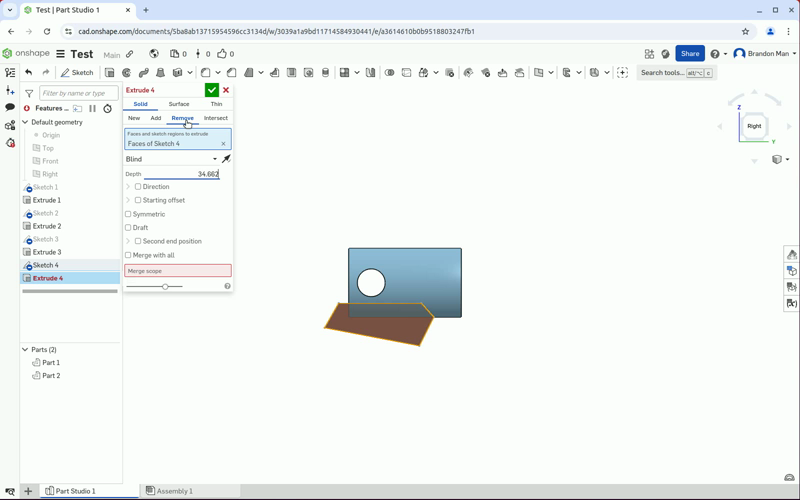
key(tab, 3)
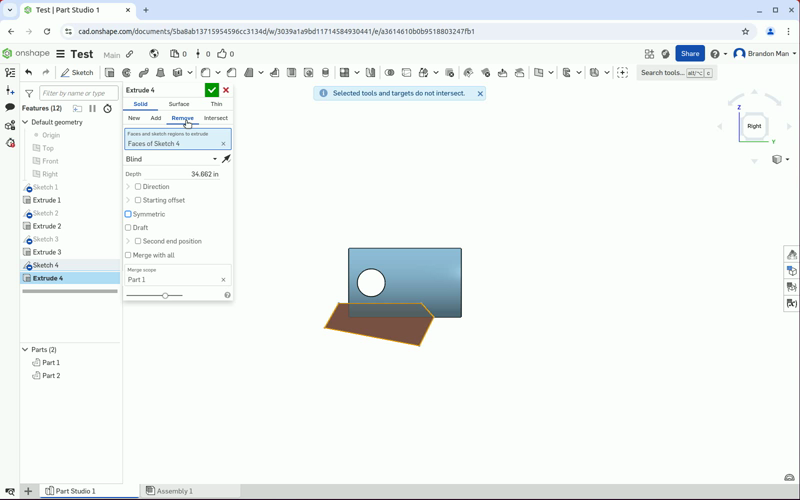
key(space)
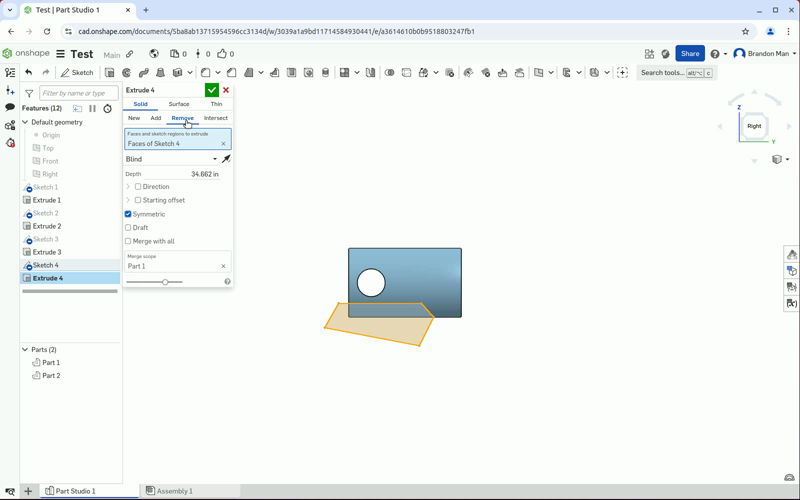
key(tab, 2)
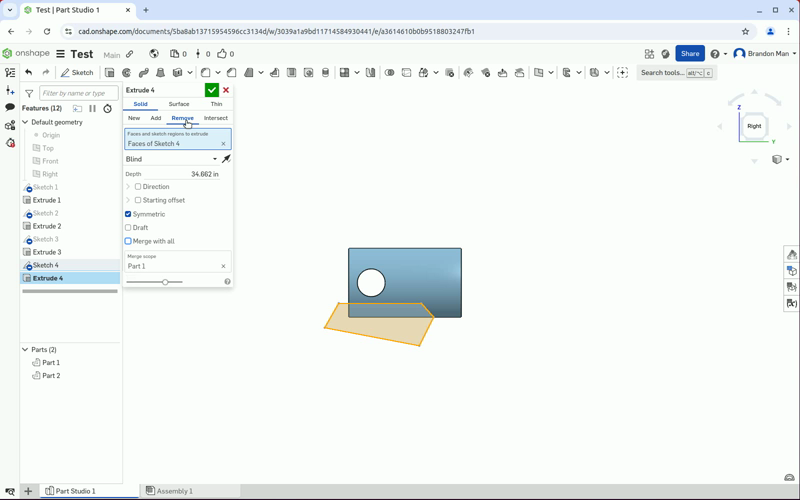
key(space)
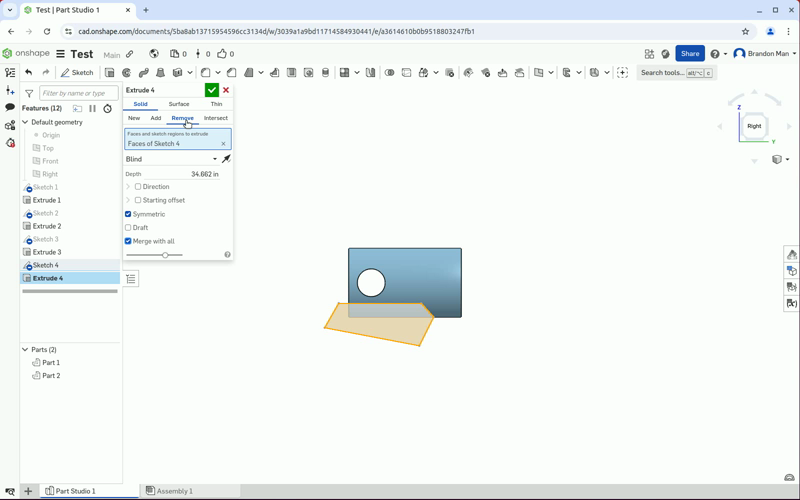
key(enter)
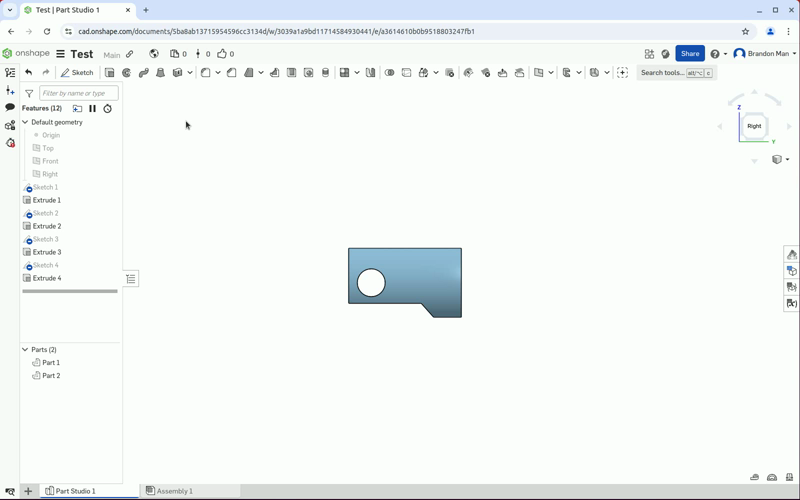
key(shift+h)
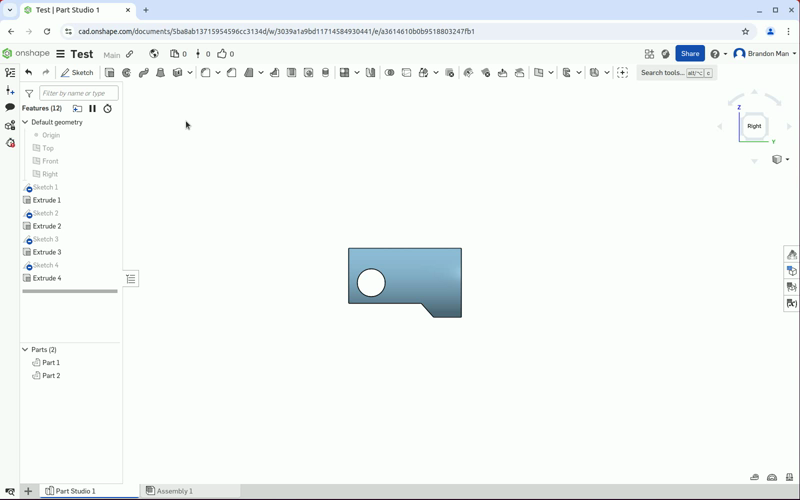
key(shift+h)
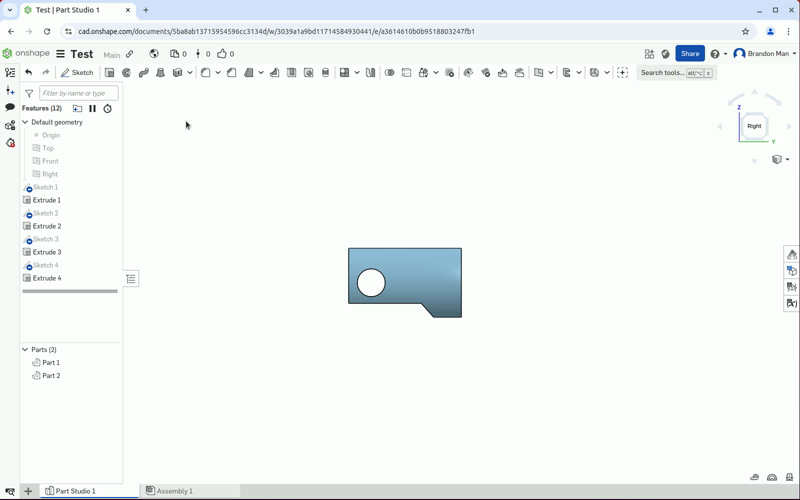
mouse_move(73, 189)
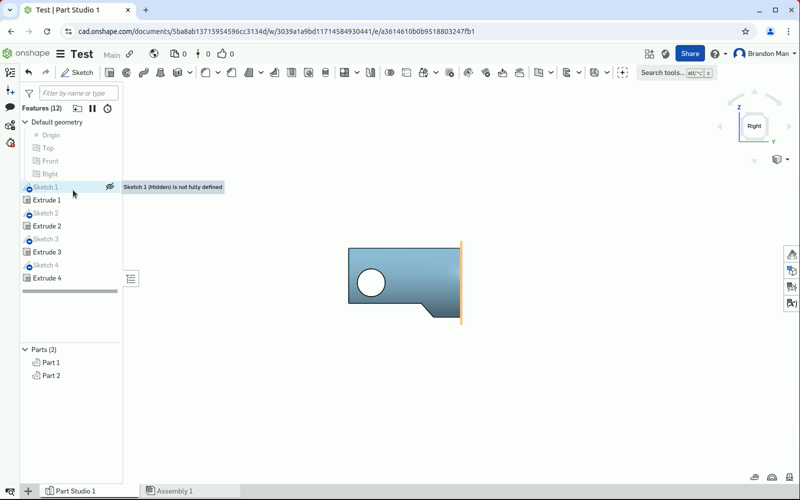
click(73, 189)
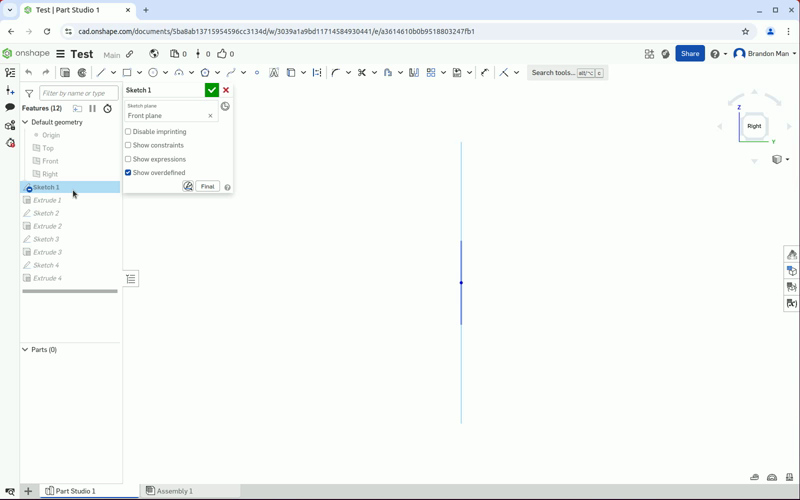
mouse_move(229, 92)
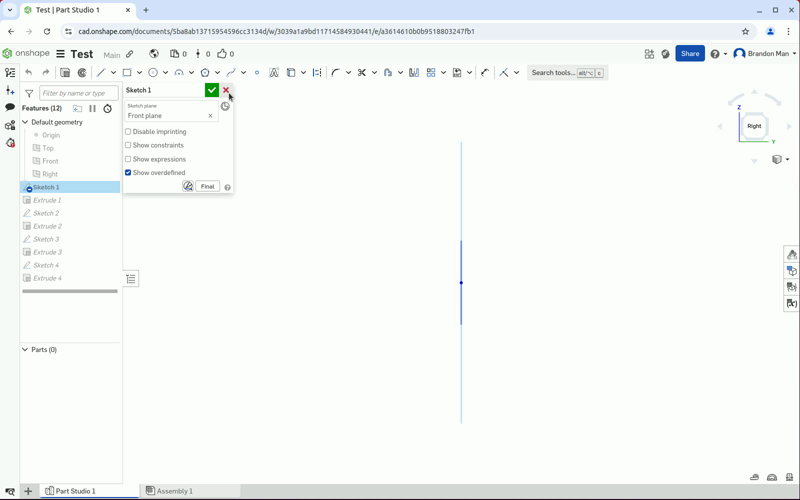
click(229, 92)
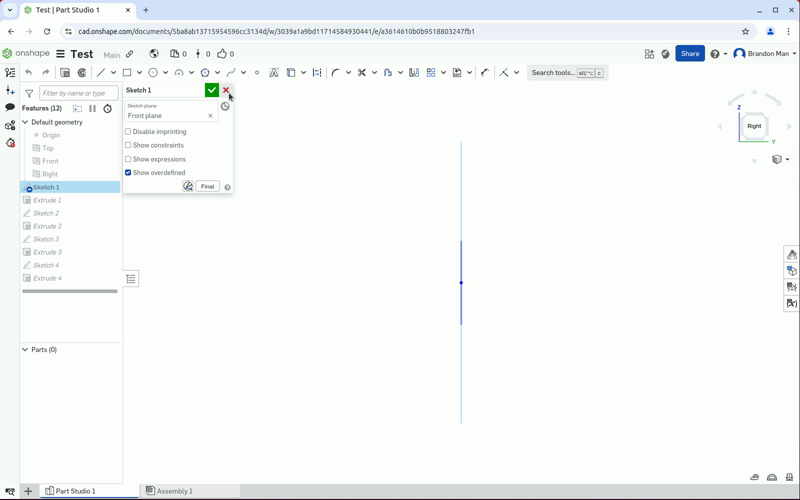
key(shift+s)
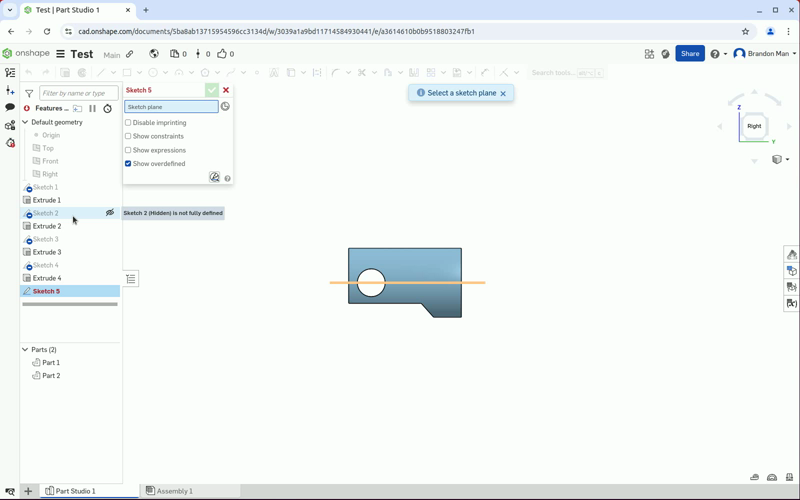
scroll(3)
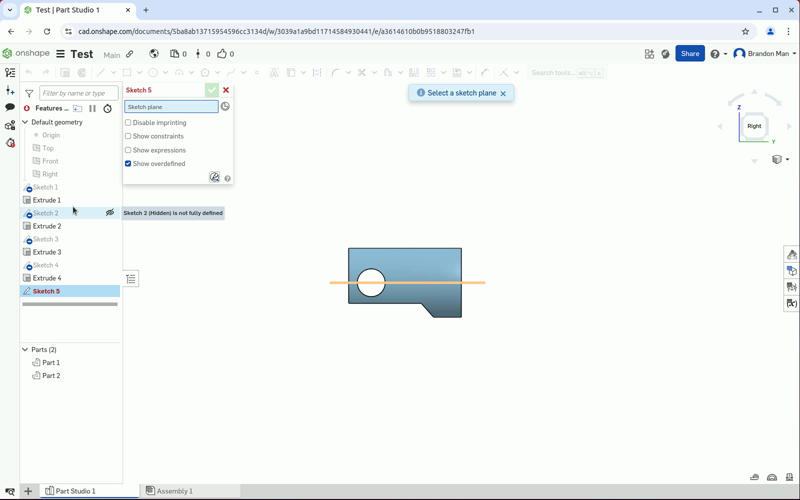
mouse_move(73, 176)
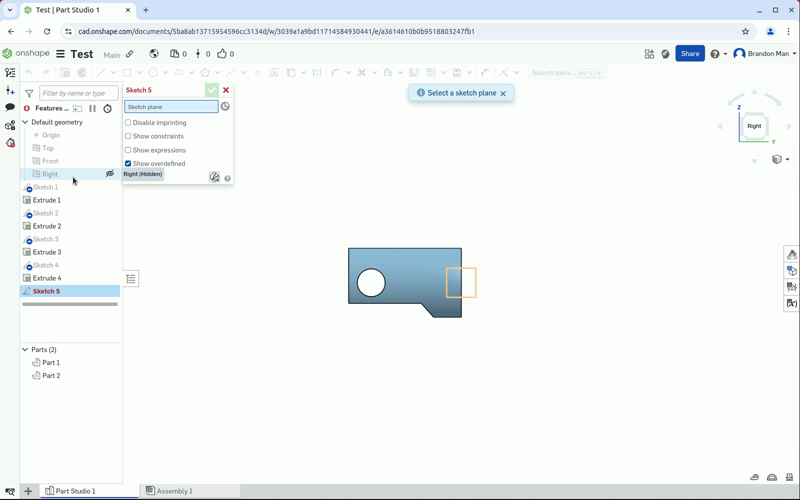
click(73, 176)
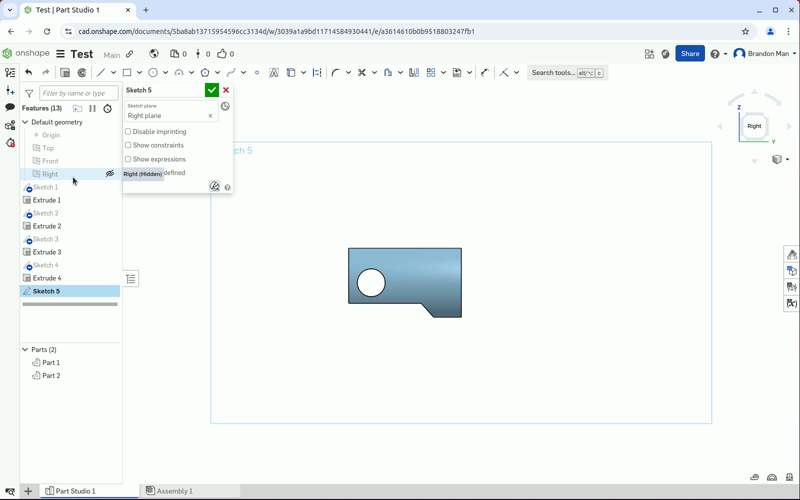
mouse_move(73, 352)
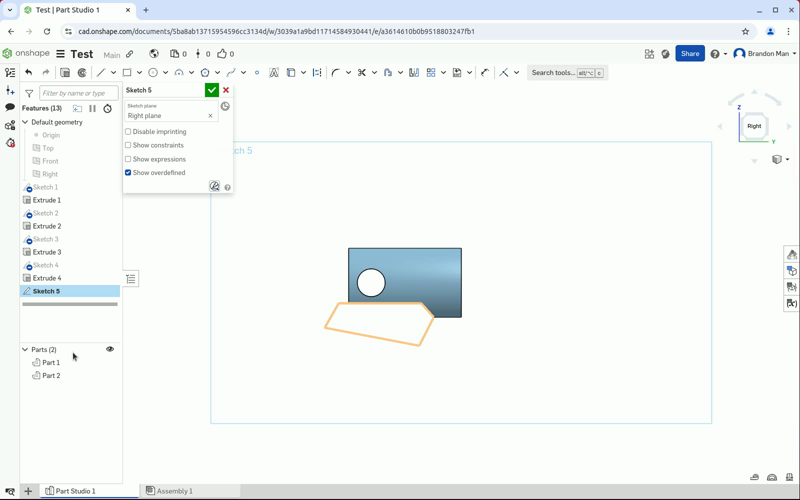
key(y)
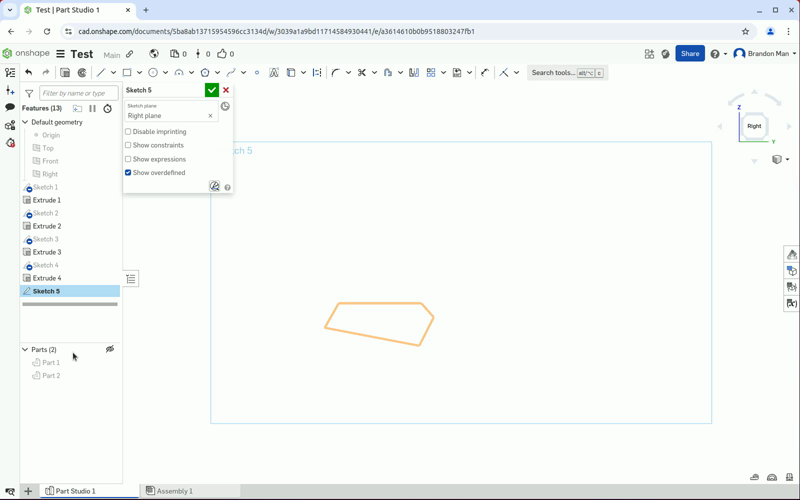
key(l)
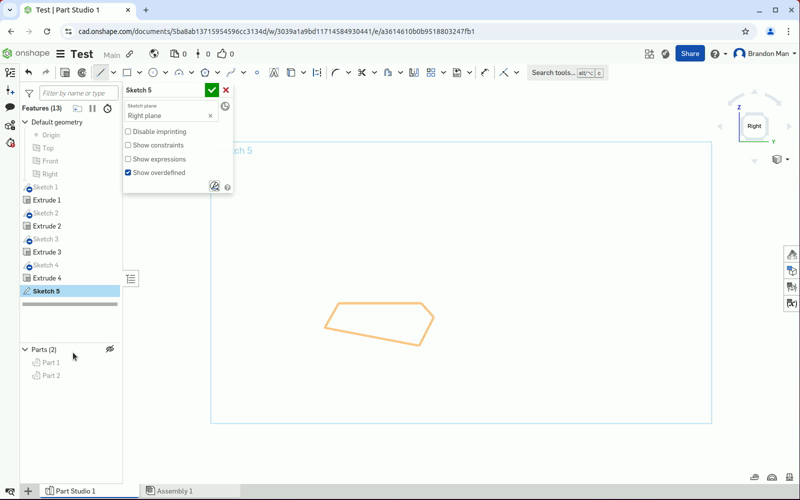
key_down(shift)
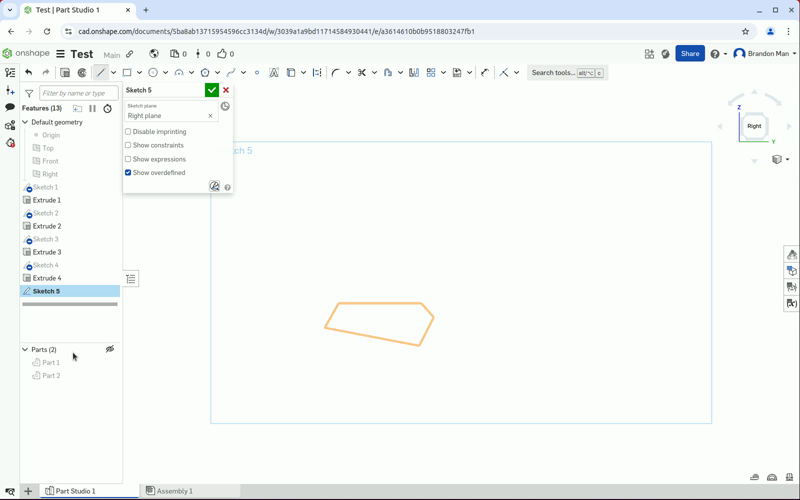
mouse_move(324, 238)
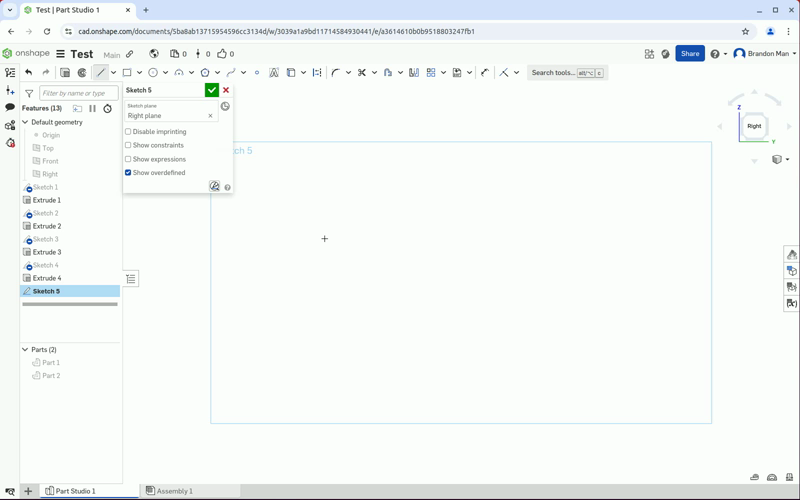
click(324, 238)
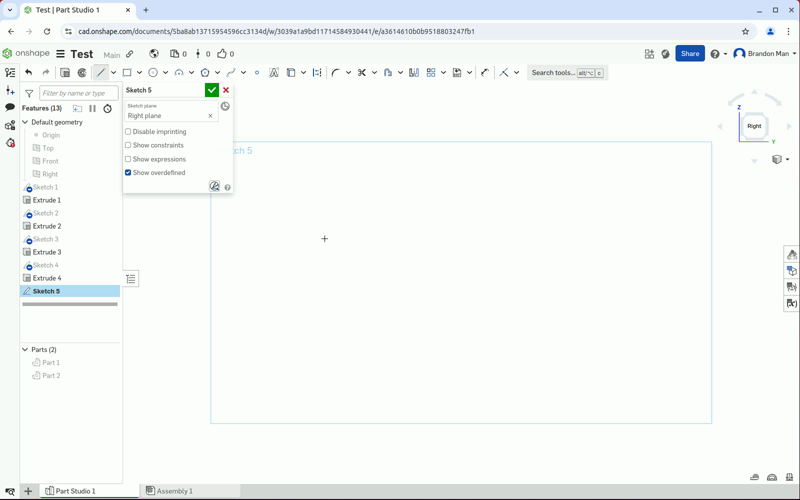
key_up(shift)
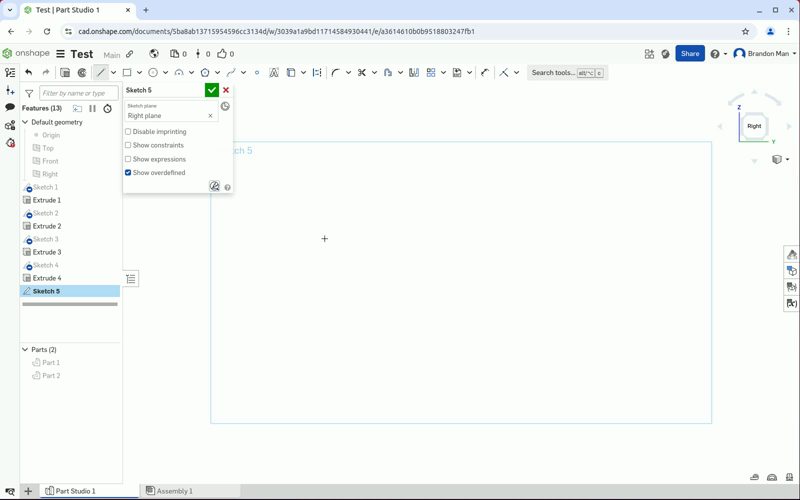
key_down(shift)
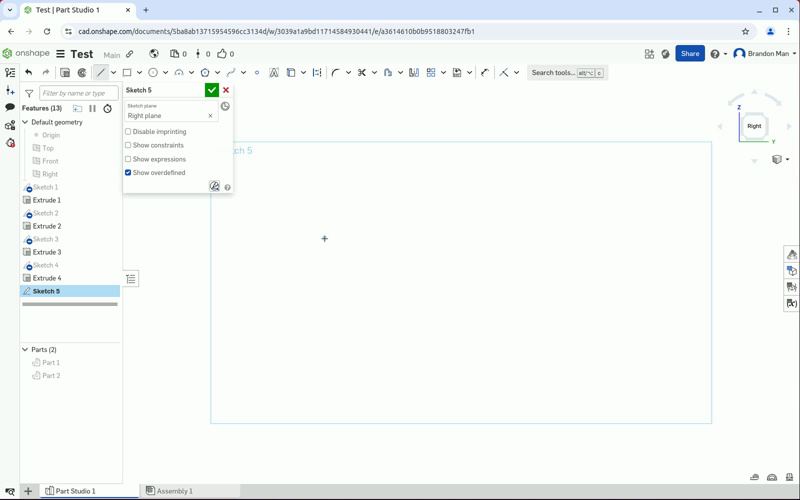
mouse_move(354, 238)
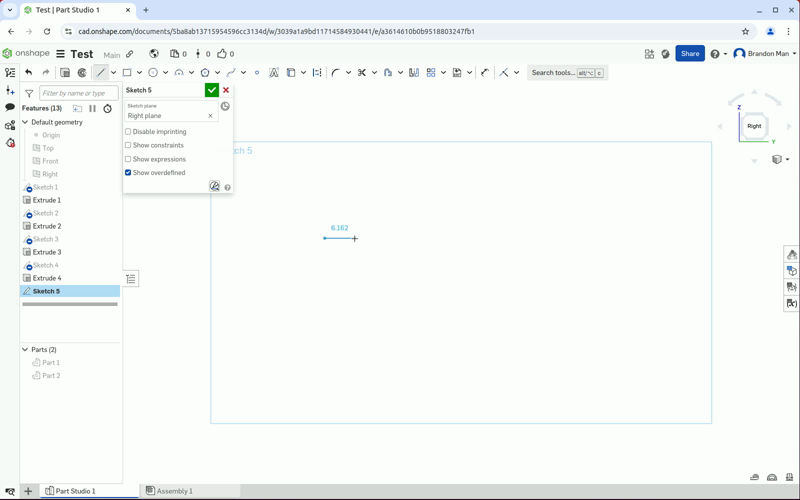
mouse_move(338, 262)
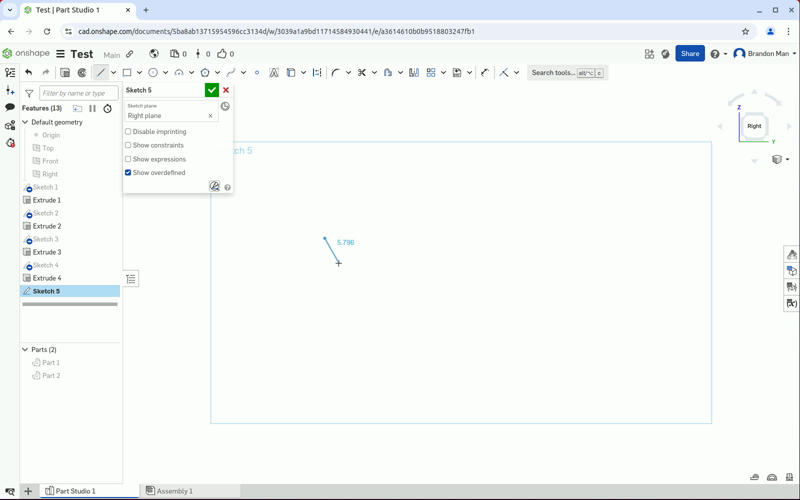
click(338, 262)
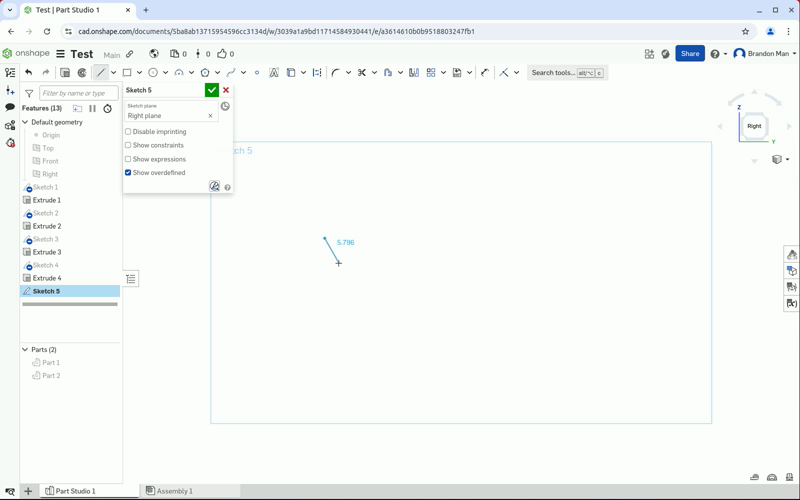
key_up(shift)
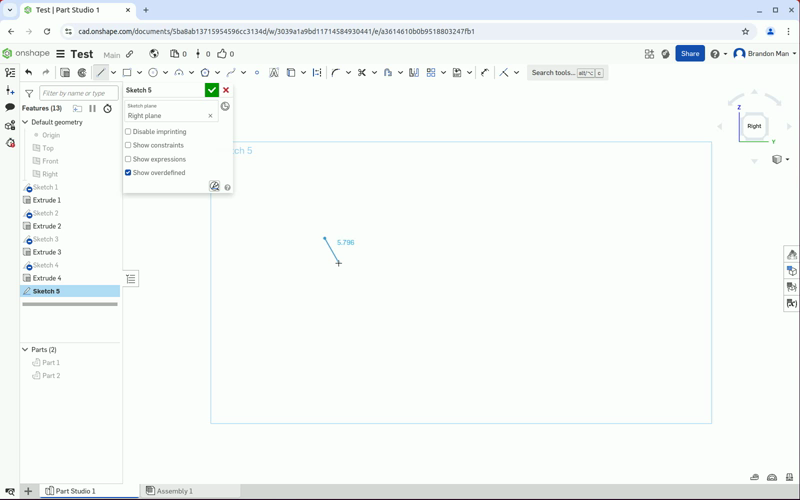
key_down(shift)
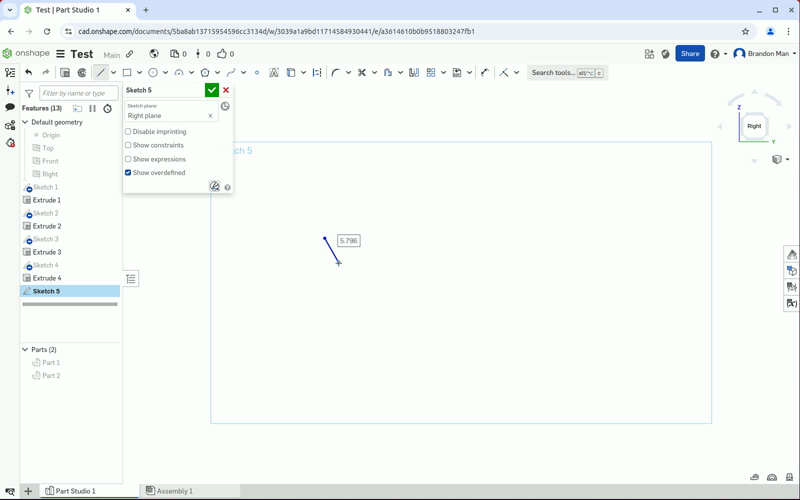
mouse_move(421, 262)
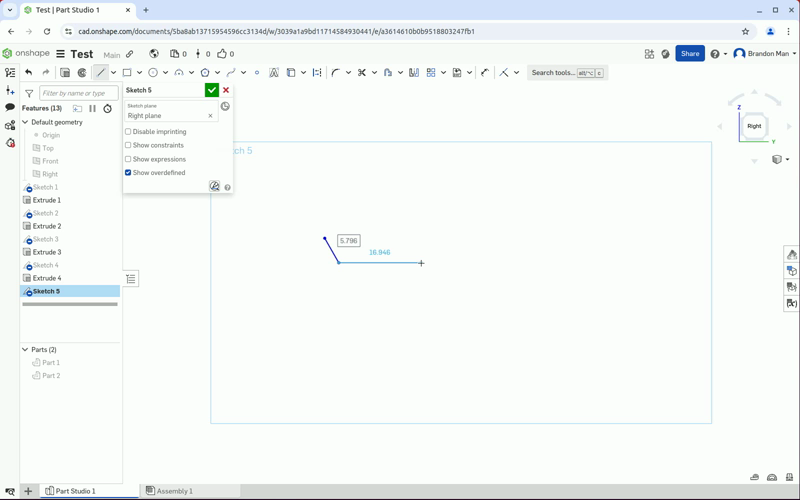
click(421, 262)
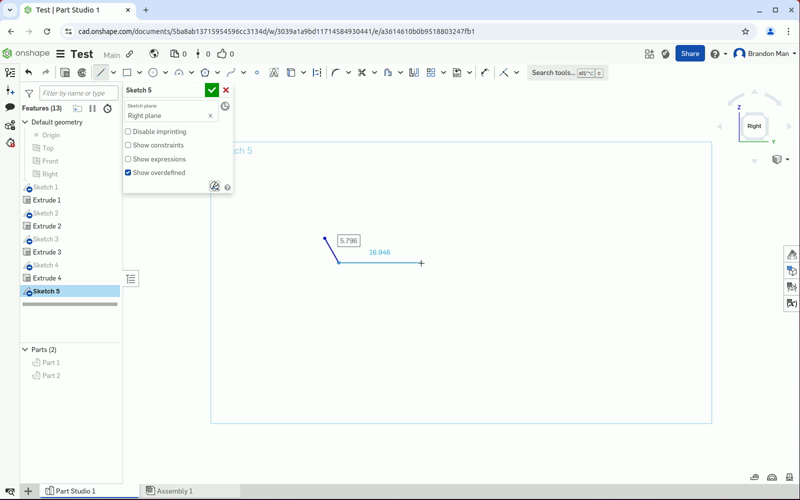
key_up(shift)
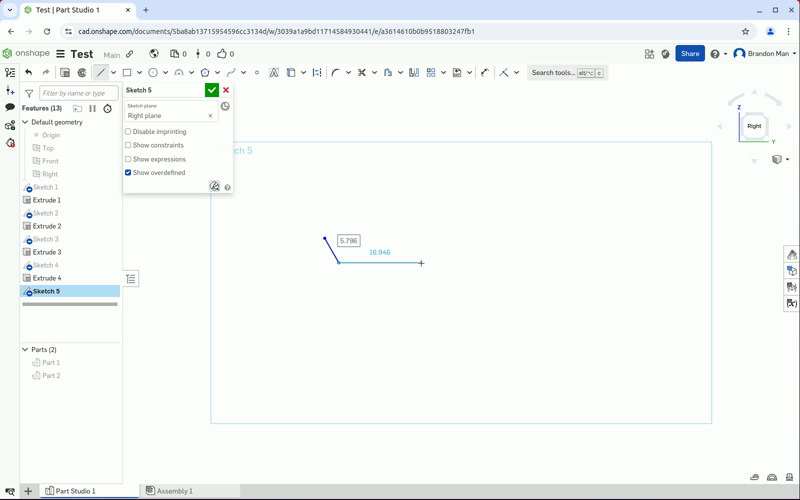
key_down(shift)
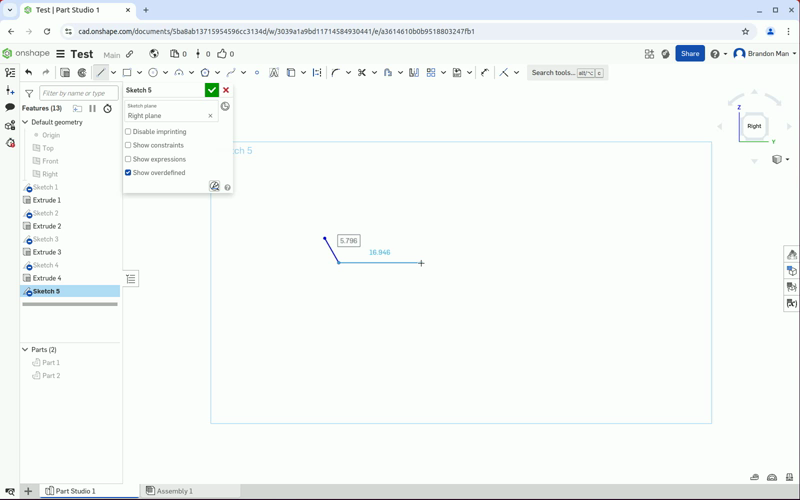
mouse_move(451, 262)
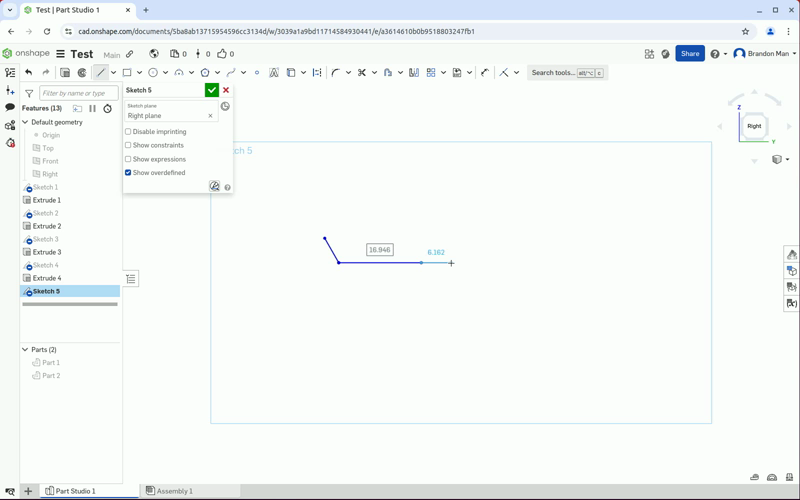
mouse_move(433, 248)
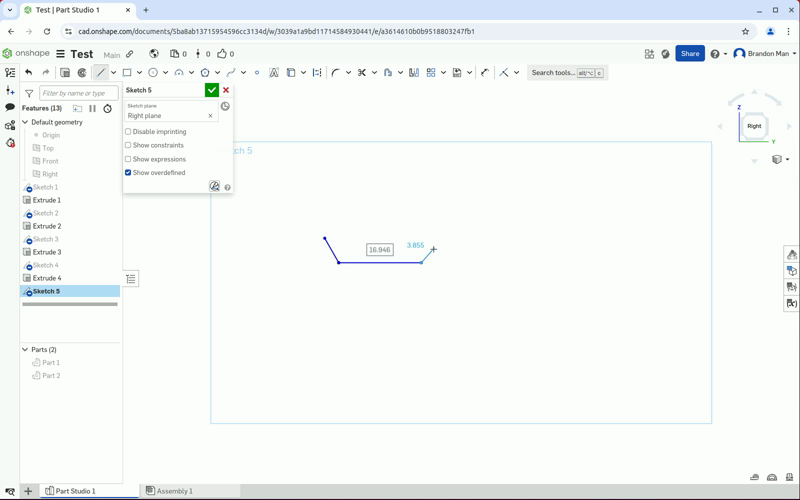
click(433, 248)
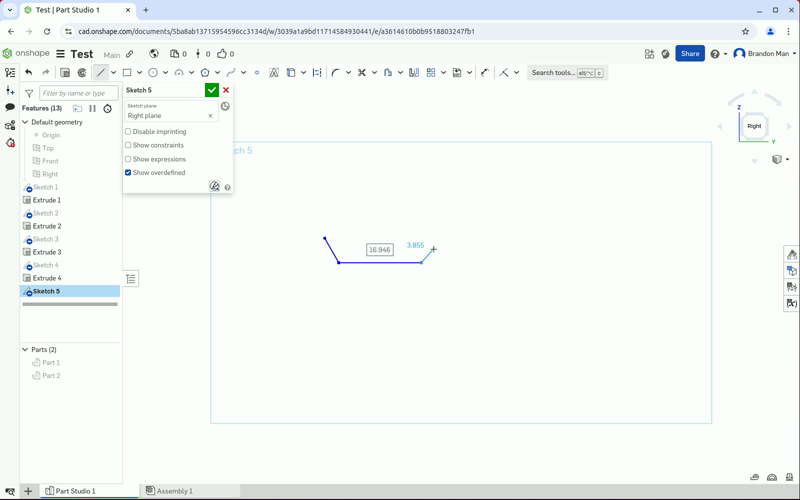
key_up(shift)
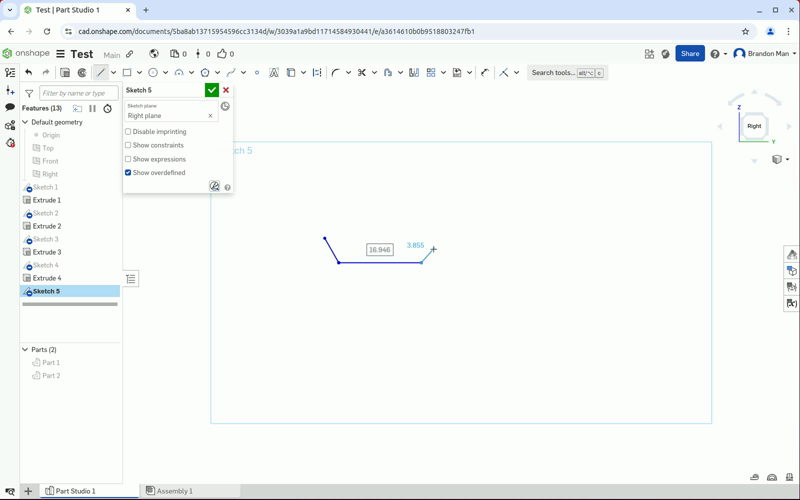
key_down(shift)
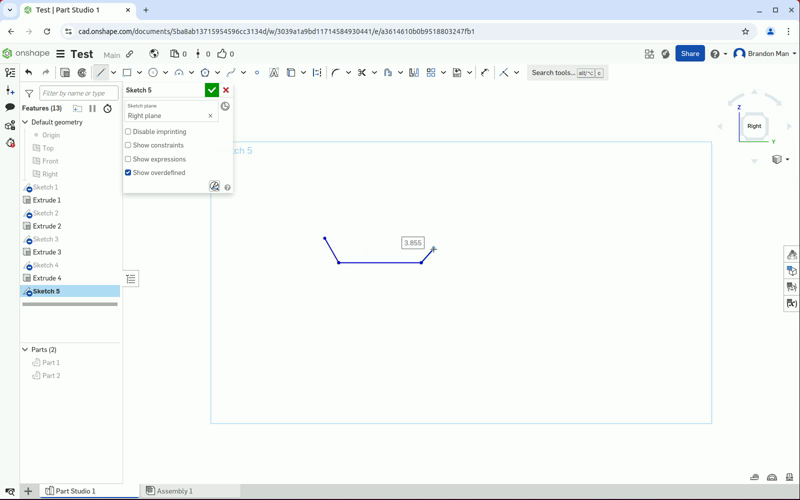
mouse_move(463, 248)
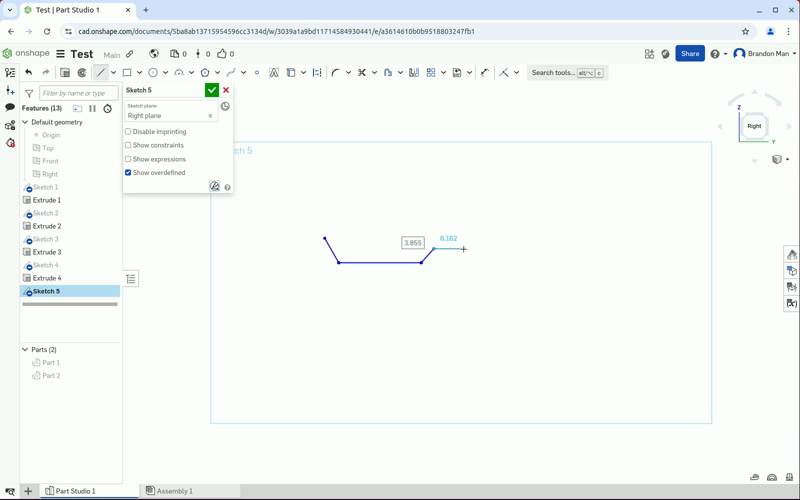
mouse_move(419, 219)
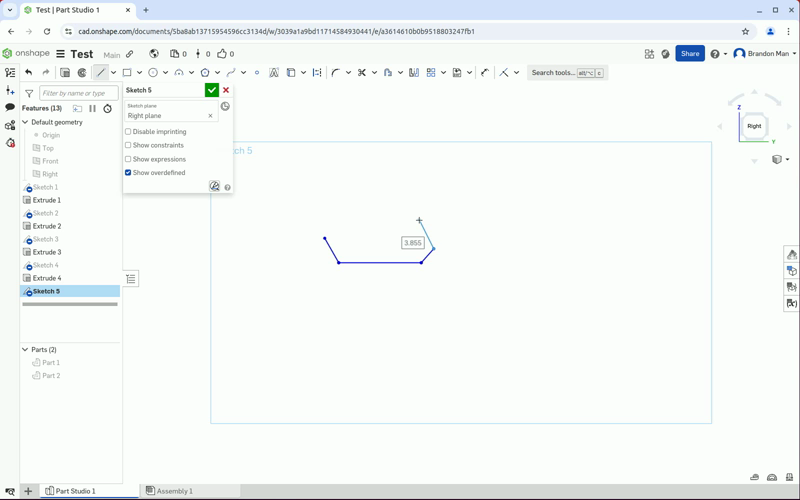
click(419, 219)
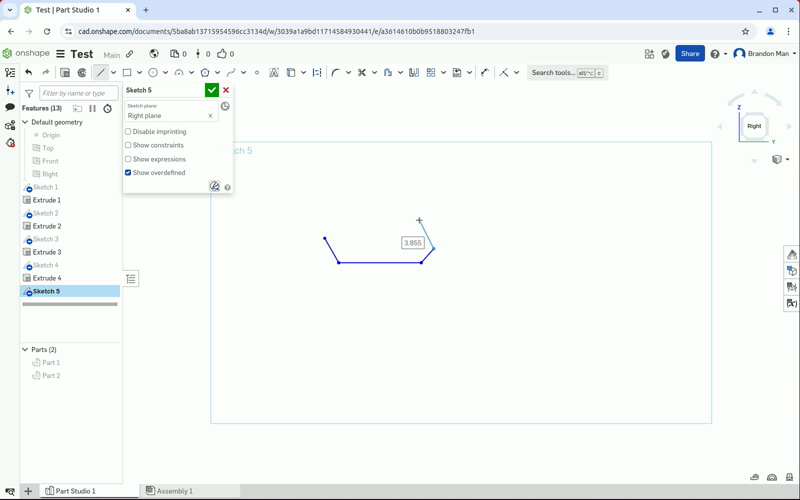
key_up(shift)
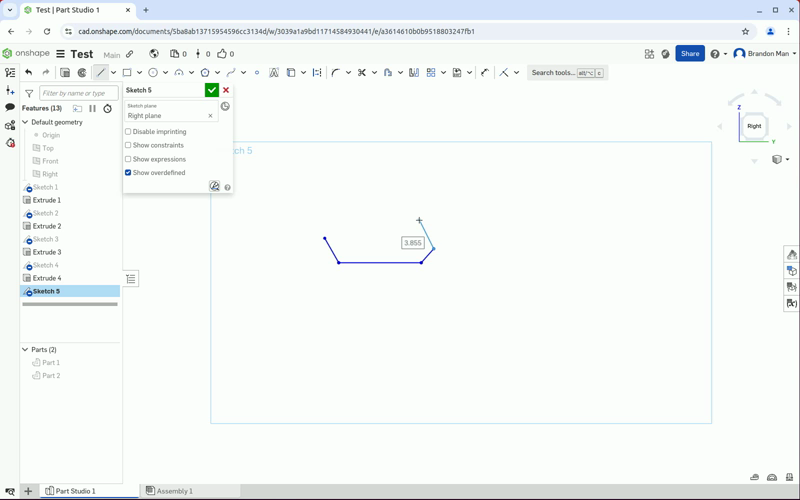
key_down(shift)
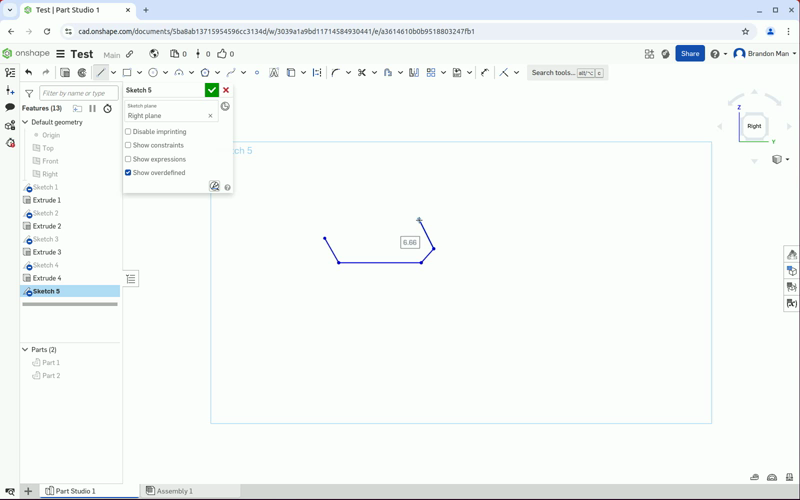
mouse_move(324, 238)
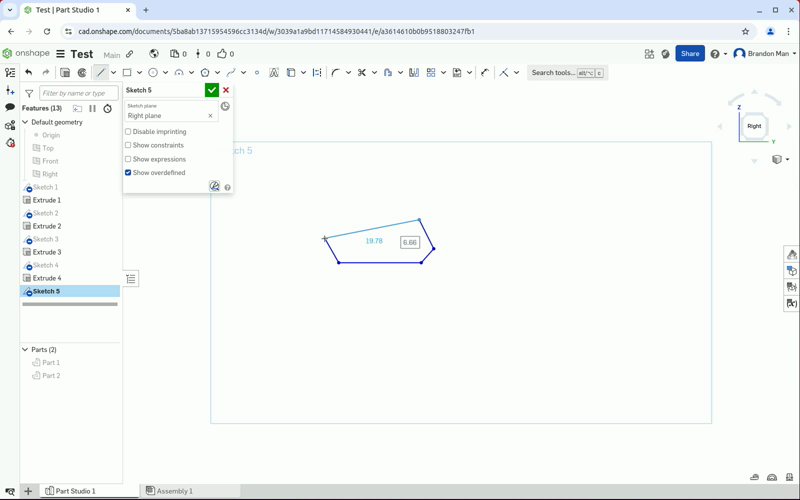
key_up(shift)
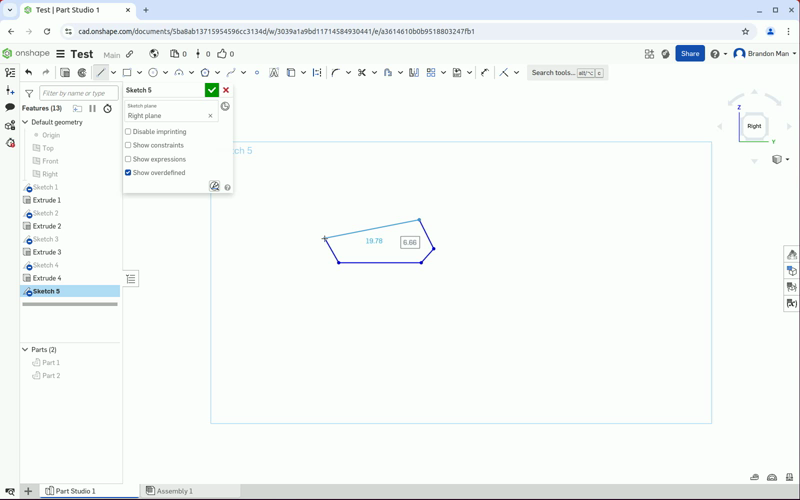
click(324, 238)
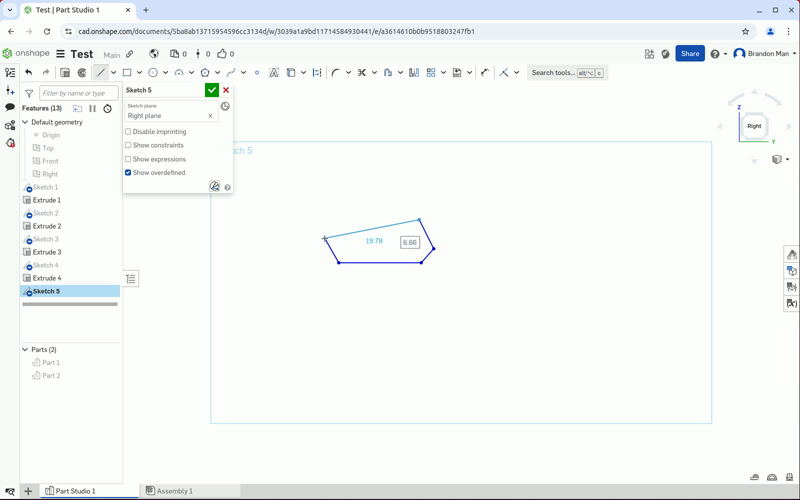
key(esc)
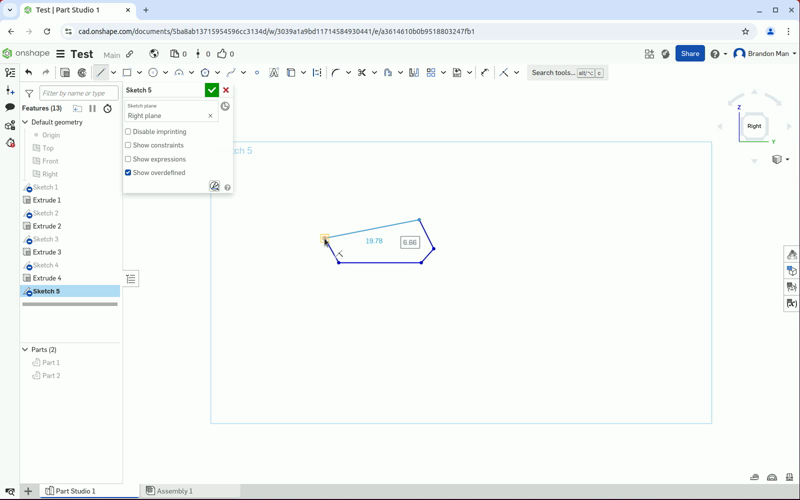
mouse_move(353, 252)
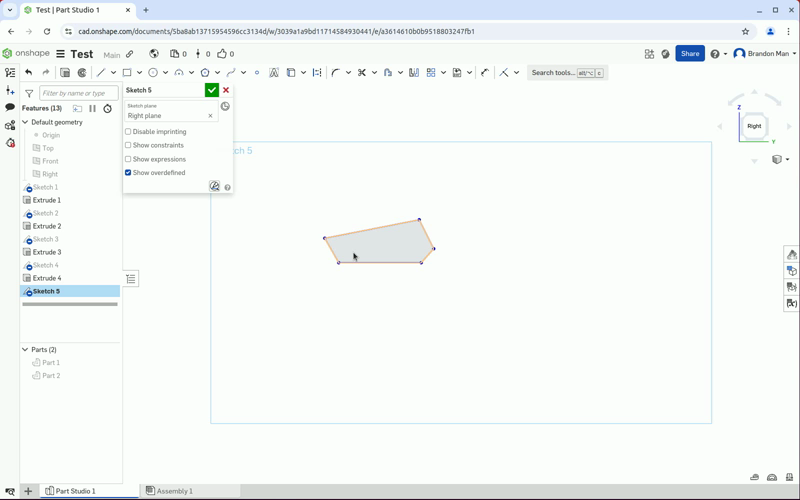
click(353, 252)
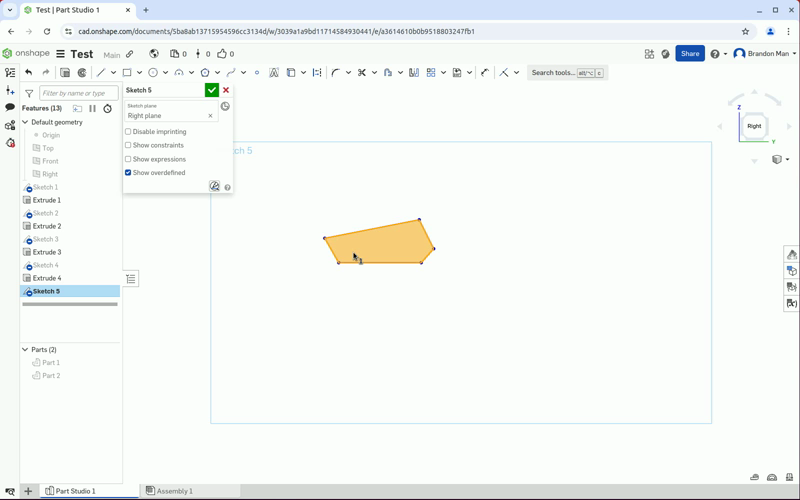
mouse_move(73, 352)
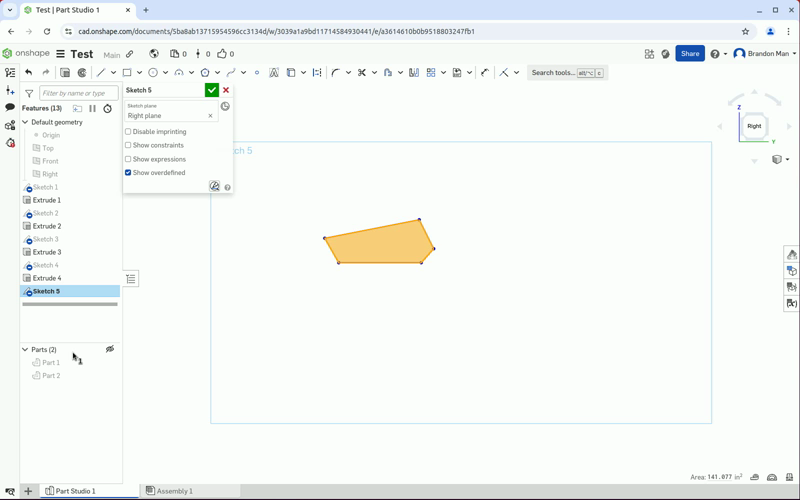
key(shift+y)
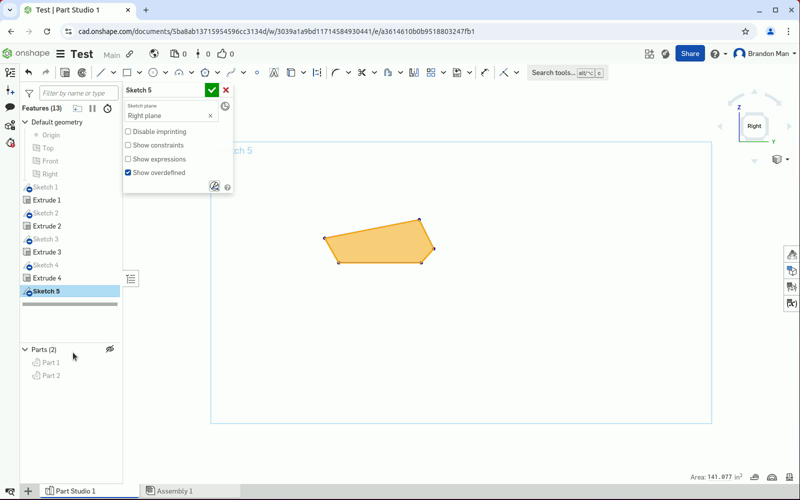
key(shift+e)
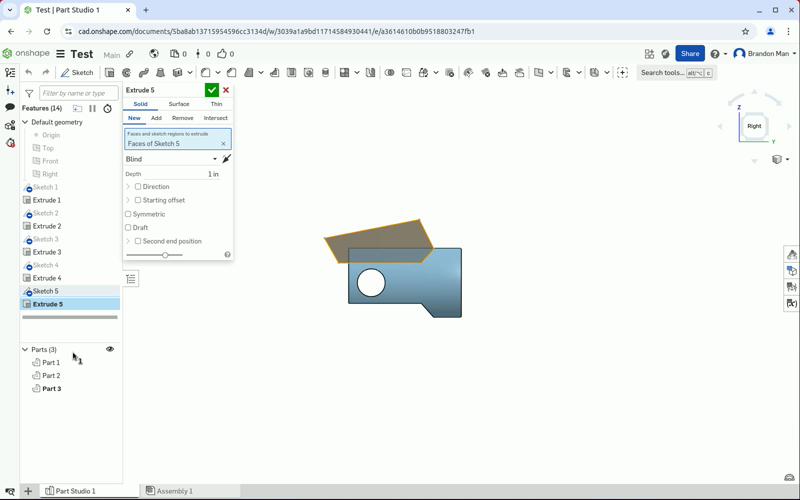
mouse_move(143, 106)
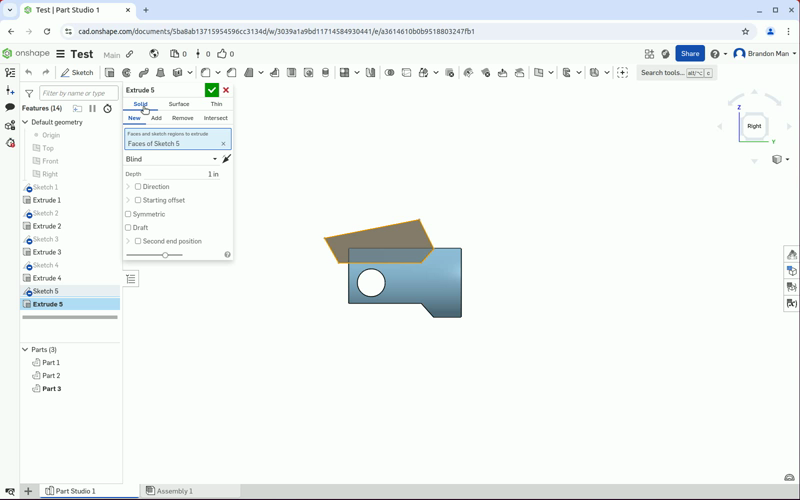
click(143, 106)
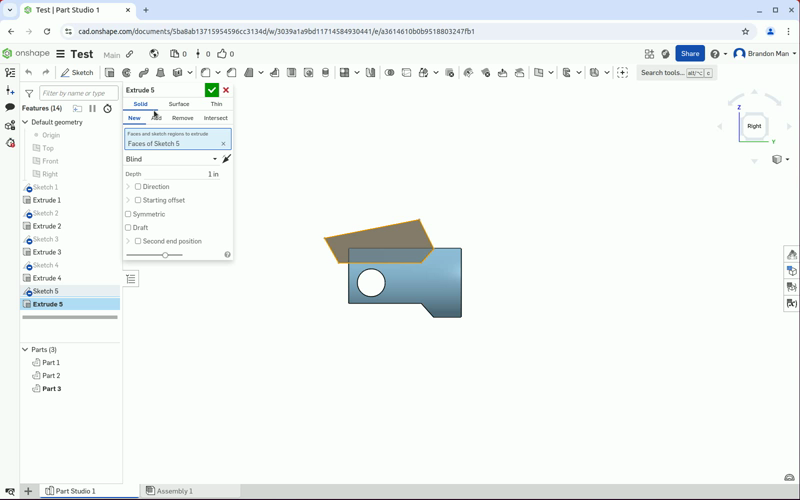
mouse_move(186, 120)
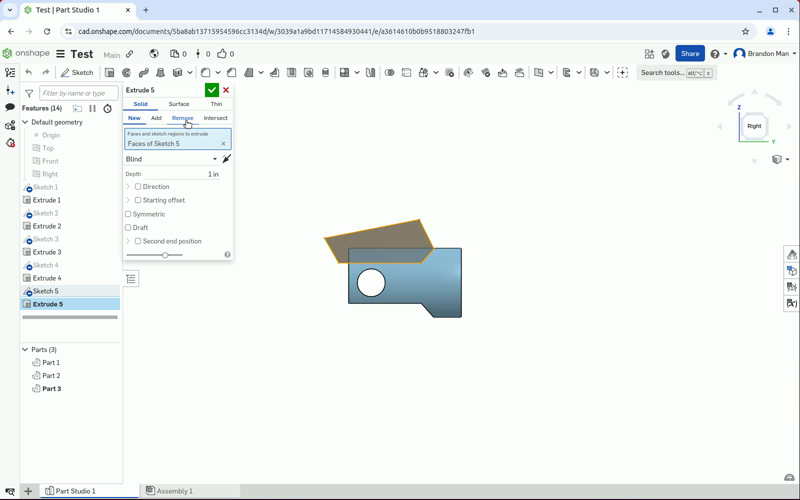
click(186, 120)
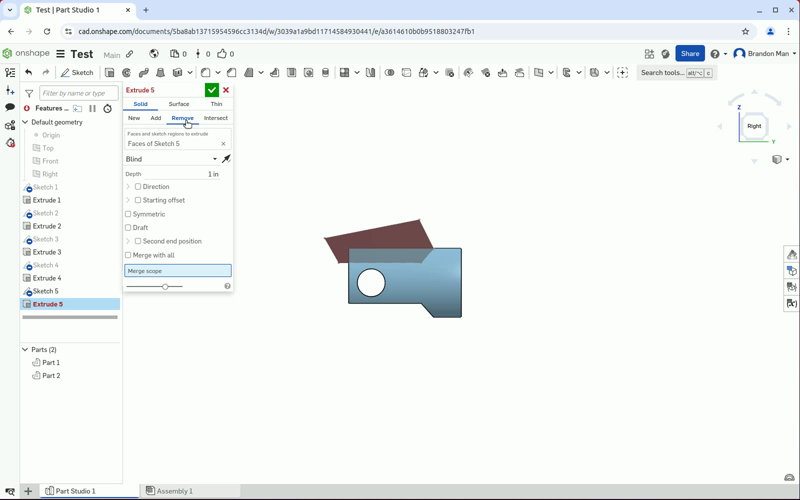
key(tab, 4)
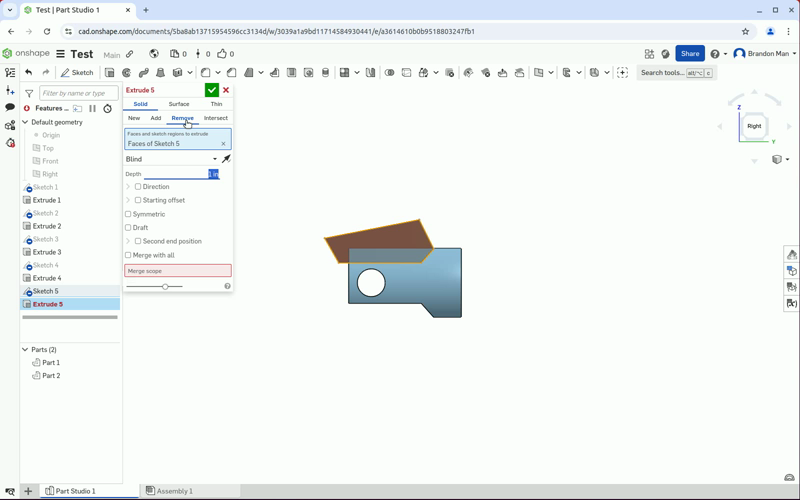
text(34.662)
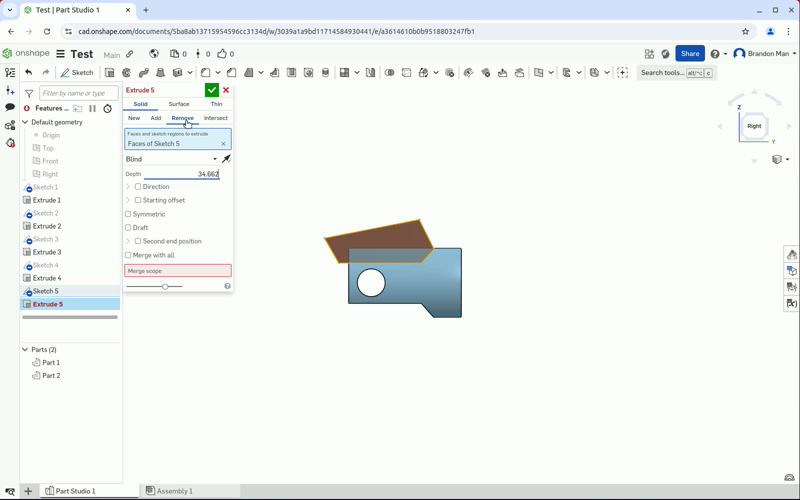
key(tab, 3)
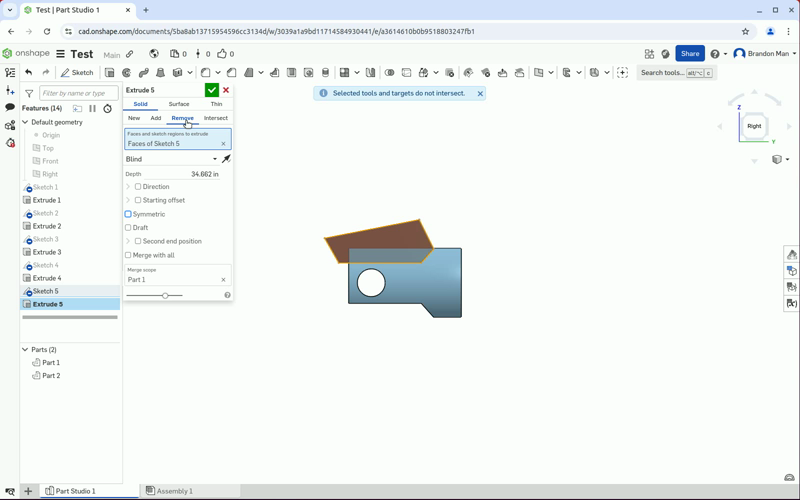
key(space)
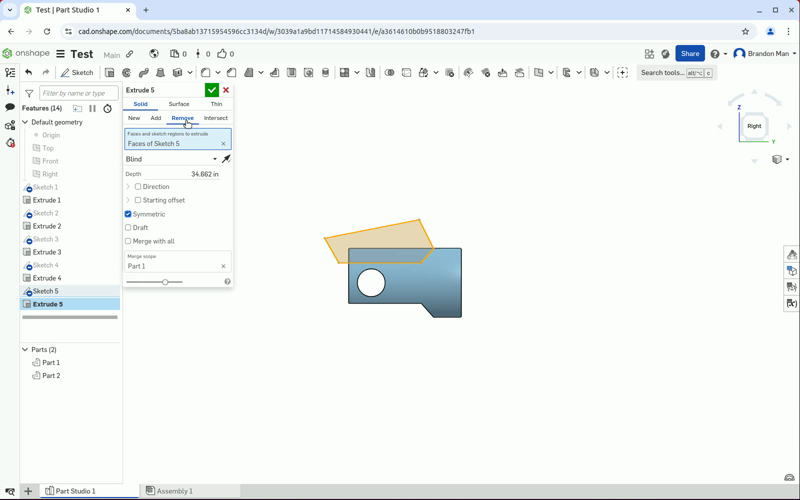
key(tab, 2)
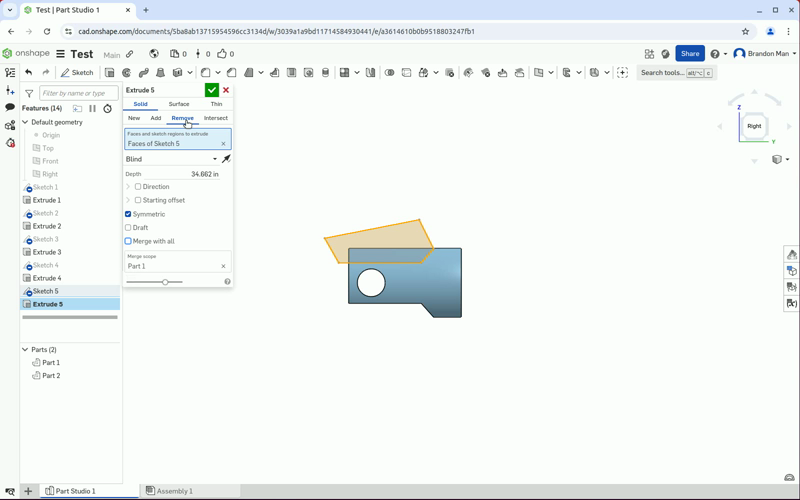
key(space)
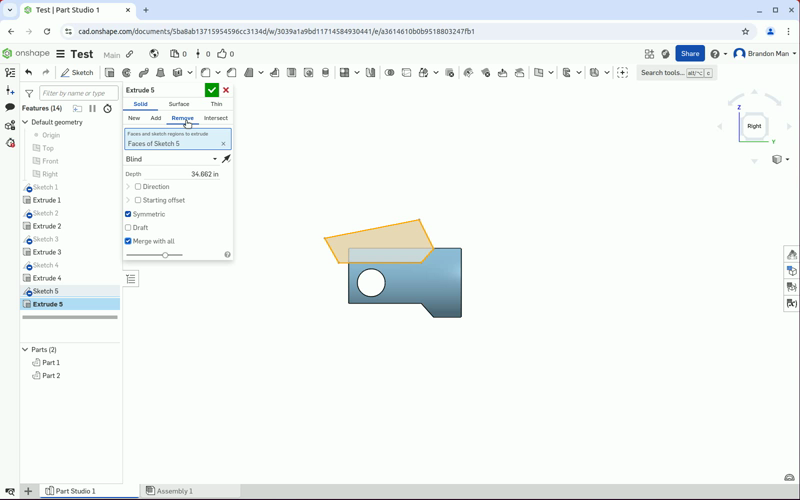
key(enter)
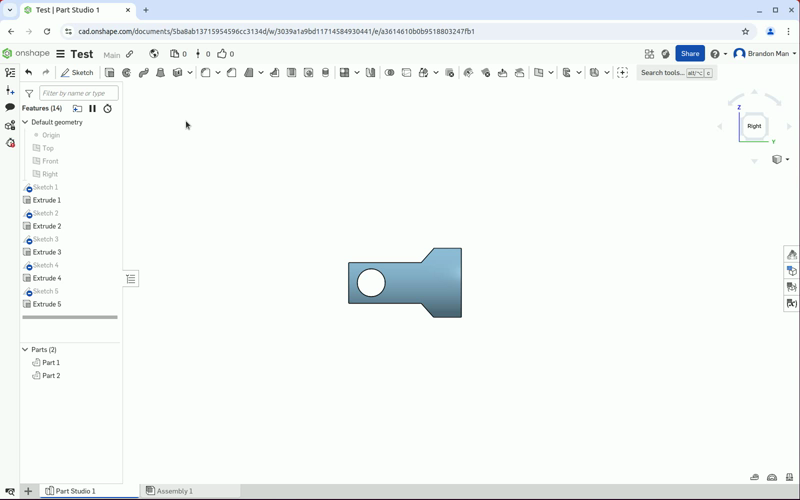
key(shift+h)
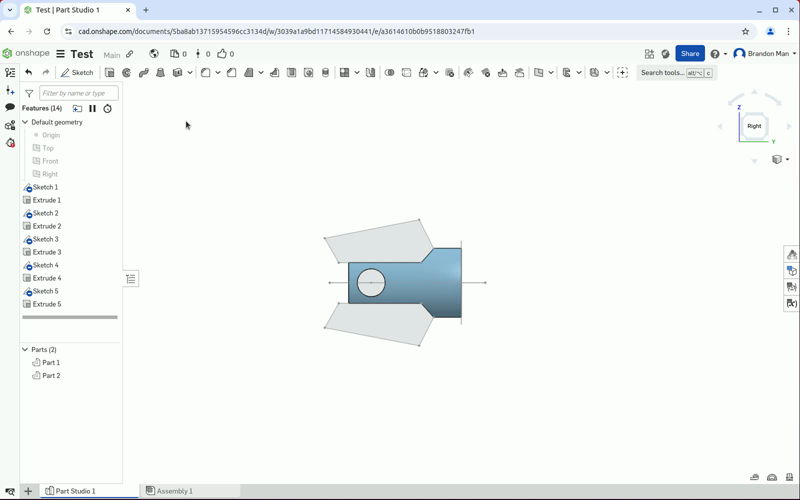
key(shift+h)
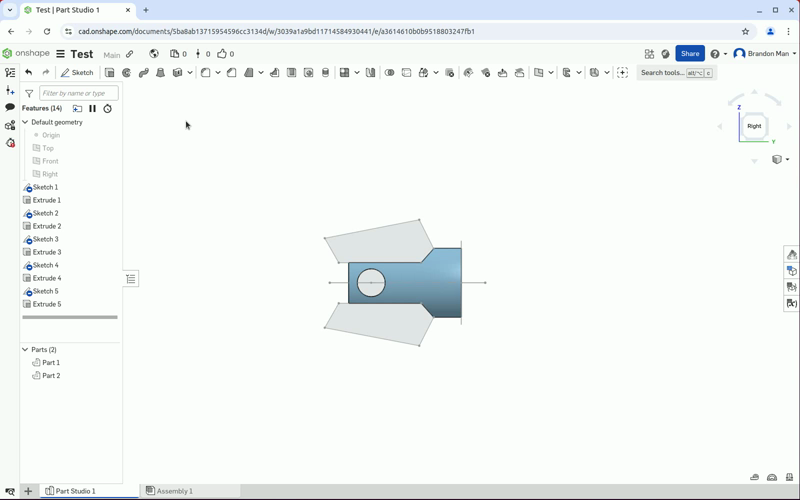
key(shift+7)
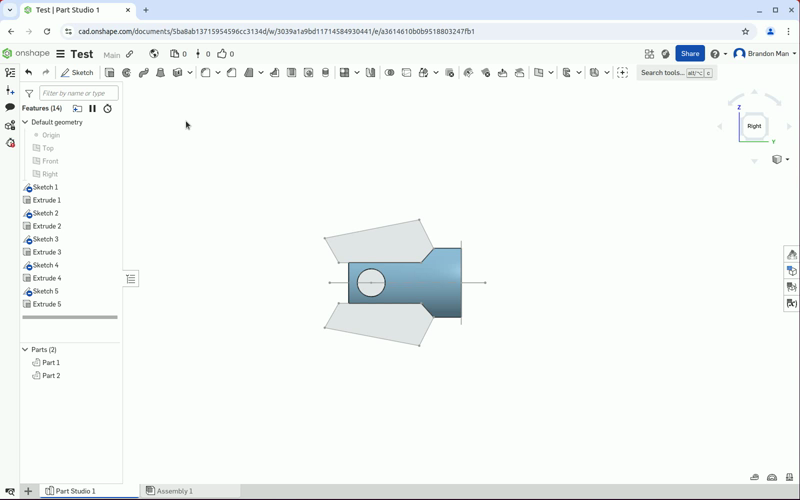
key(right, 2)
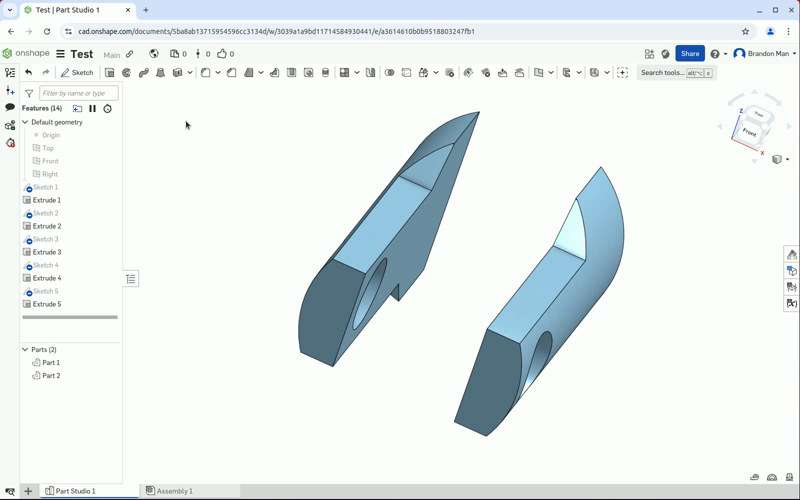
key(down, 2)
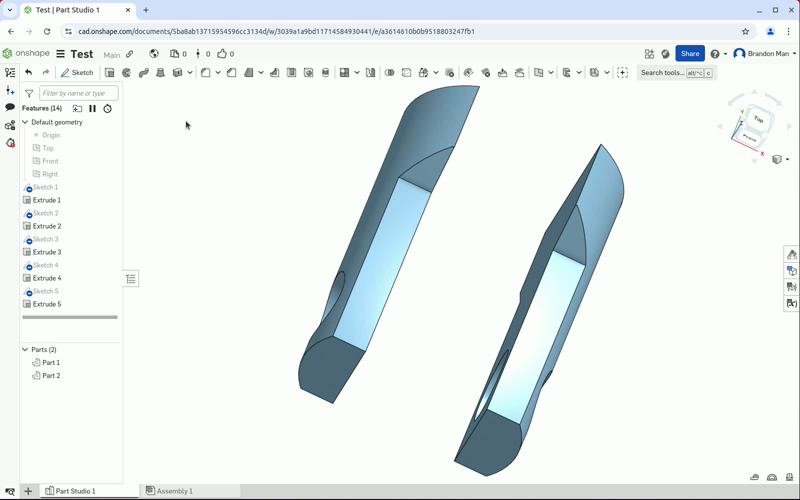
key(up, 2)
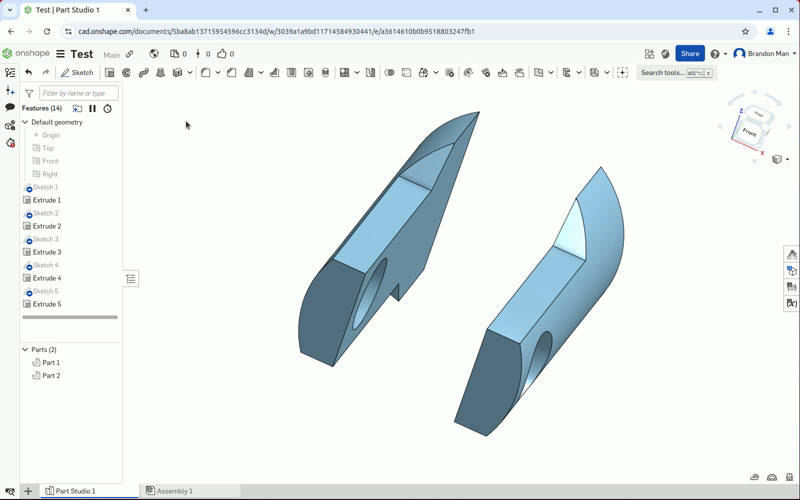
key(left, 2)
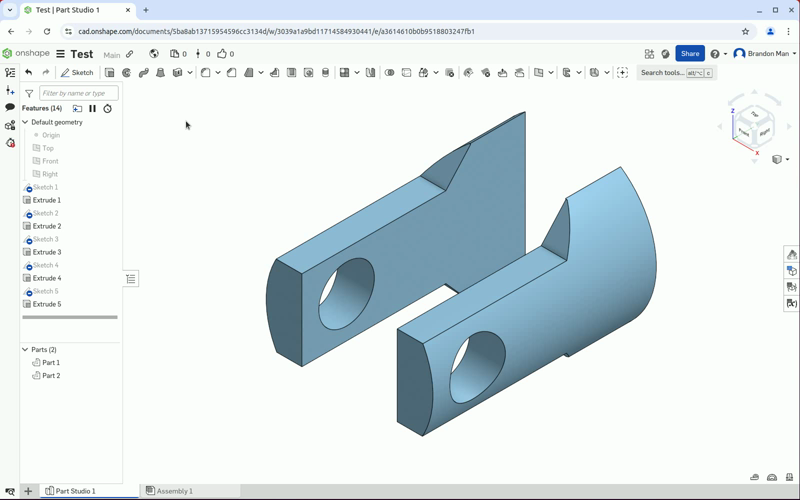
mouse_move(73, 189)
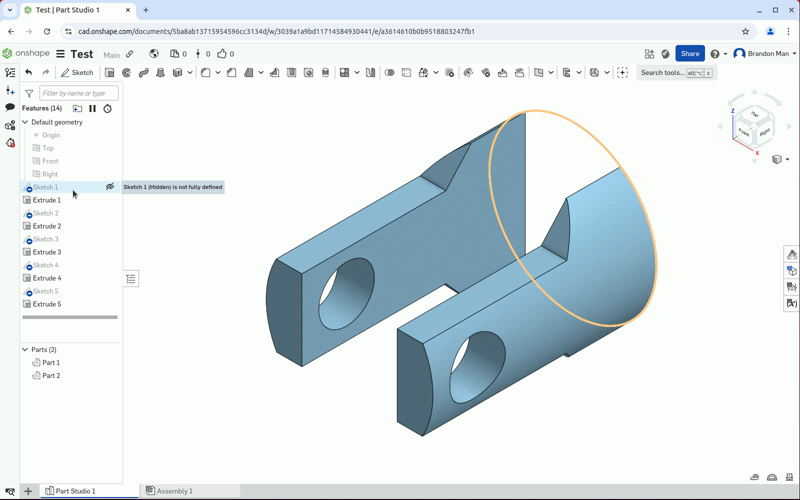
click(73, 189)